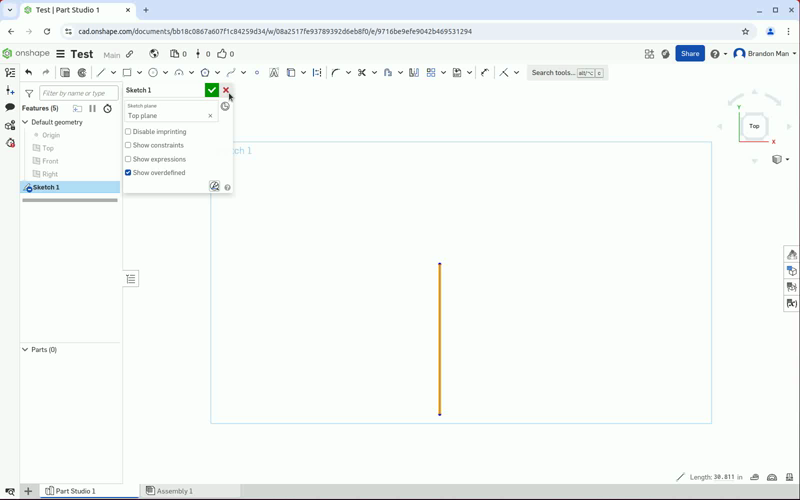
key(shift+h)
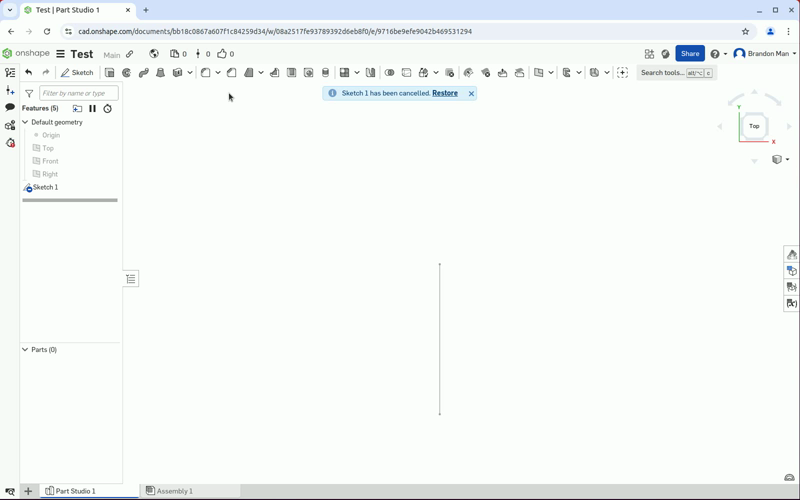
mouse_move(73, 352)
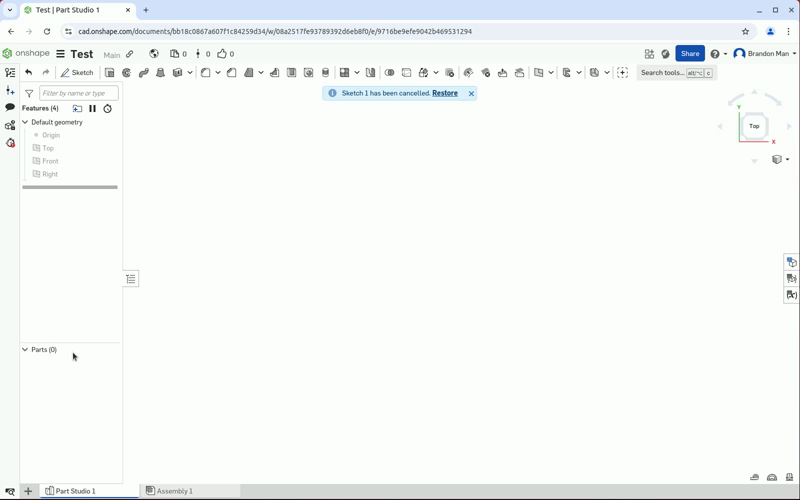
key(y)
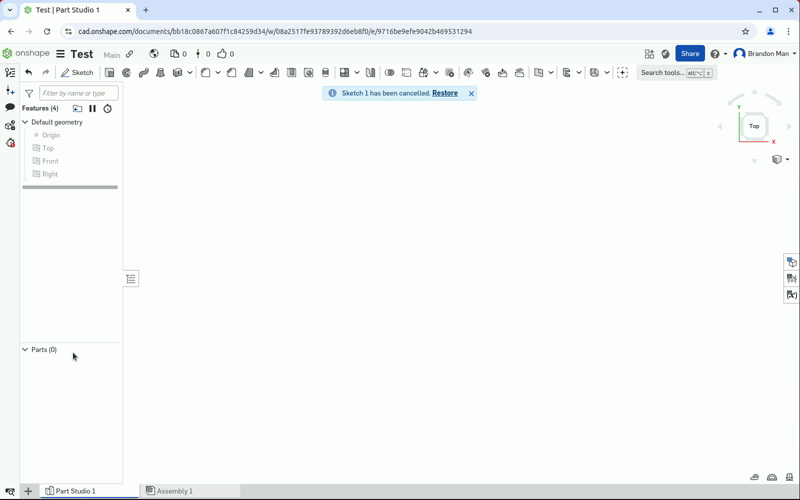
key(shift+p)
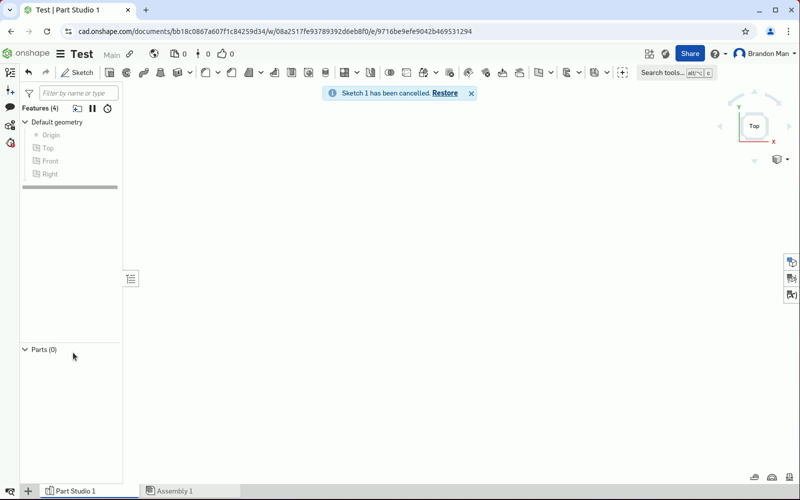
key(space)
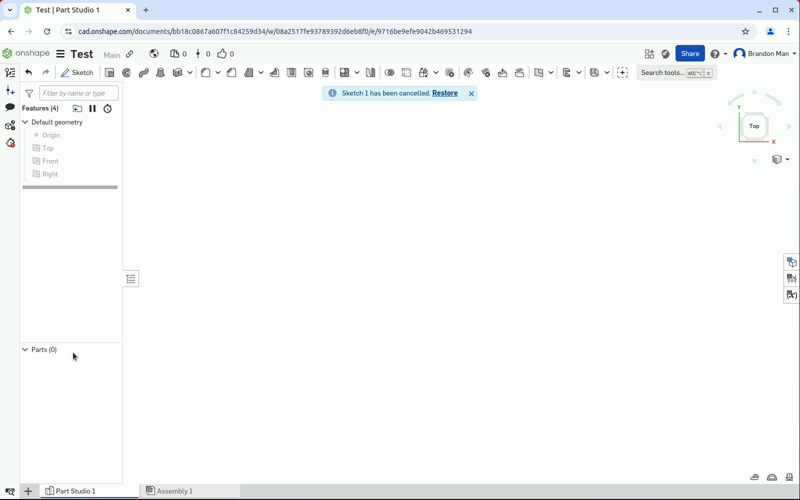
key_down(shift)
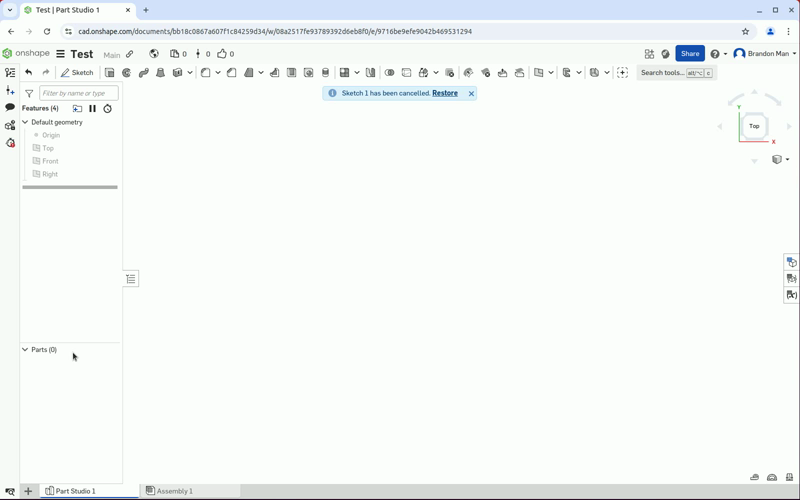
key(up)
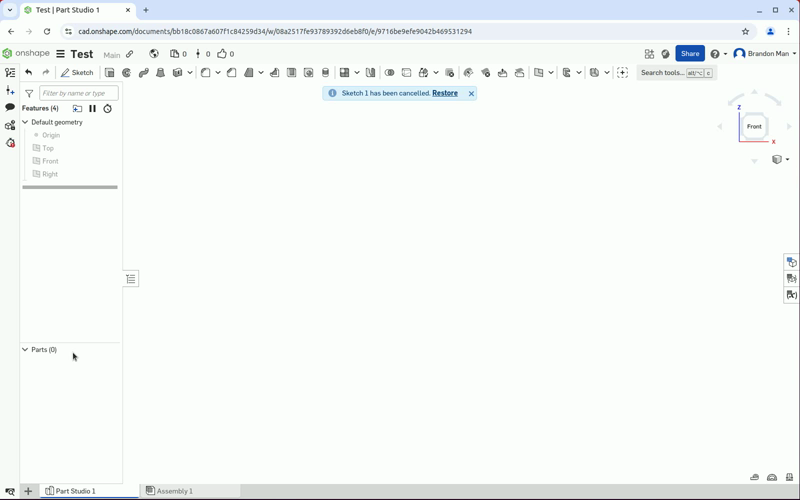
key_up(shift)
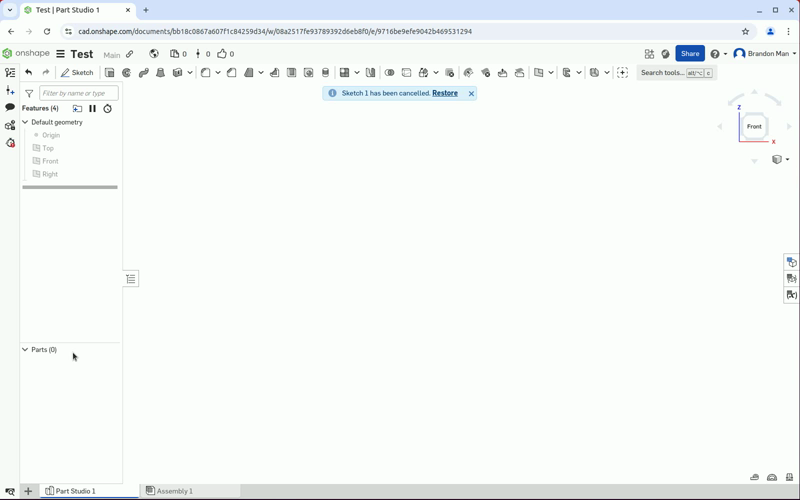
mouse_move(73, 352)
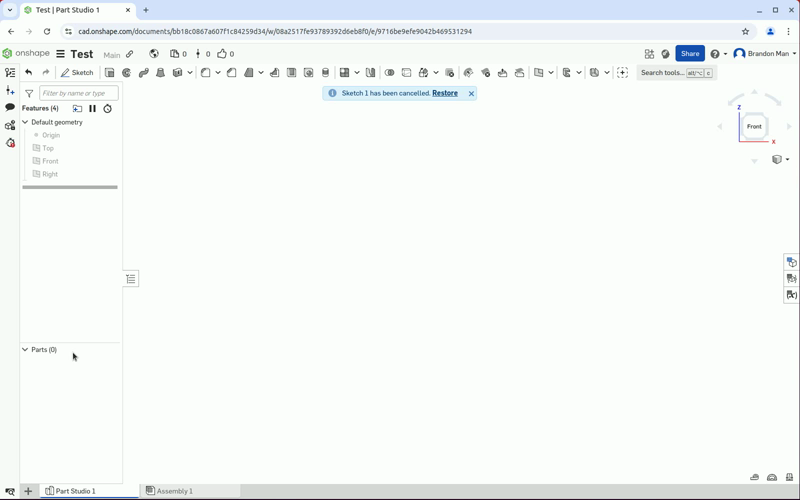
key(shift+y)
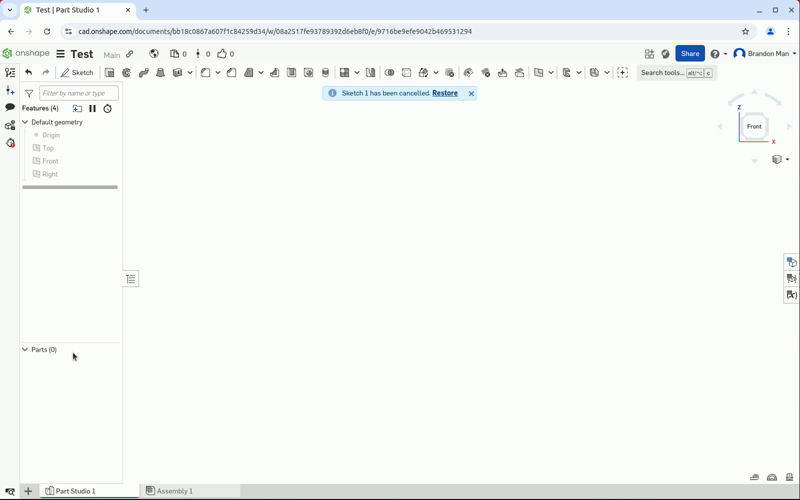
key(shift+s)
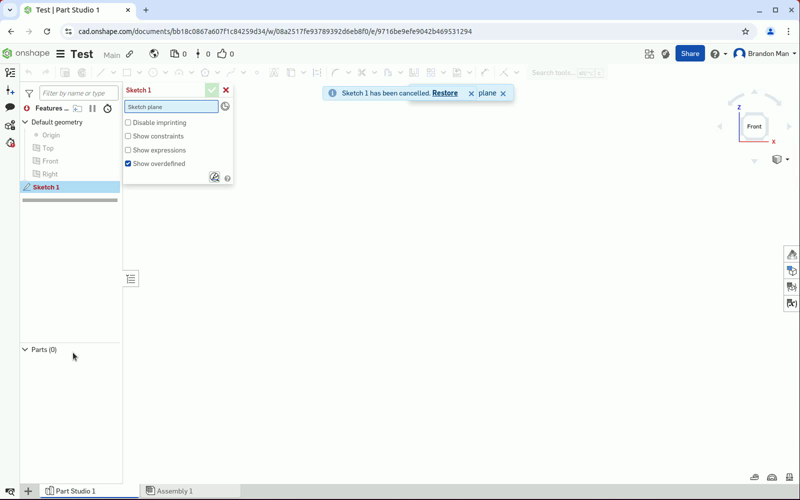
mouse_move(73, 163)
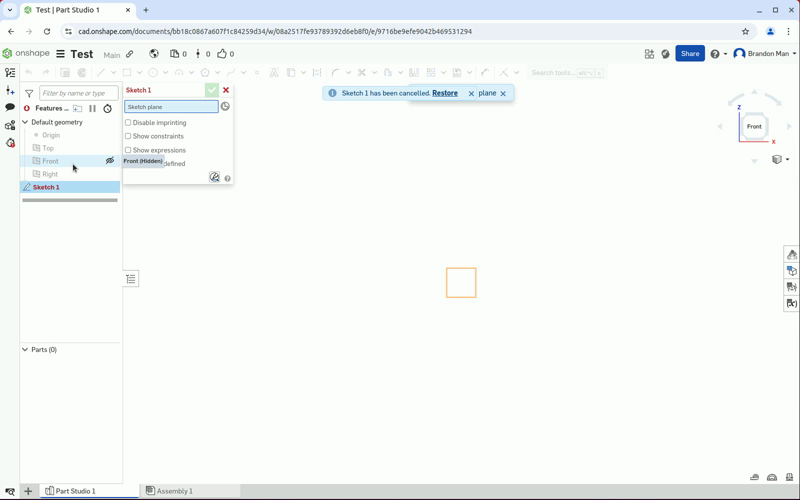
click(73, 163)
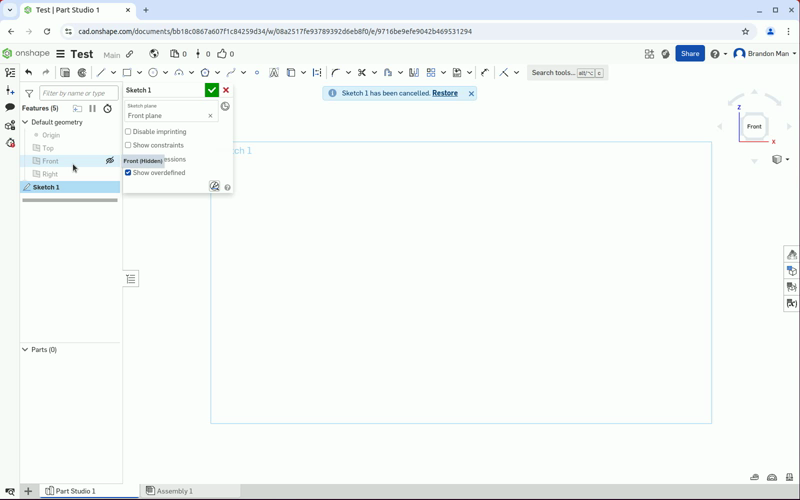
mouse_move(73, 352)
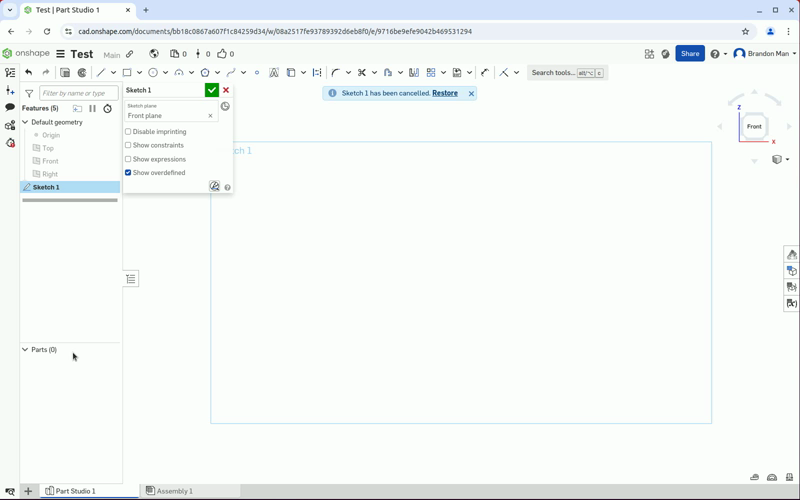
key(y)
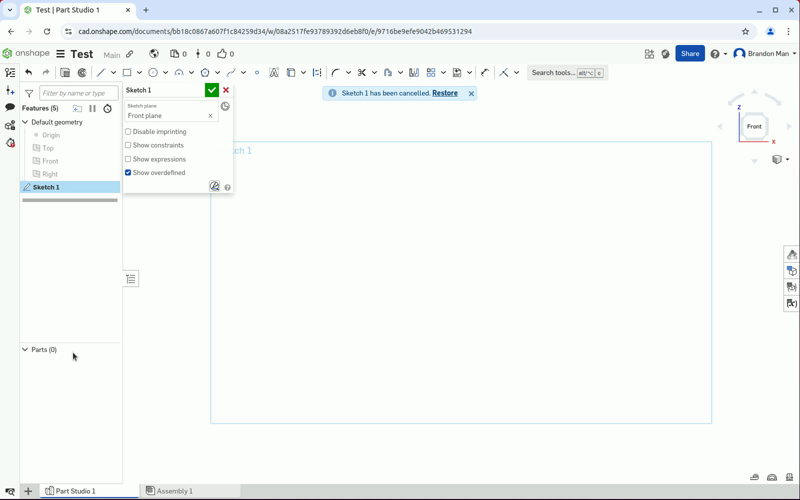
key(l)
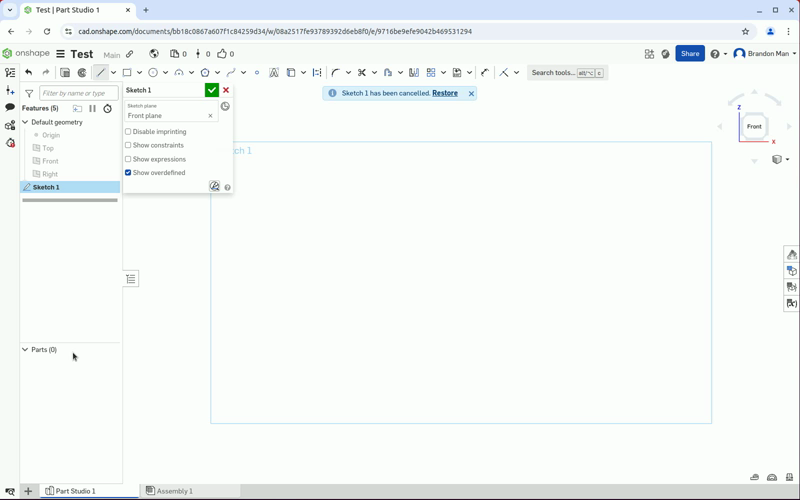
key_down(shift)
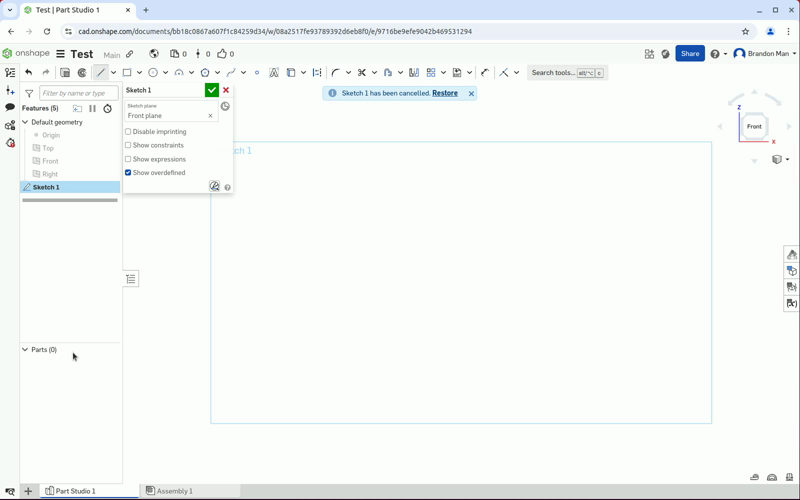
mouse_move(348, 282)
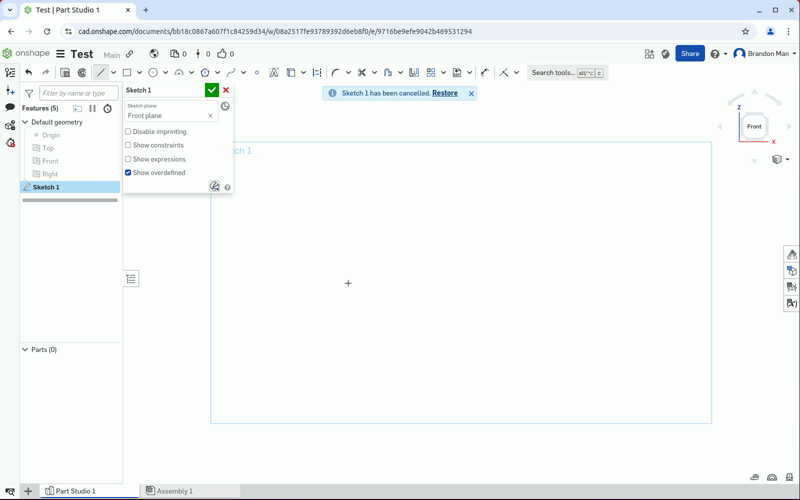
click(348, 282)
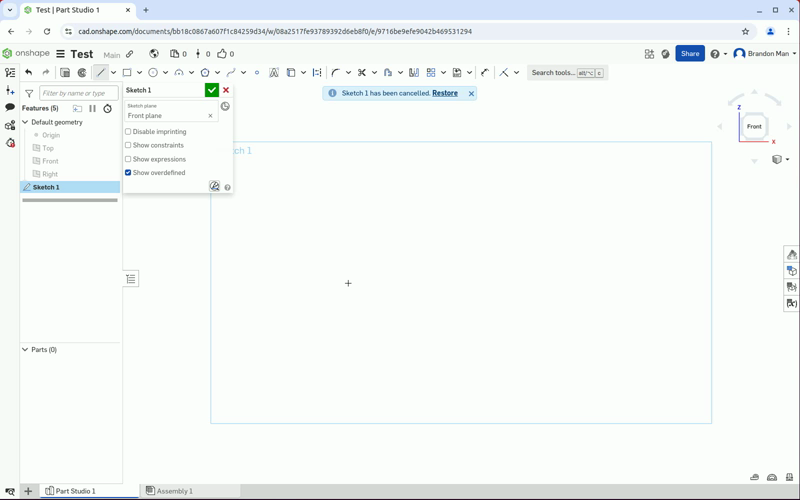
key_up(shift)
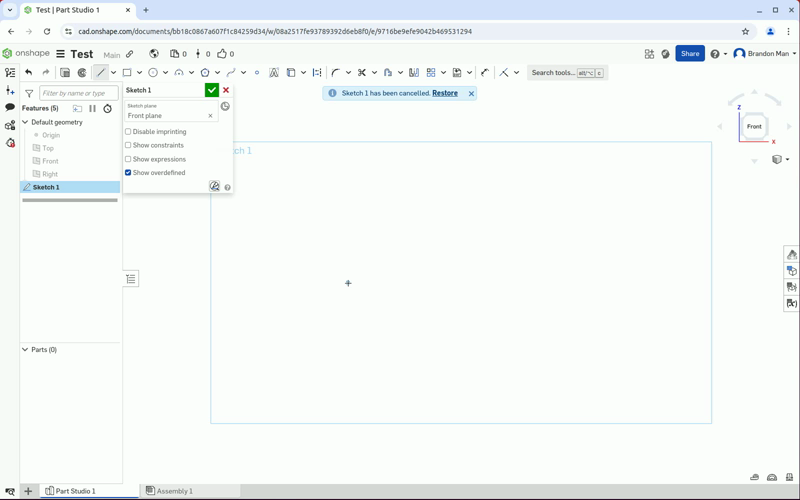
key_down(shift)
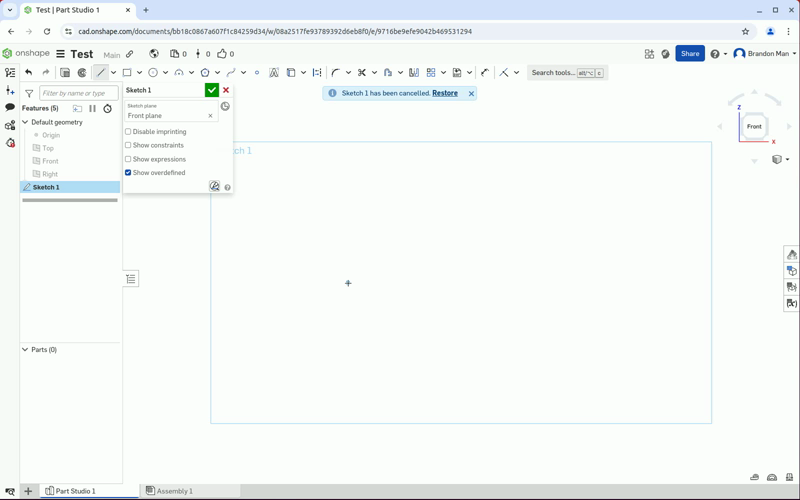
mouse_move(460, 282)
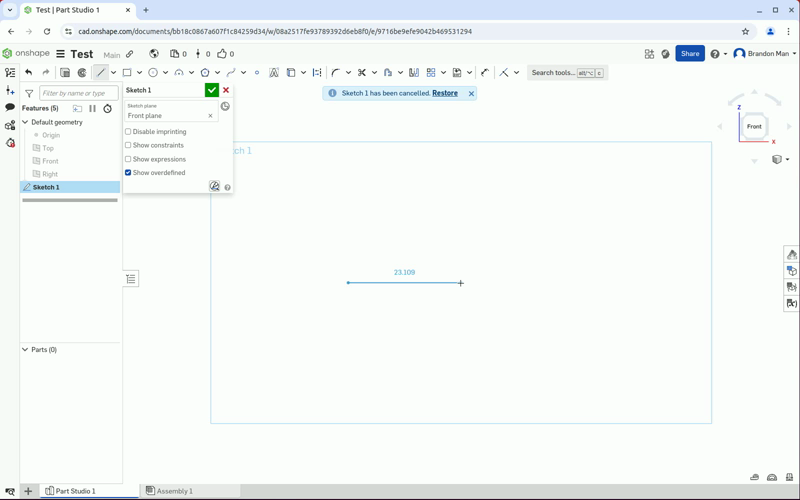
click(460, 282)
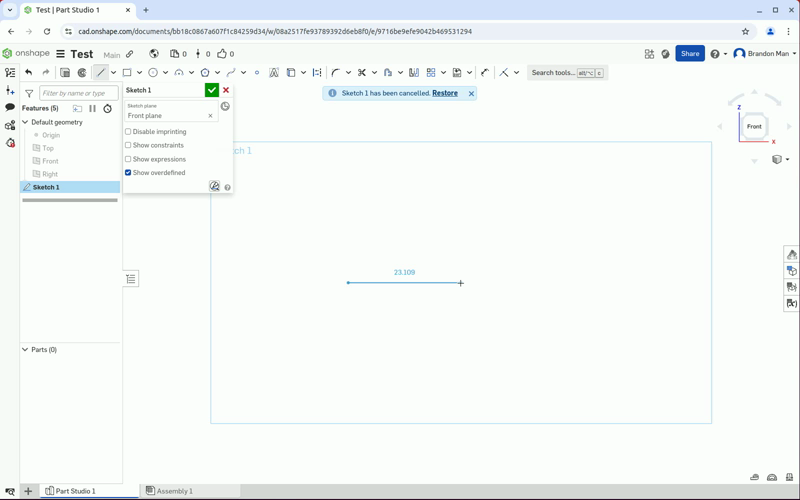
key_up(shift)
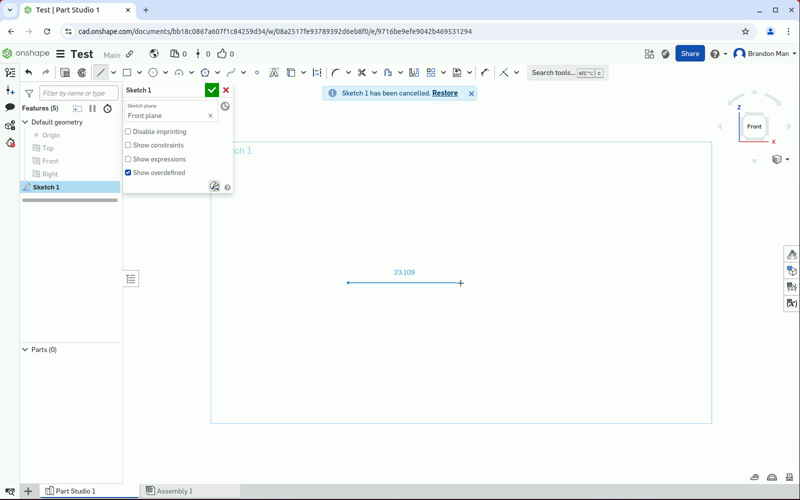
key_down(shift)
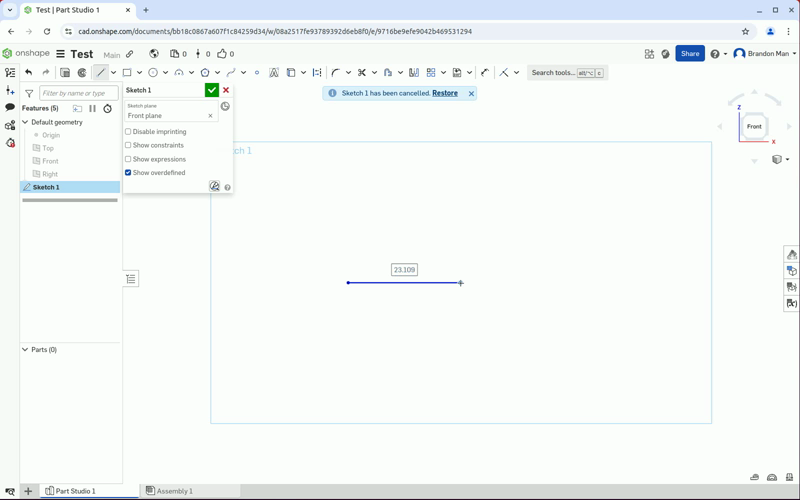
mouse_move(490, 282)
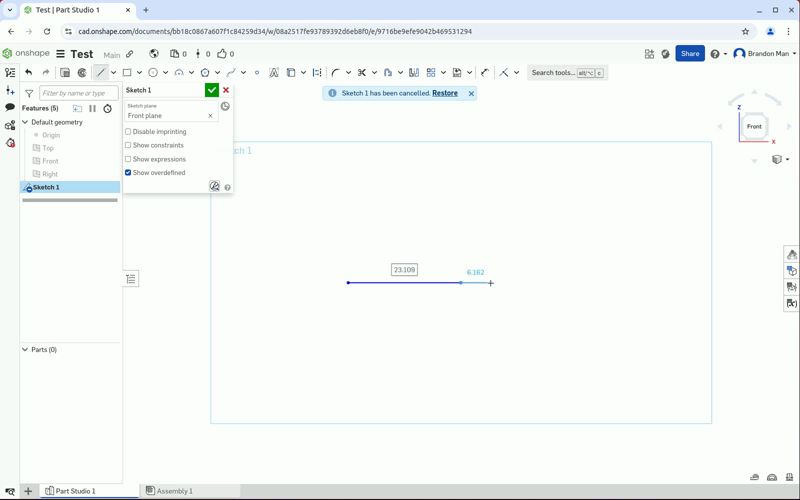
mouse_move(460, 270)
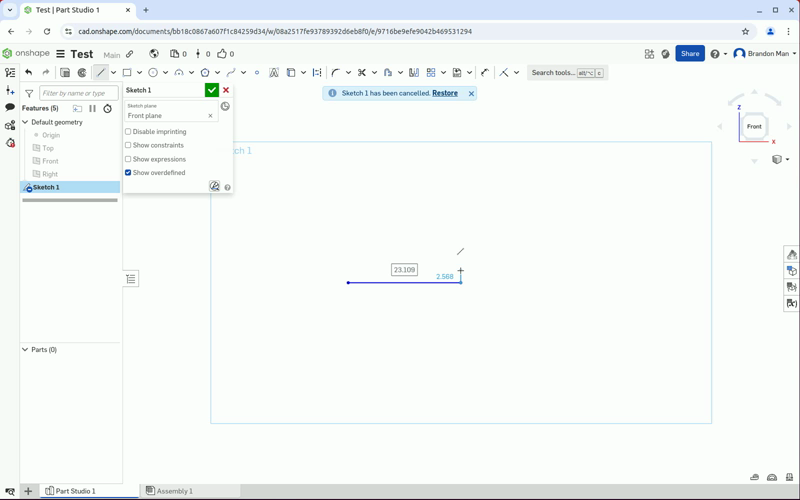
click(460, 270)
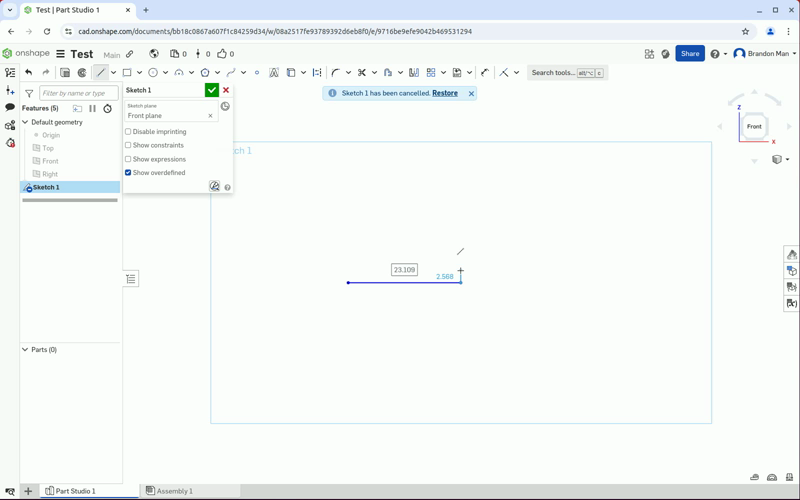
key_up(shift)
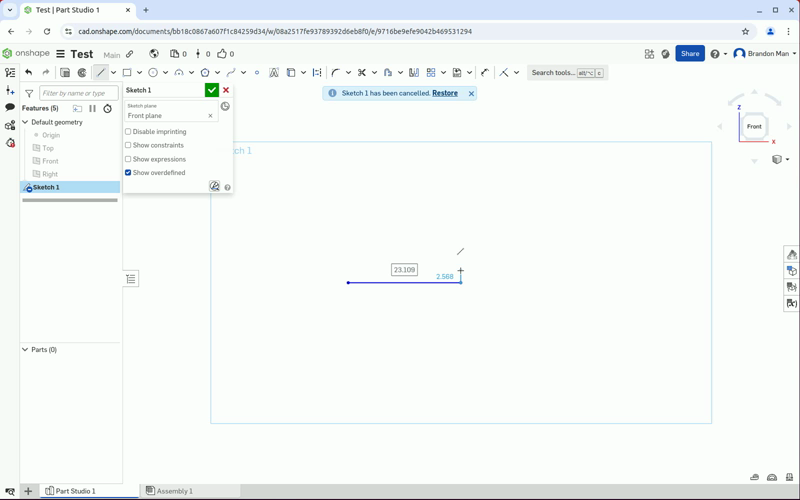
key_down(shift)
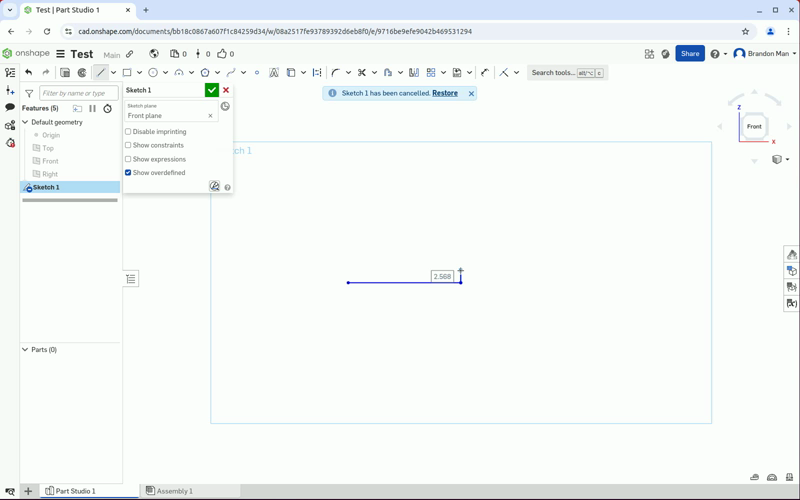
mouse_move(490, 270)
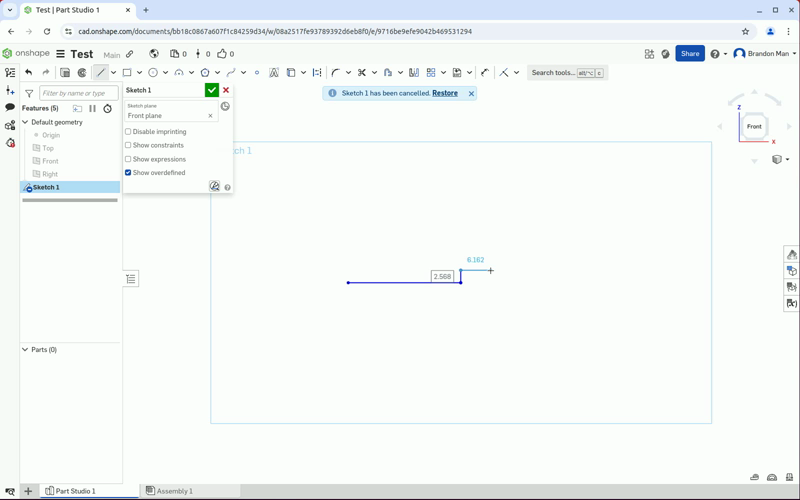
mouse_move(443, 270)
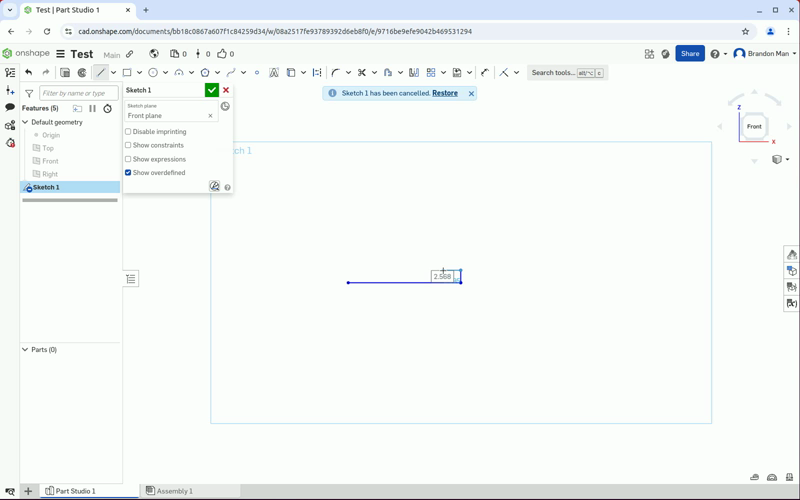
click(443, 270)
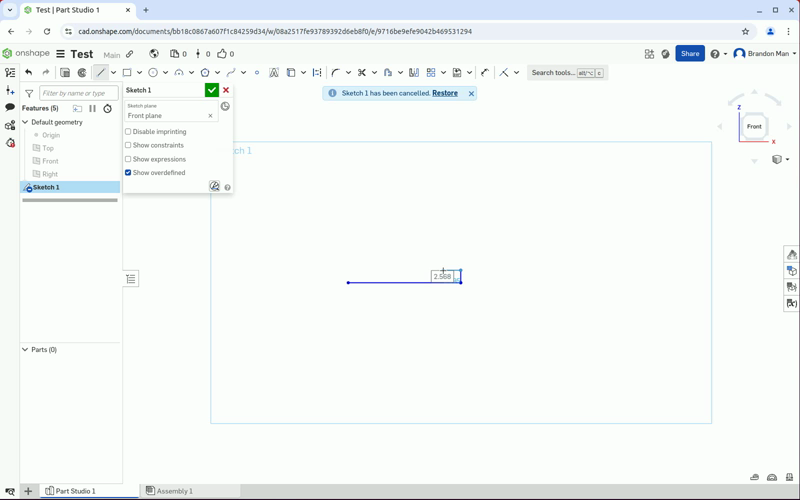
key_up(shift)
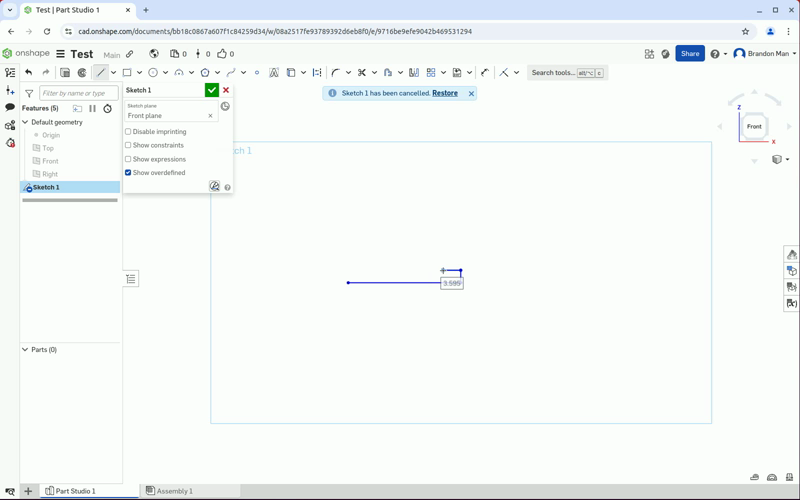
key_down(shift)
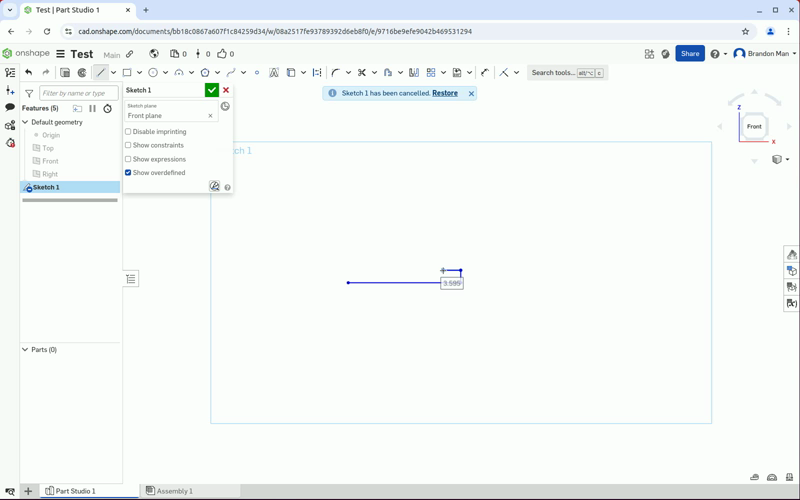
mouse_move(348, 270)
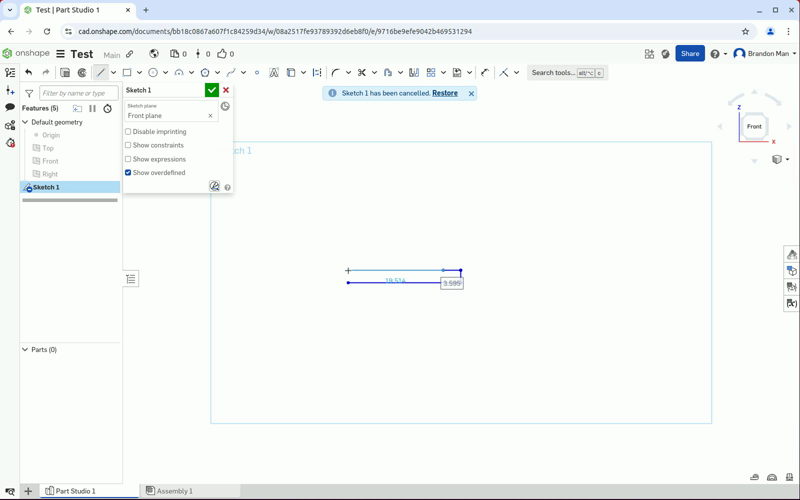
click(348, 270)
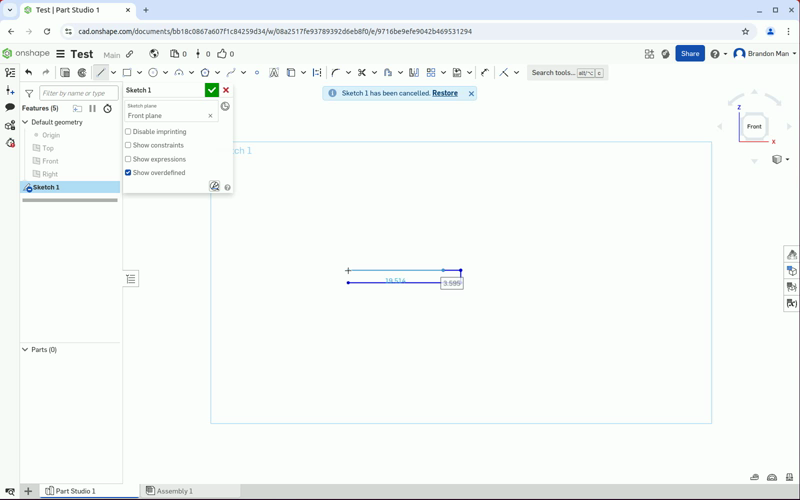
key_up(shift)
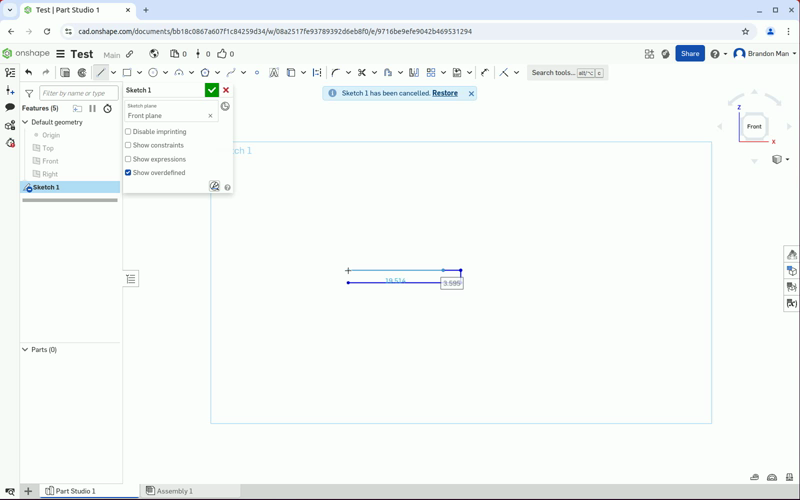
mouse_move(378, 270)
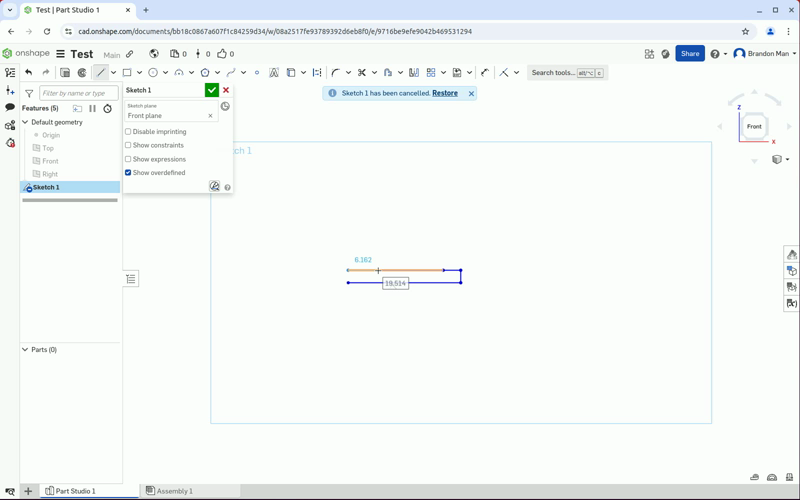
key_down(shift)
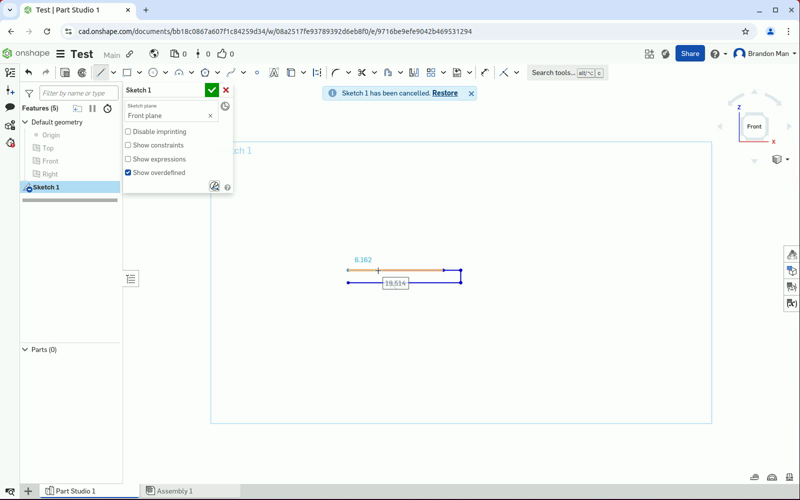
mouse_move(348, 282)
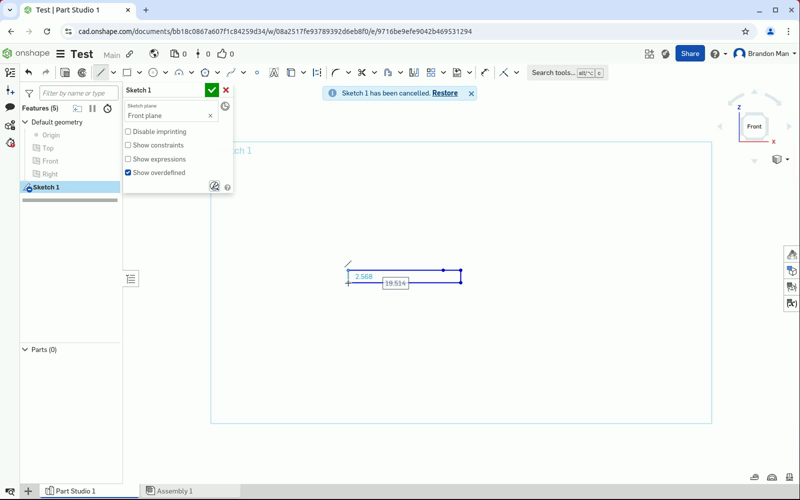
key_up(shift)
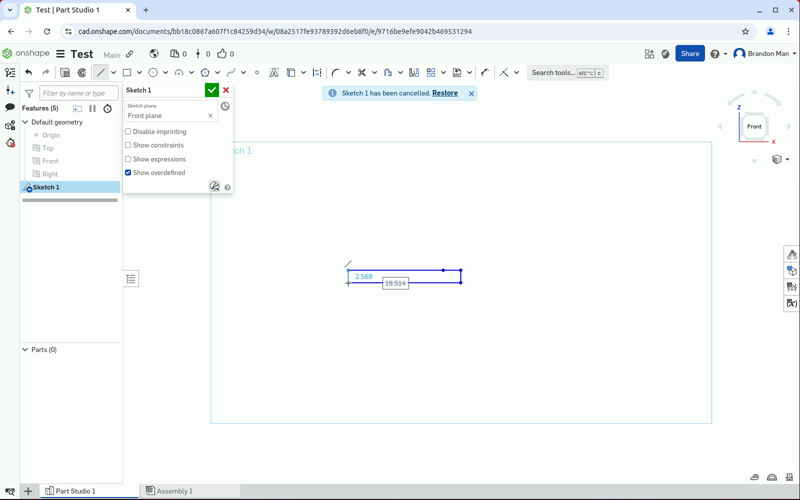
click(348, 282)
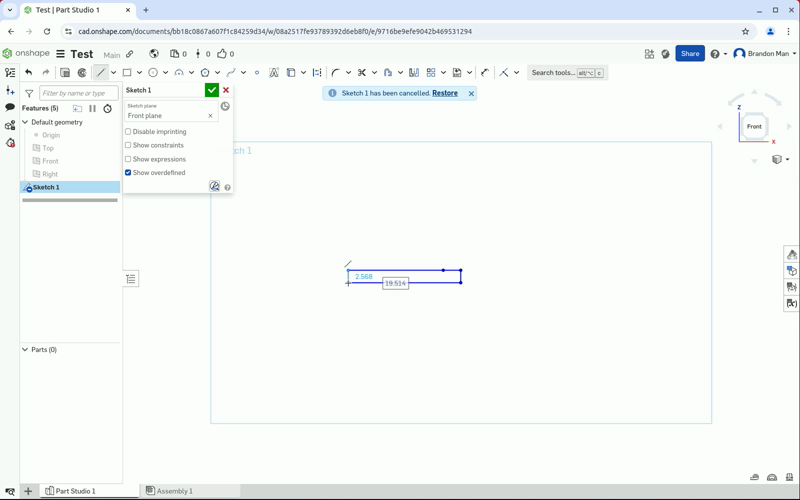
key(esc)
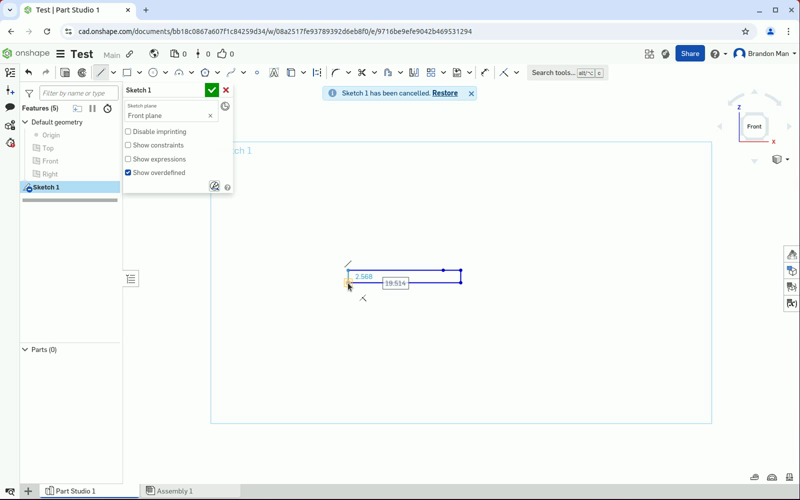
mouse_move(436, 274)
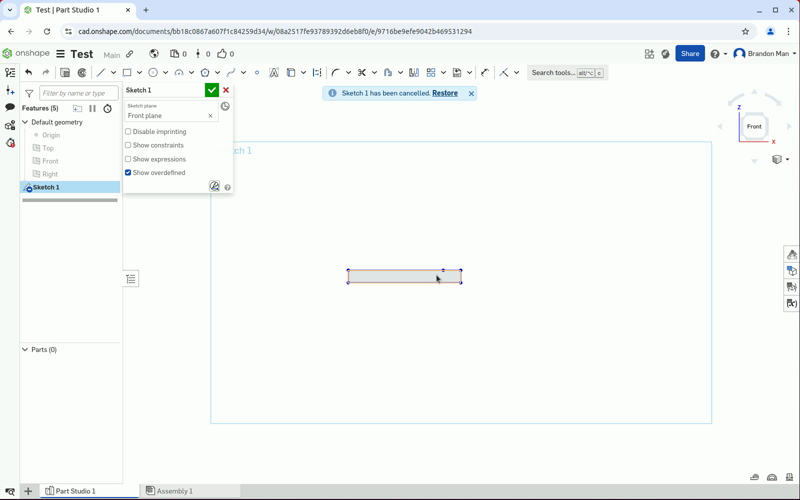
scroll(6)
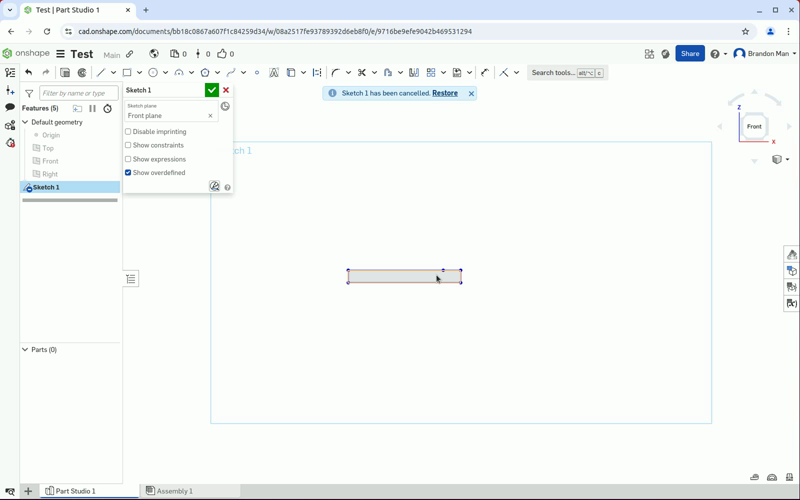
scroll(6)
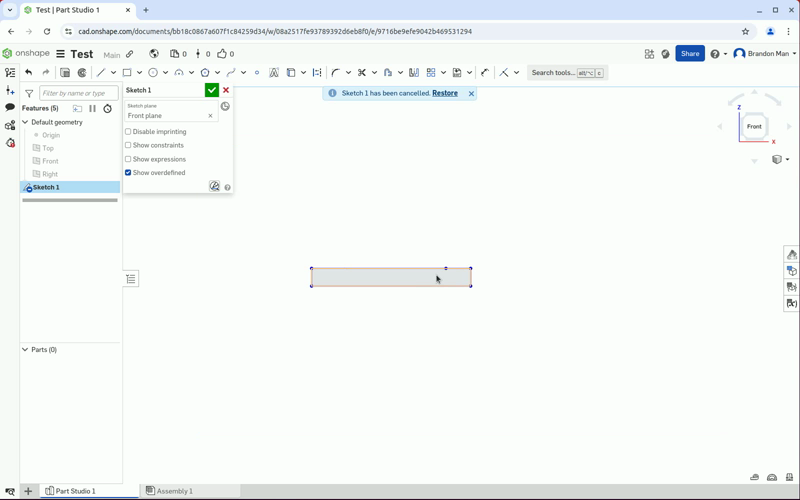
scroll(6)
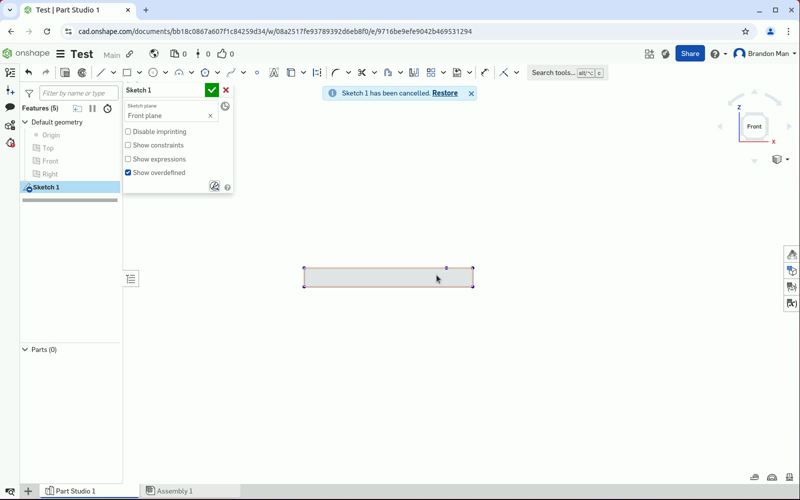
scroll(6)
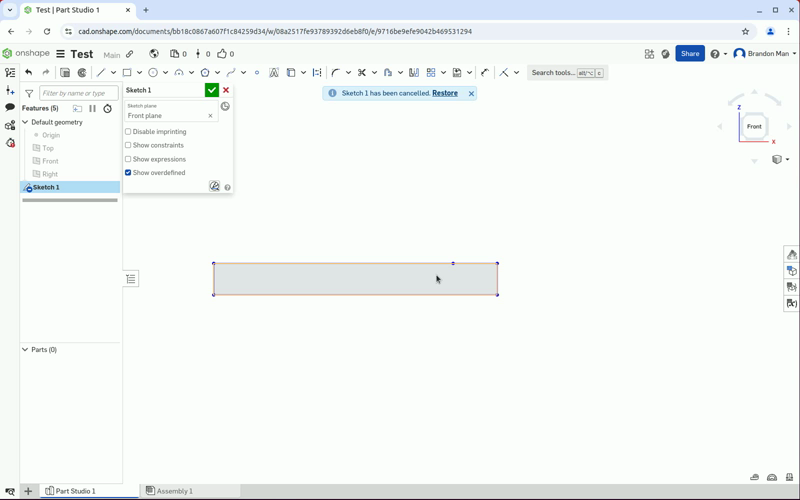
scroll(6)
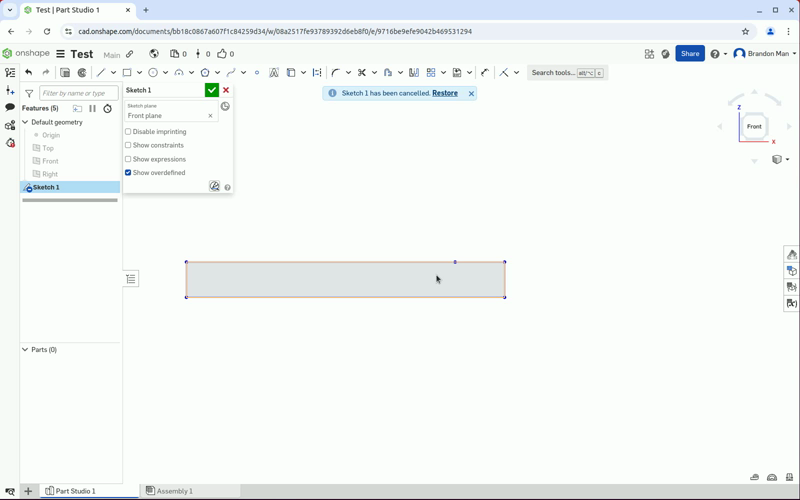
scroll(6)
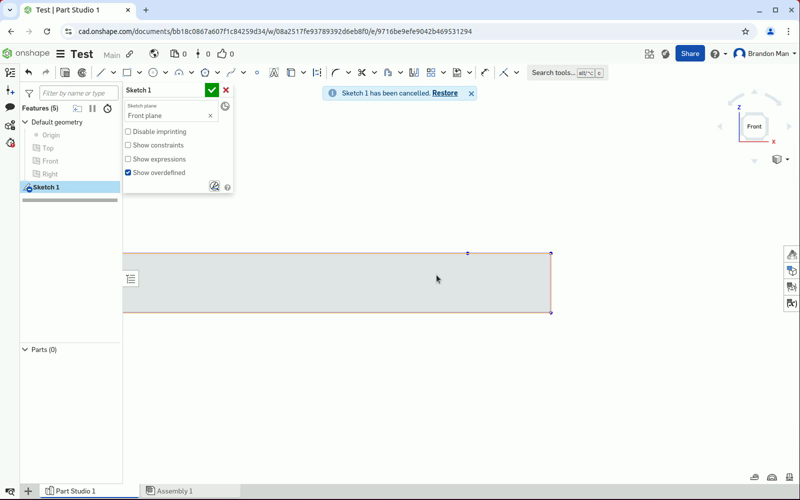
scroll(6)
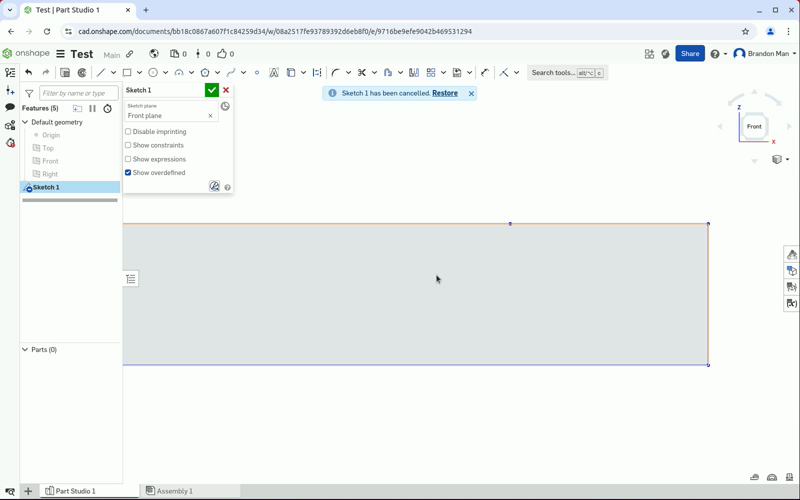
click(436, 274)
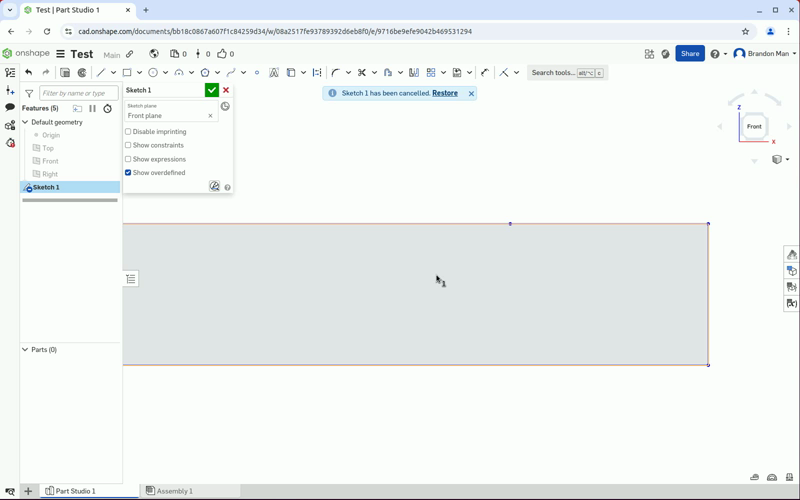
scroll(-6)
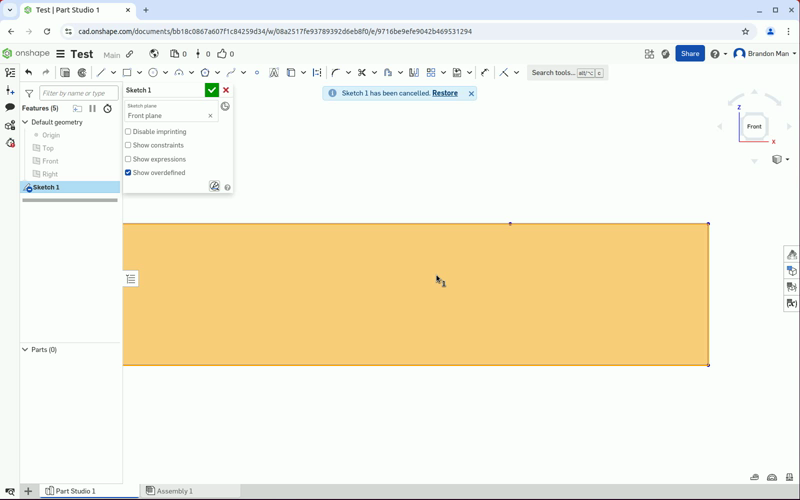
scroll(-6)
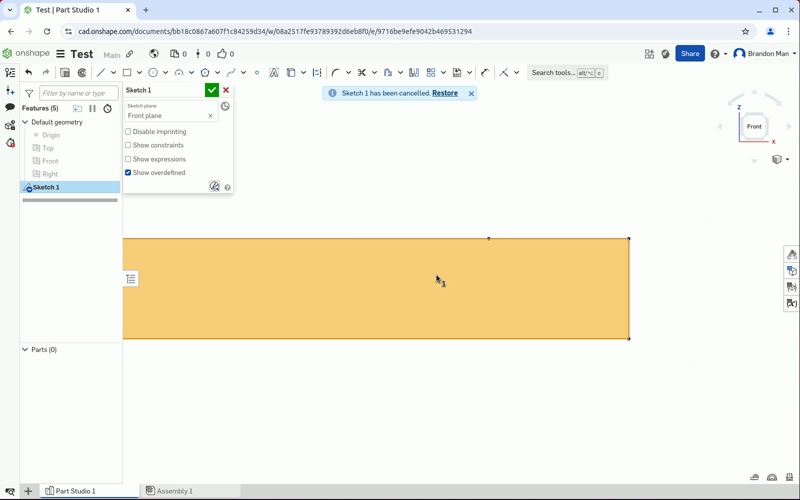
scroll(-6)
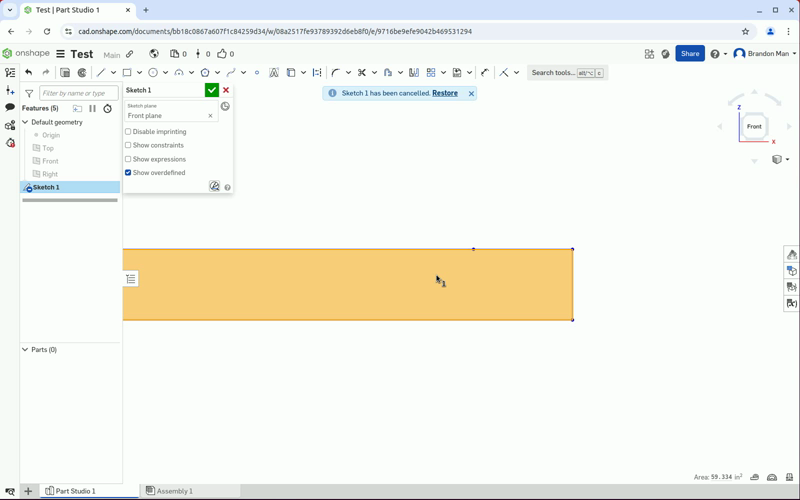
scroll(-6)
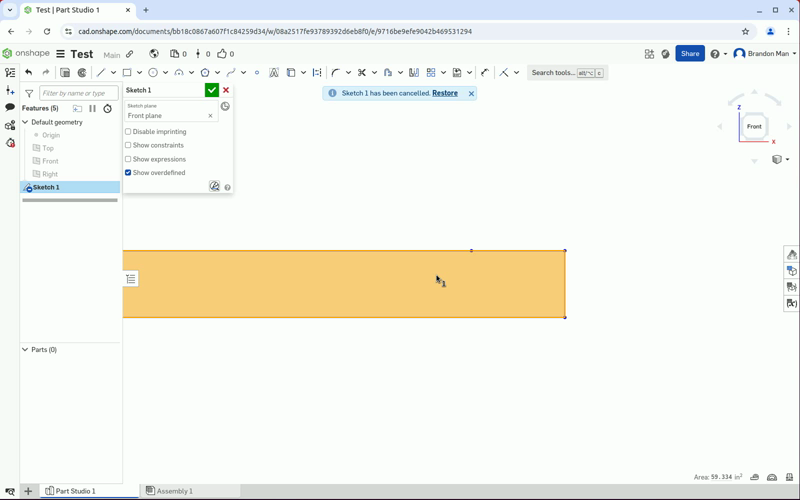
scroll(-6)
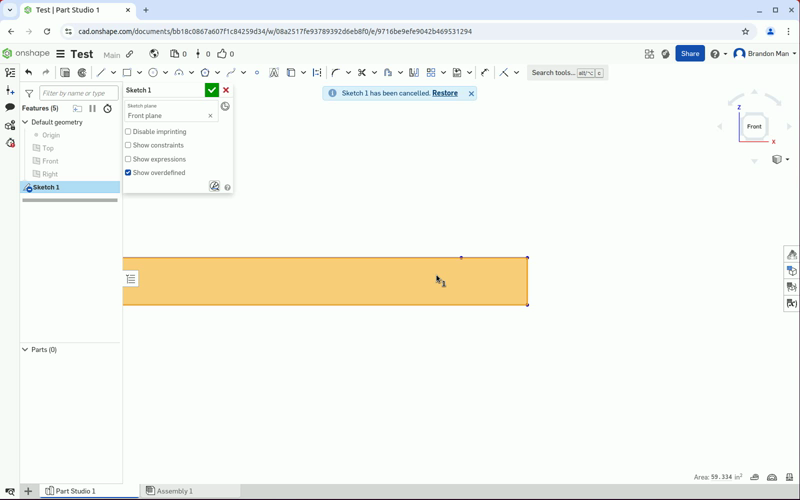
scroll(-6)
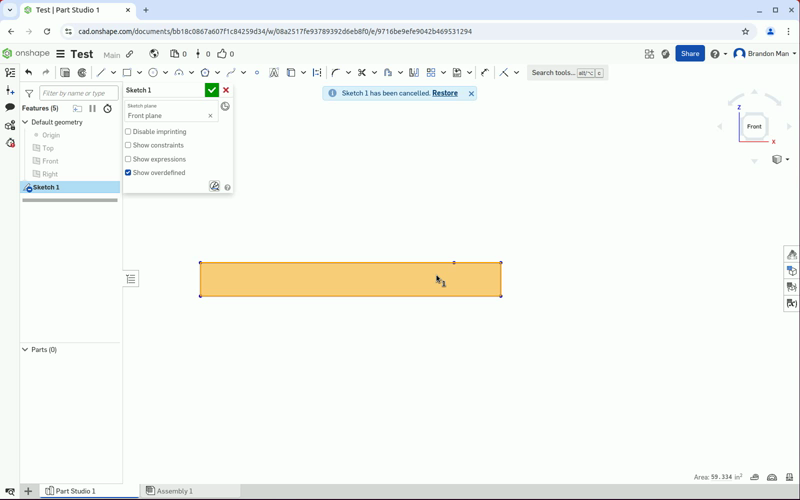
scroll(-6)
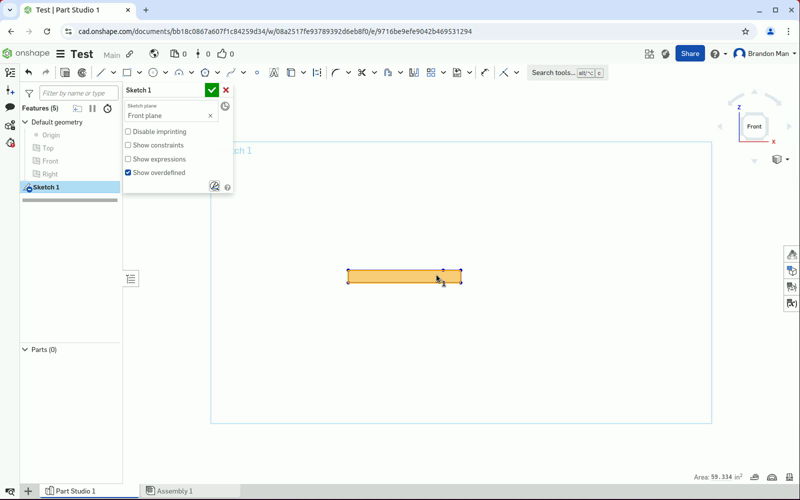
mouse_move(73, 352)
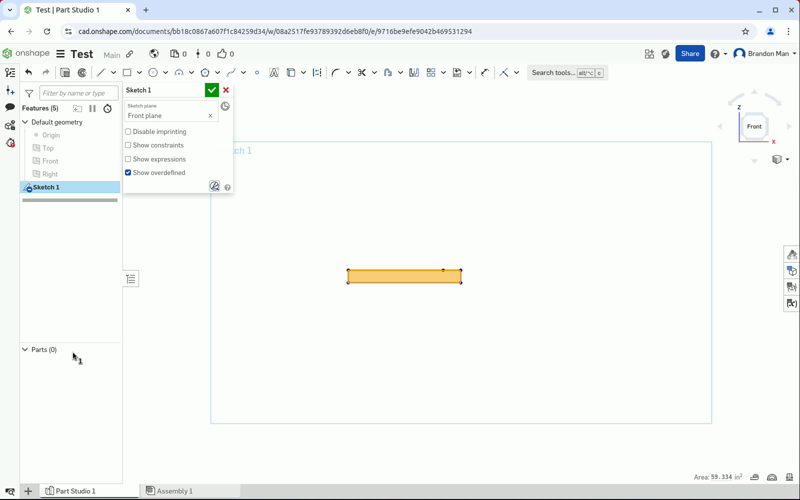
key(shift+y)
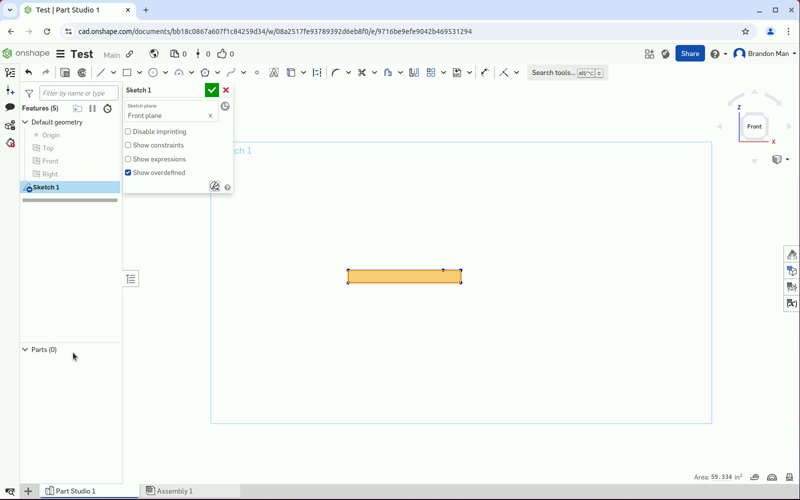
key(shift+e)
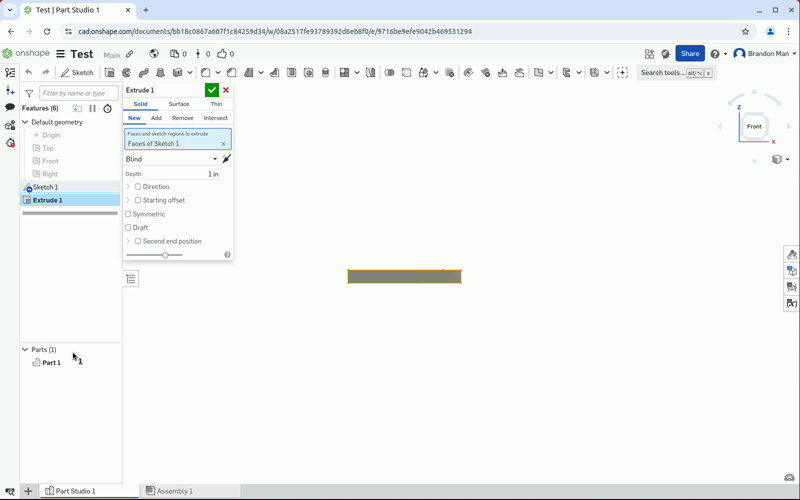
mouse_move(143, 106)
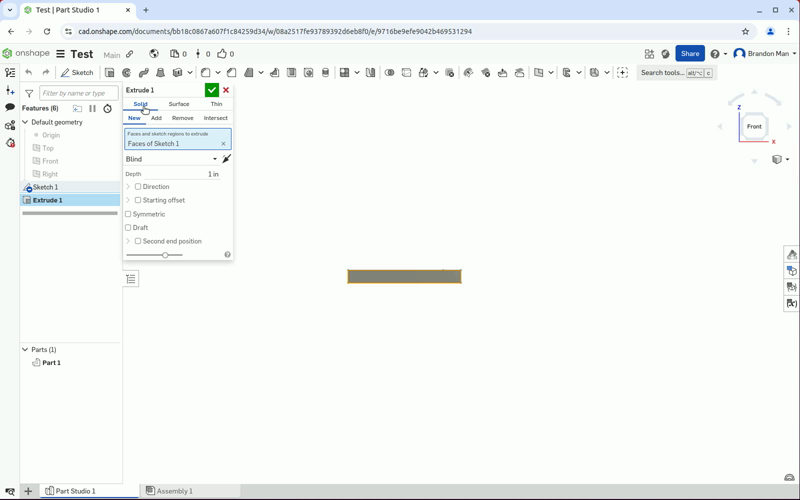
click(143, 106)
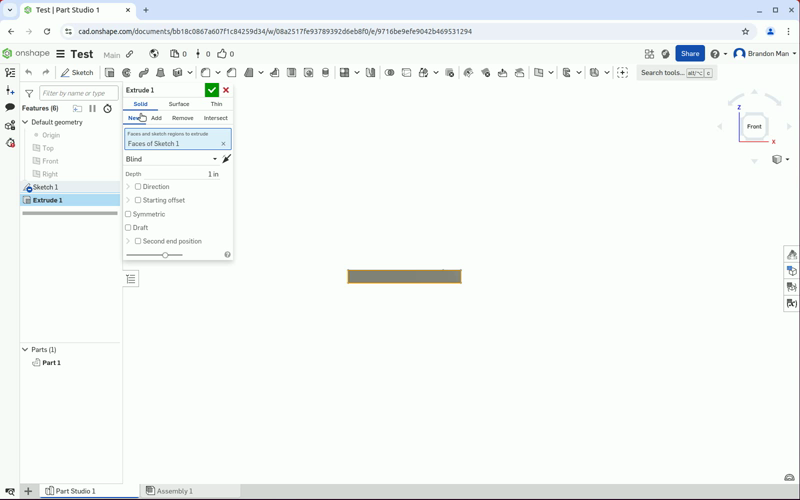
mouse_move(137, 120)
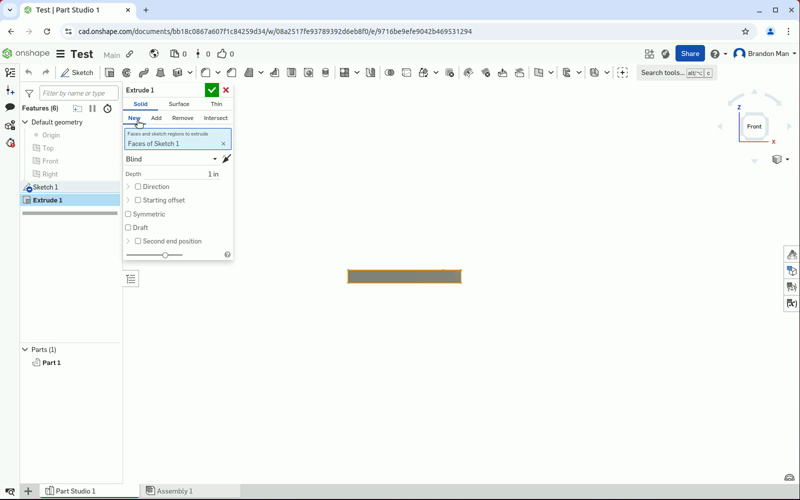
click(137, 120)
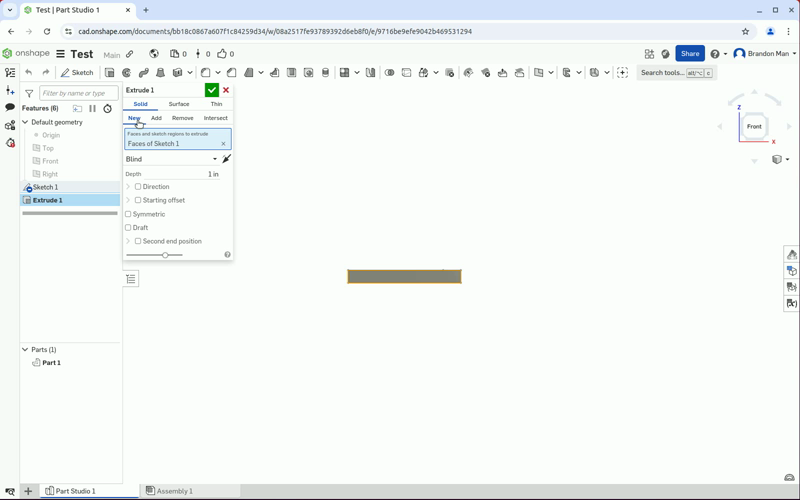
key(tab, 4)
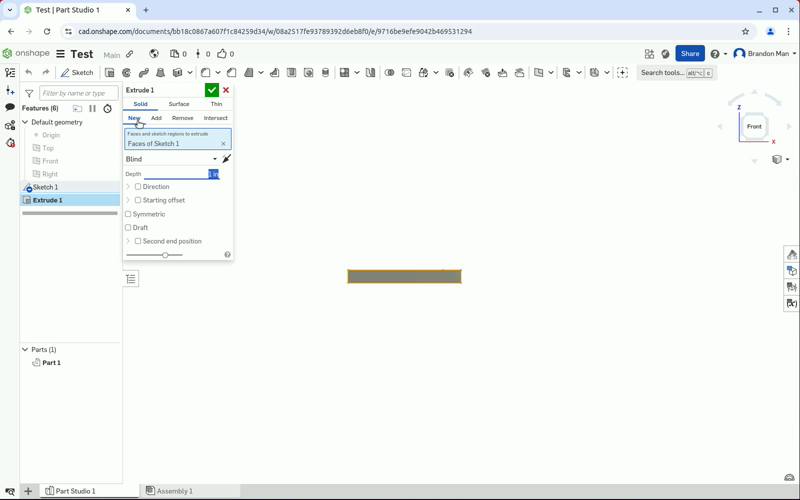
text(2.648)
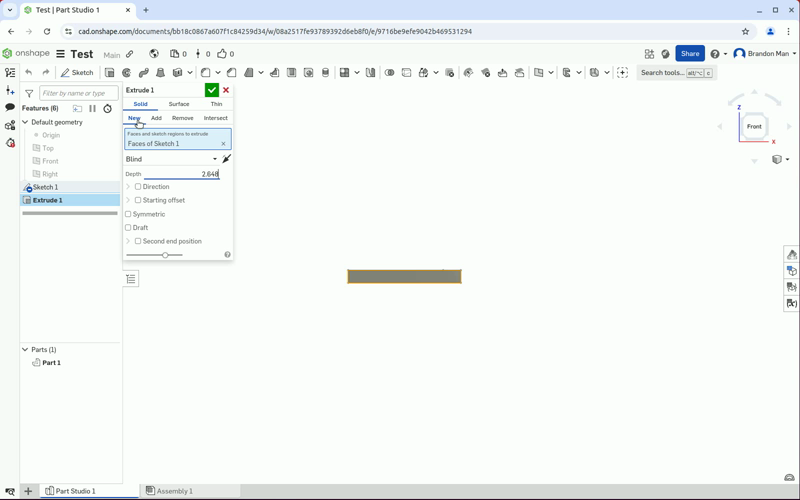
key(enter)
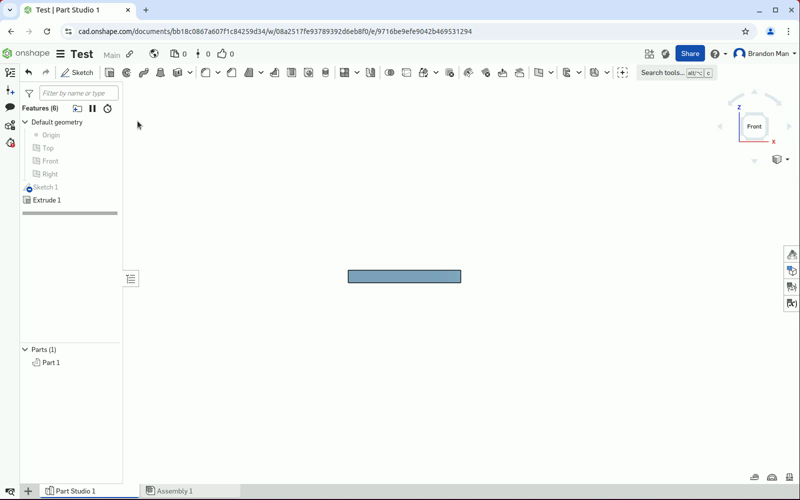
key(shift+h)
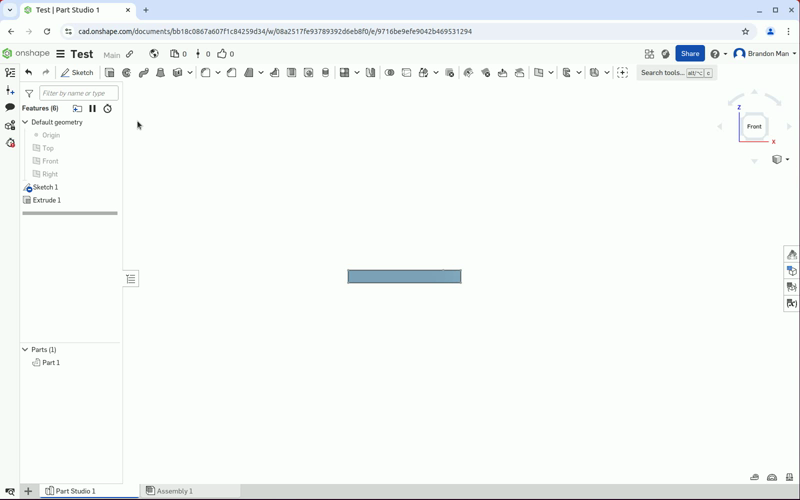
key(shift+h)
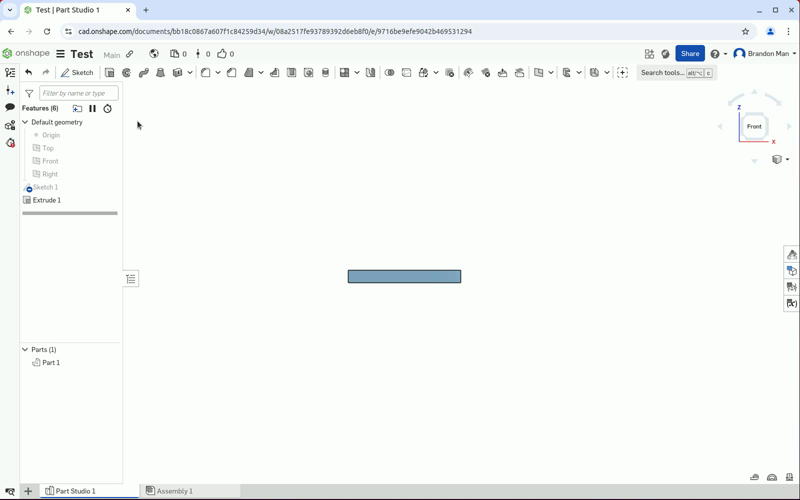
mouse_move(73, 189)
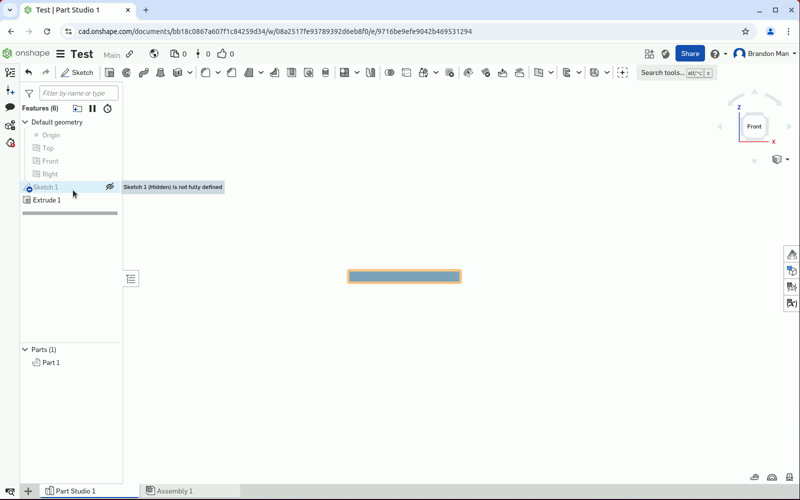
click(73, 189)
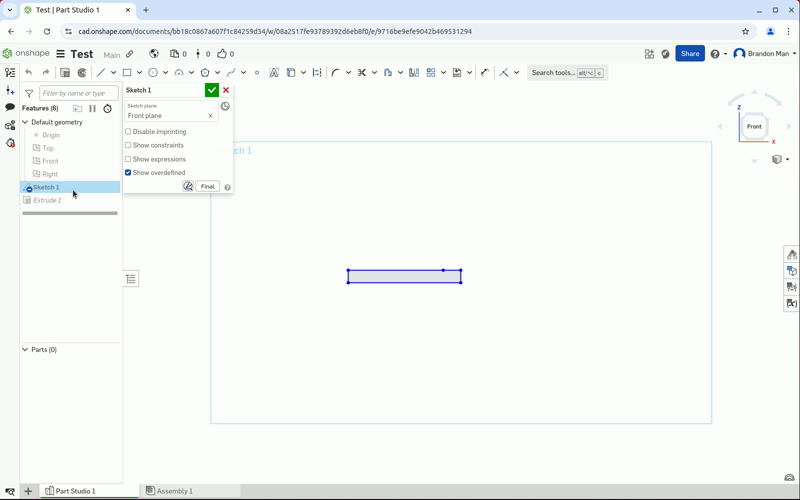
mouse_move(229, 92)
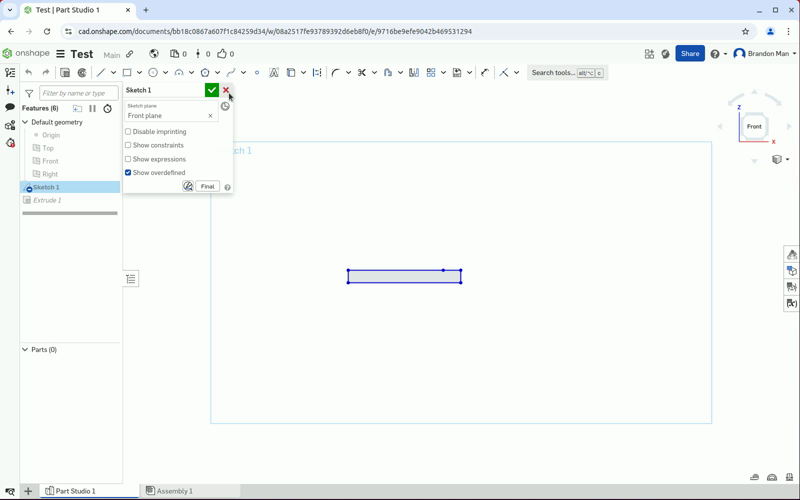
click(229, 92)
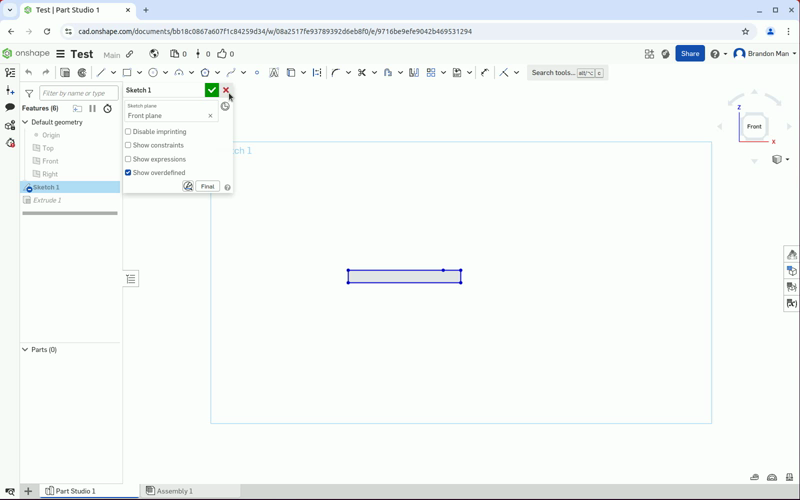
key(shift+s)
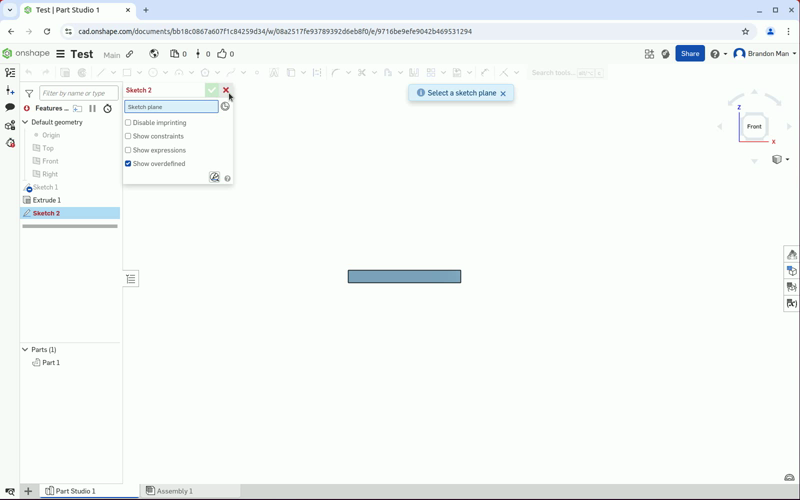
mouse_move(73, 163)
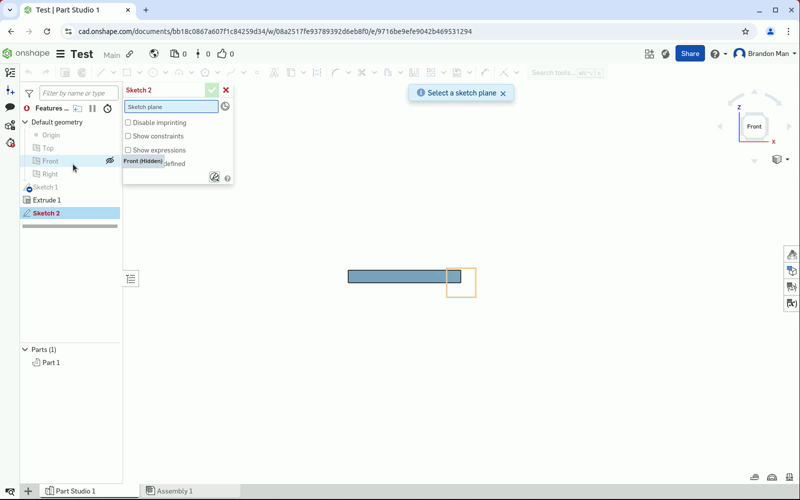
click(73, 163)
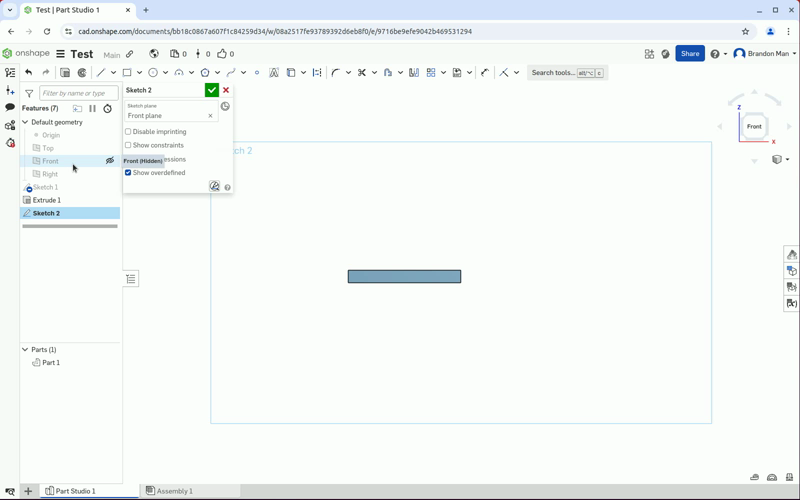
mouse_move(73, 352)
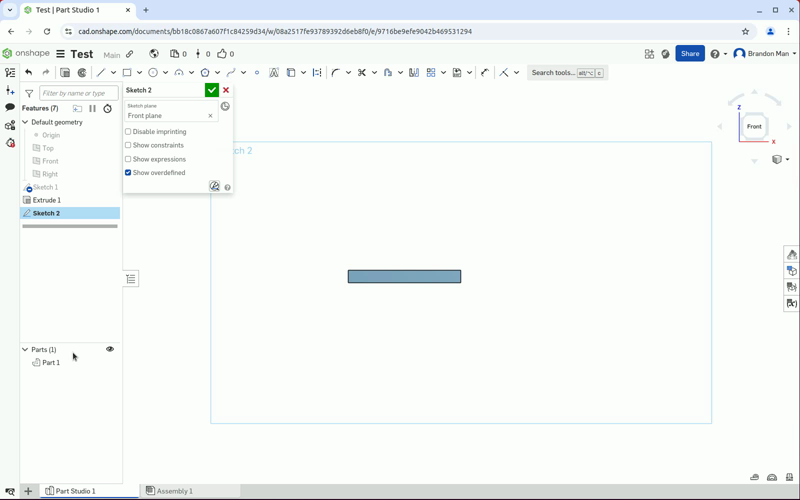
key(y)
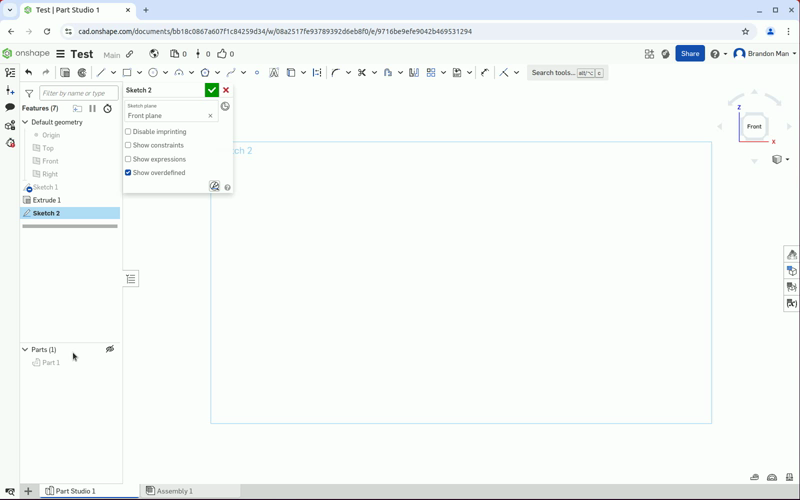
key(l)
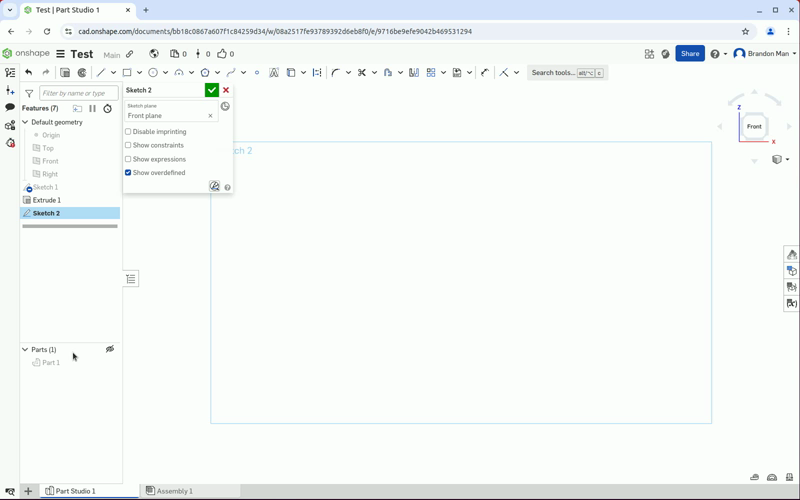
key_down(shift)
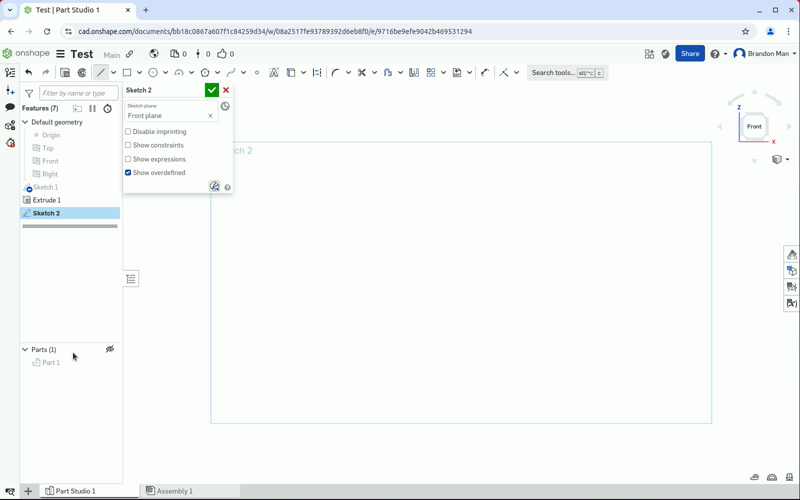
mouse_move(365, 192)
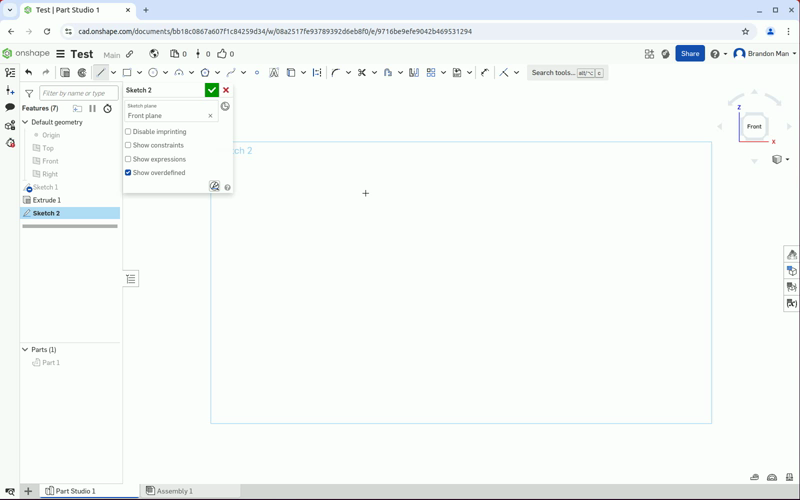
click(365, 192)
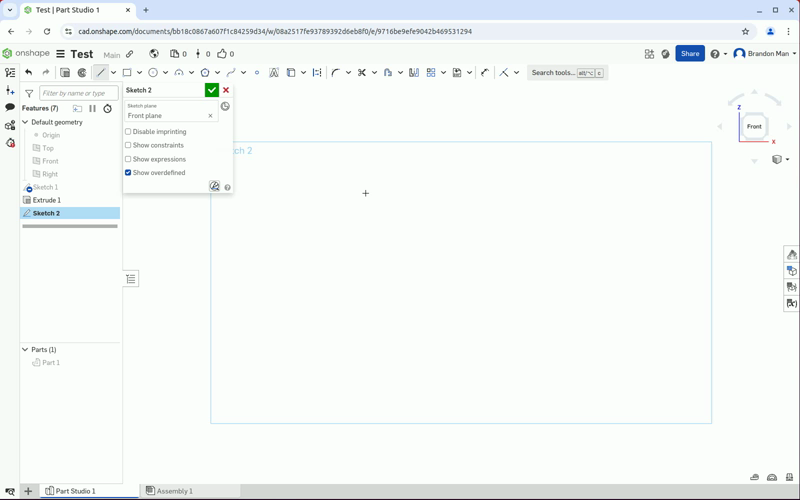
key_up(shift)
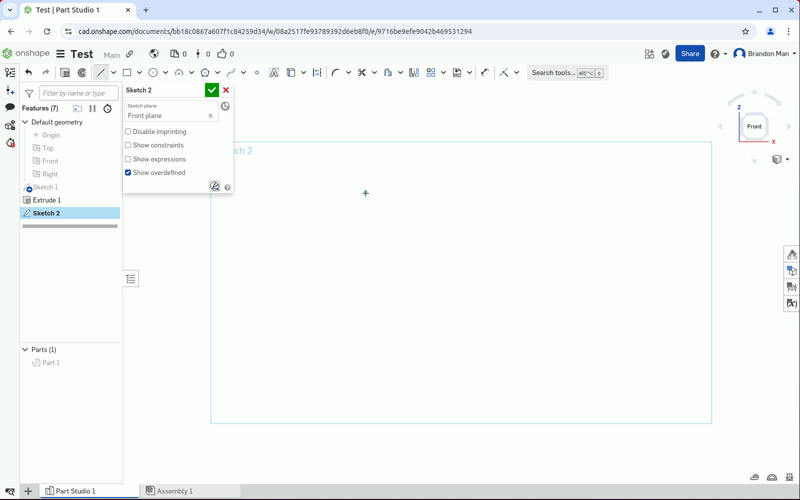
key_down(shift)
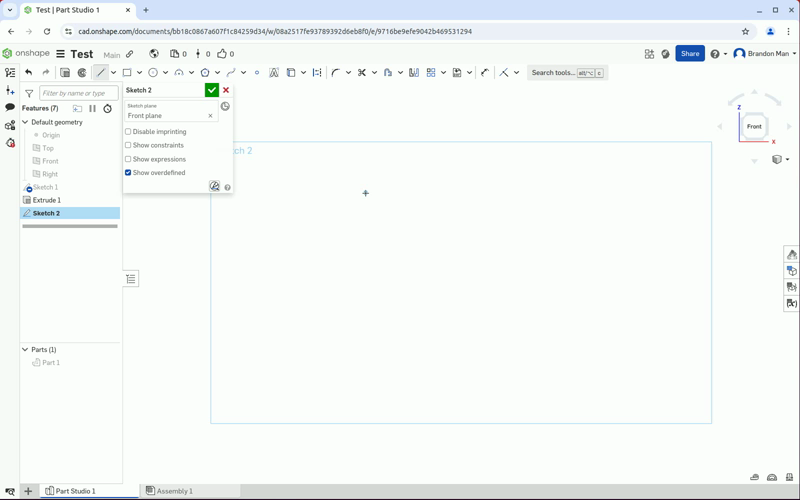
mouse_move(442, 269)
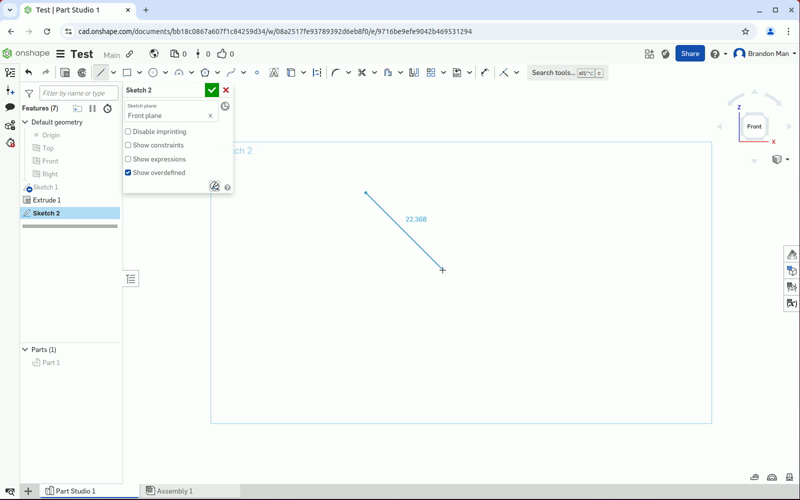
click(442, 269)
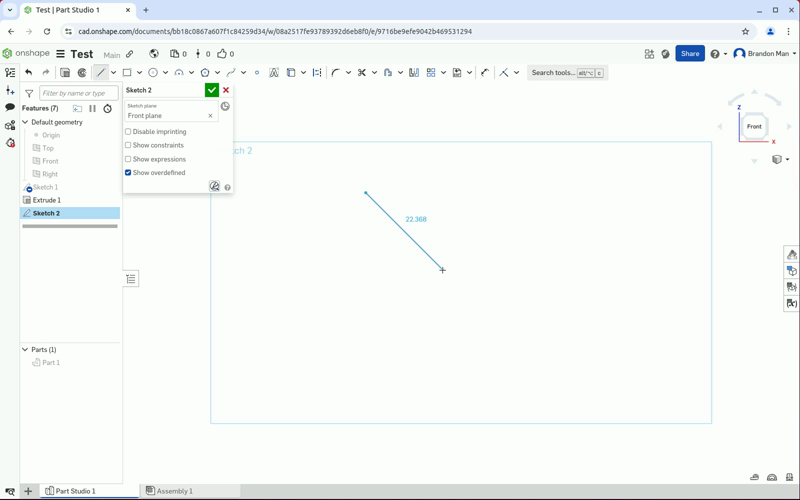
key_up(shift)
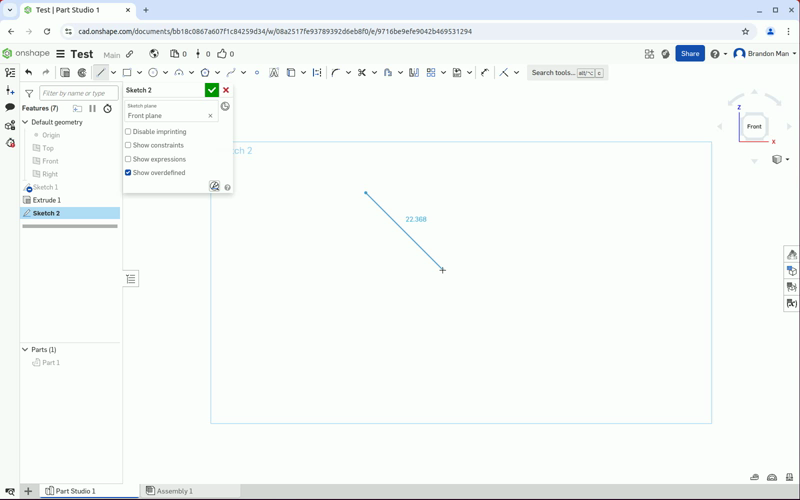
key_down(shift)
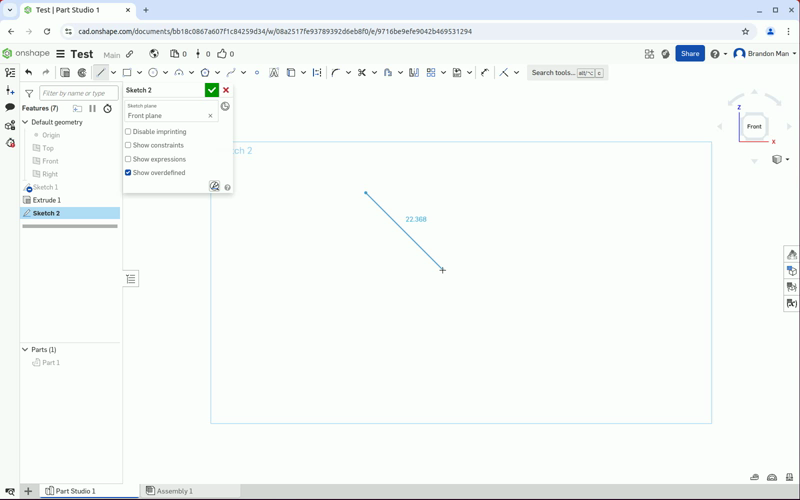
mouse_move(472, 269)
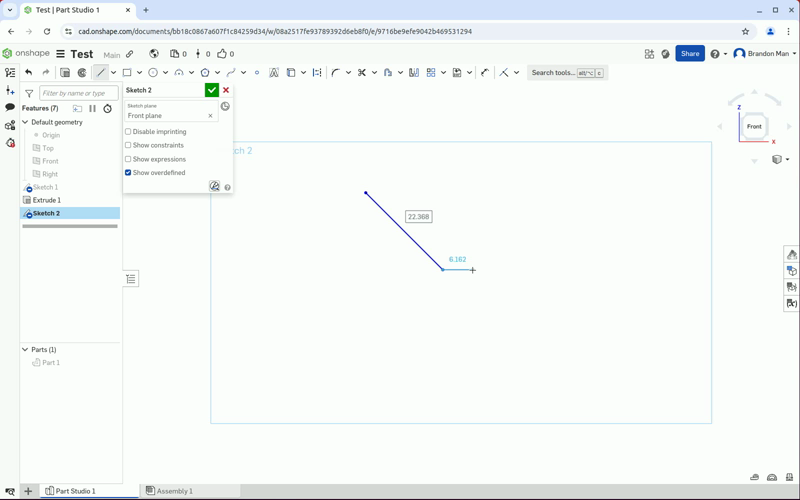
mouse_move(460, 269)
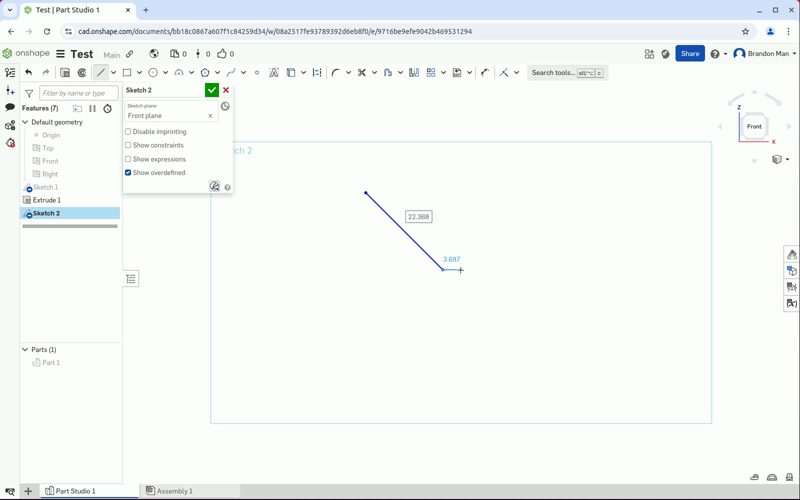
click(460, 269)
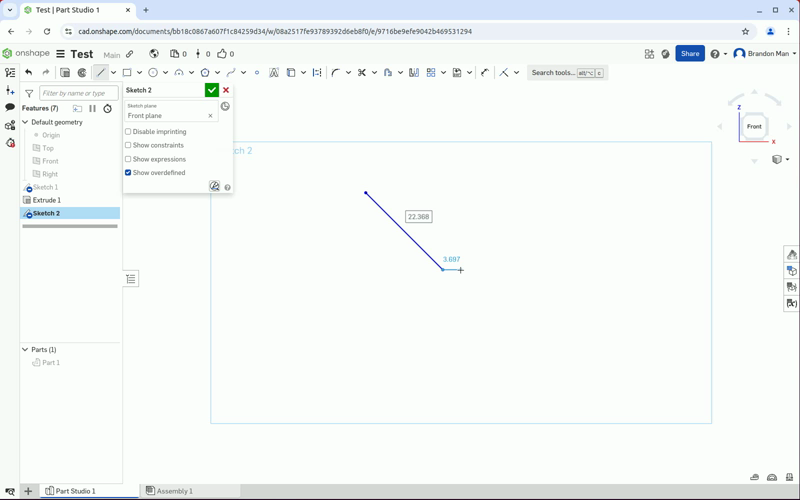
key_up(shift)
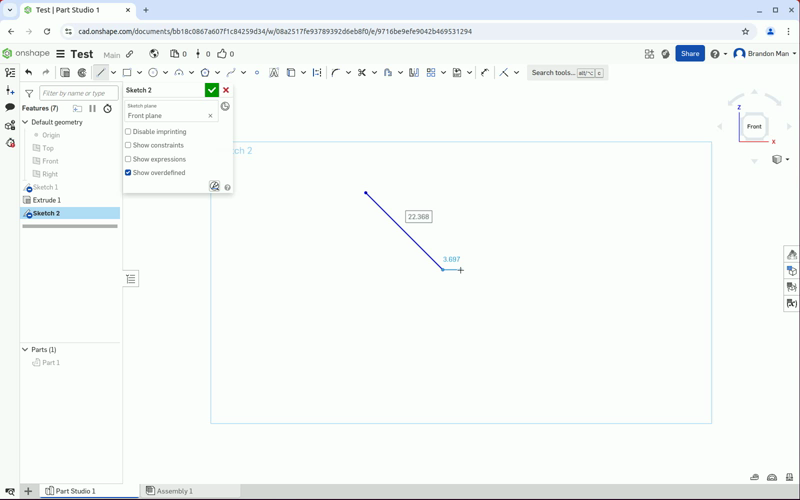
key_down(shift)
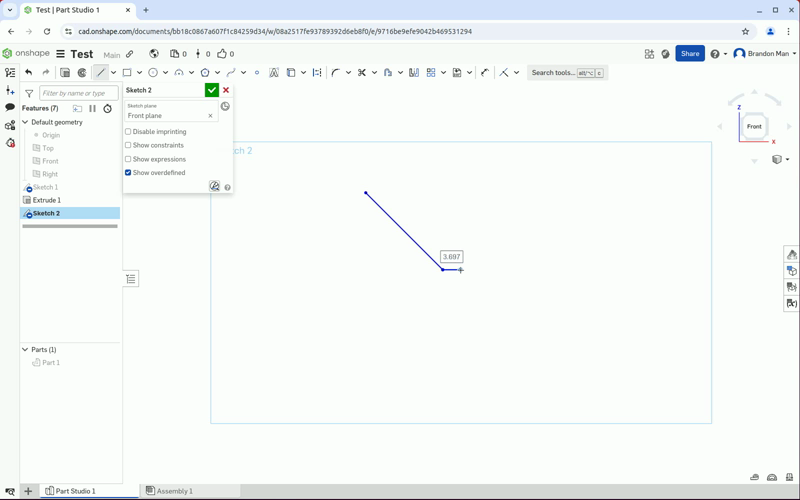
mouse_move(374, 183)
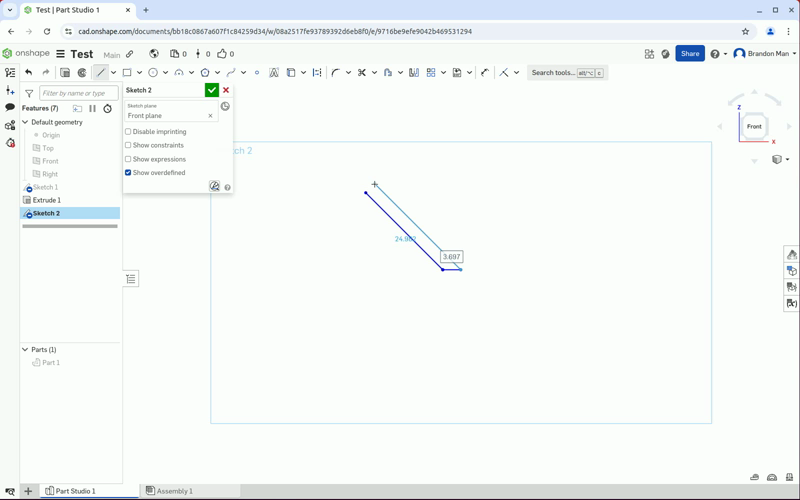
click(374, 183)
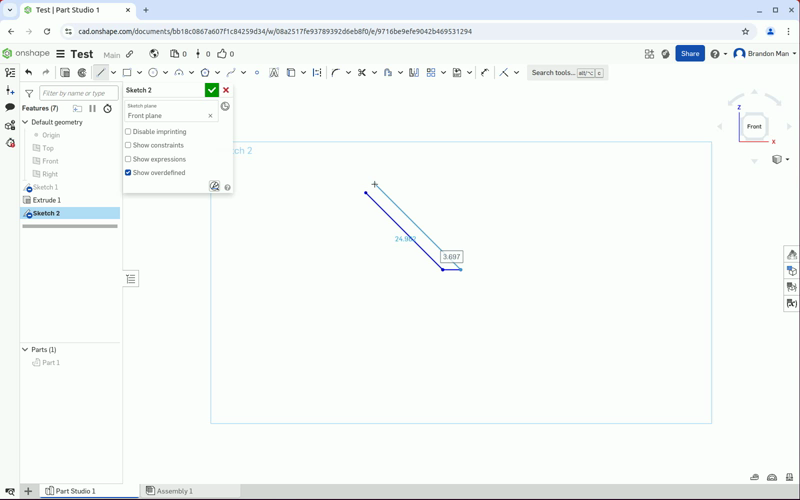
key_up(shift)
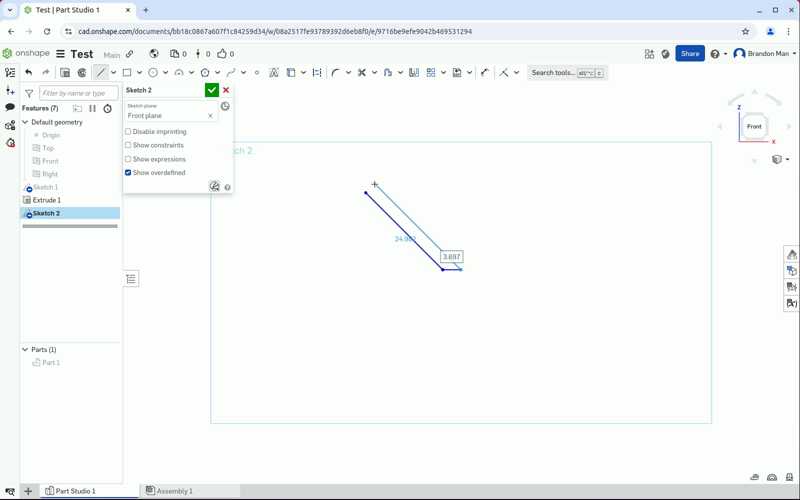
mouse_move(404, 183)
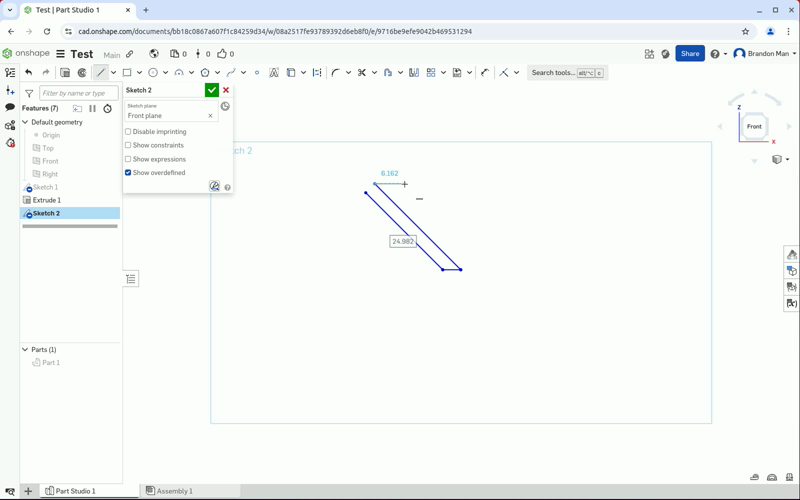
key_down(shift)
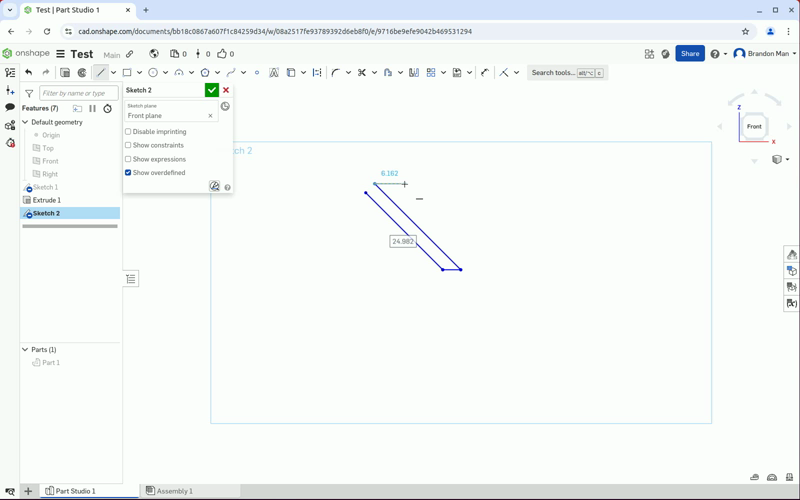
mouse_move(365, 192)
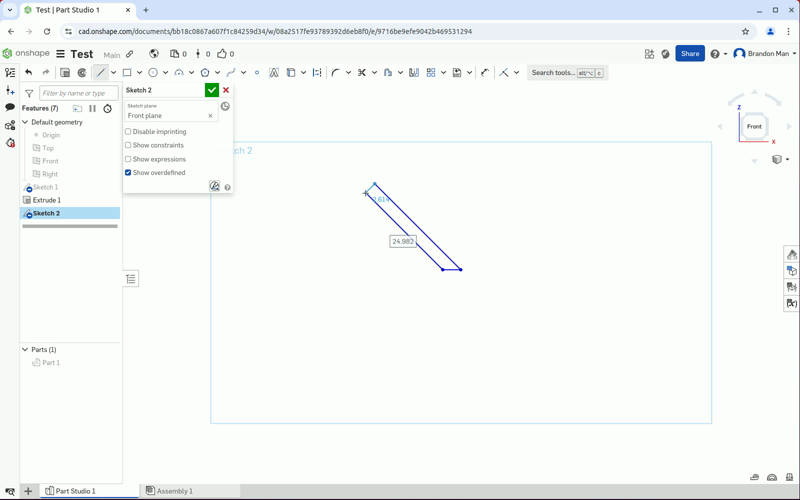
key_up(shift)
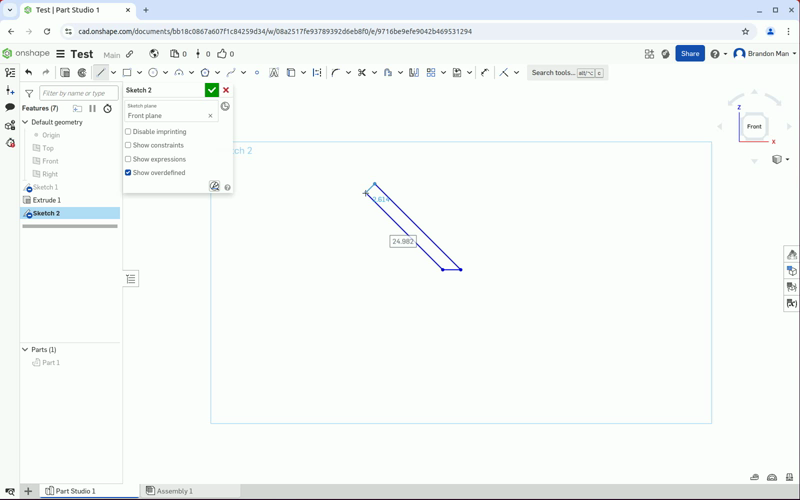
click(365, 192)
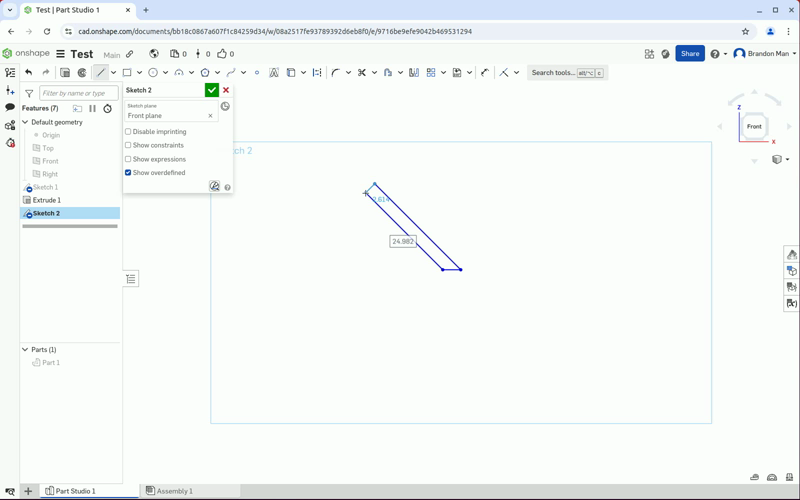
key(esc)
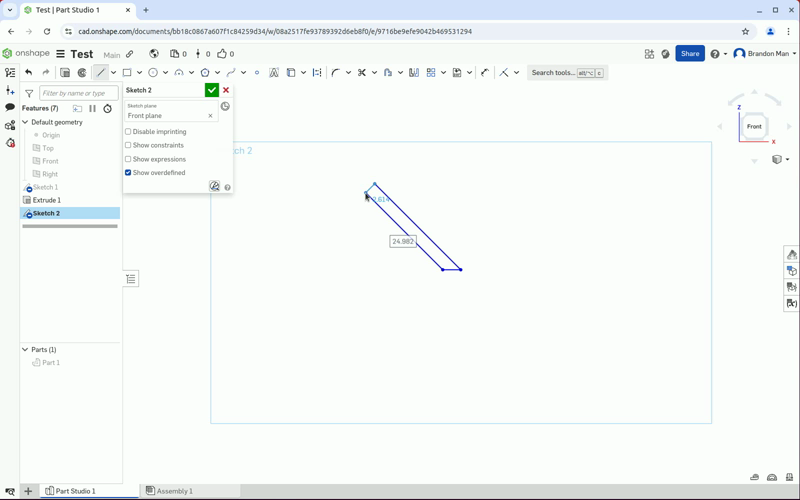
mouse_move(412, 232)
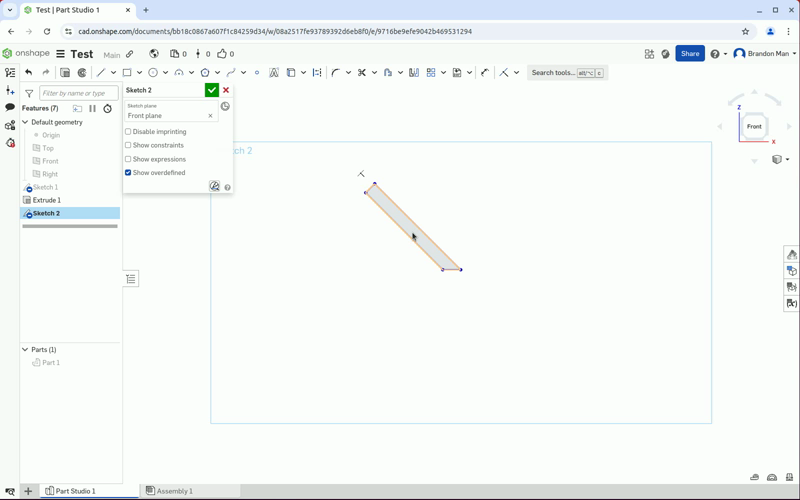
scroll(6)
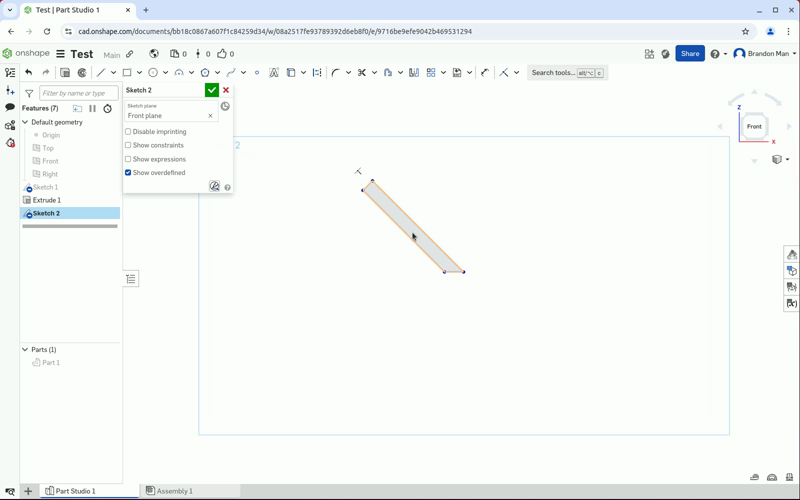
scroll(6)
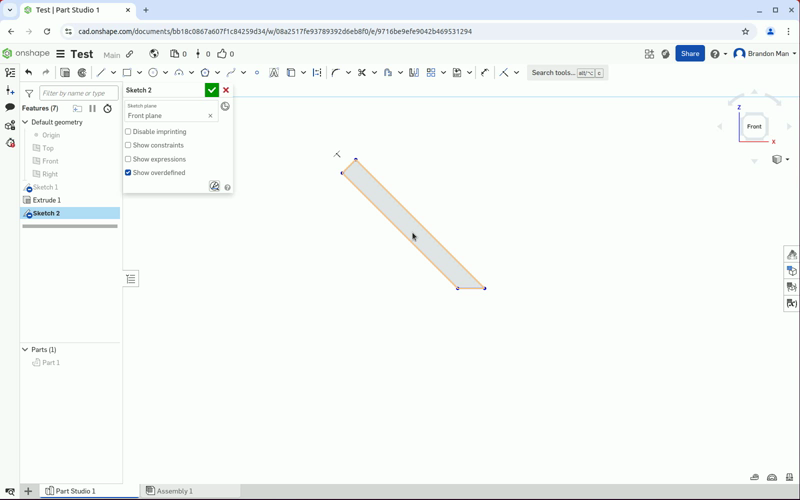
scroll(6)
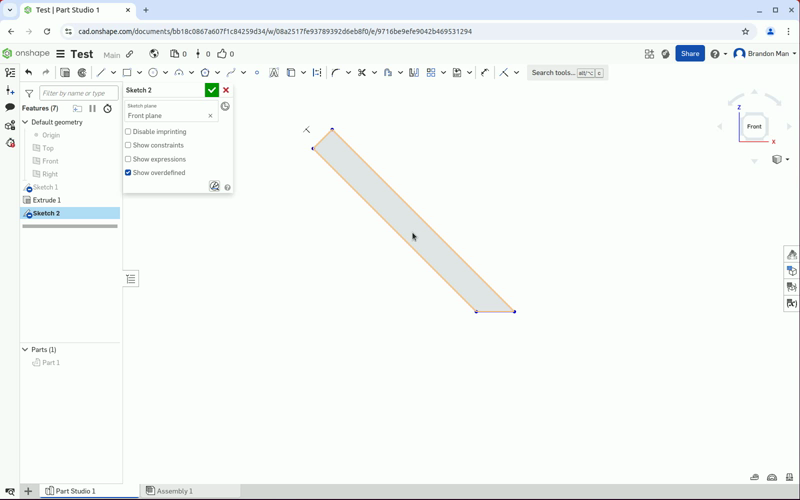
scroll(6)
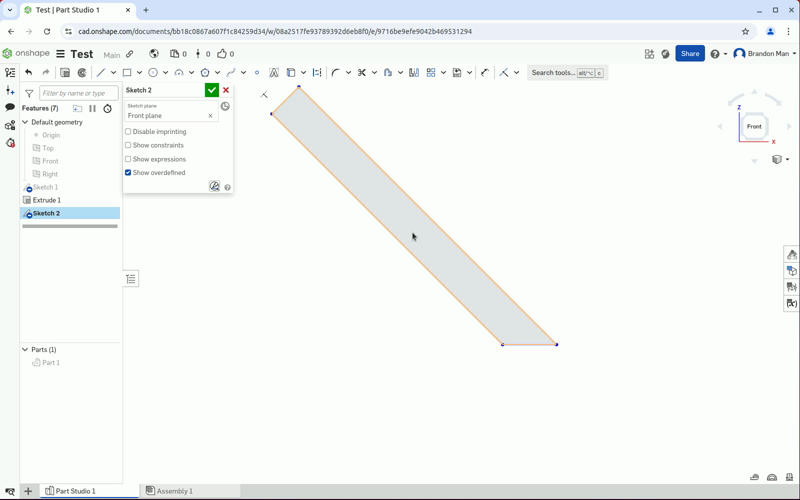
scroll(6)
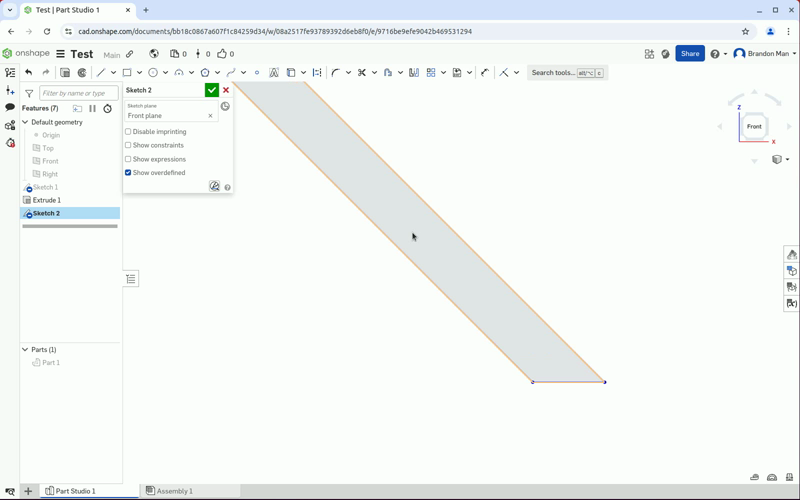
scroll(6)
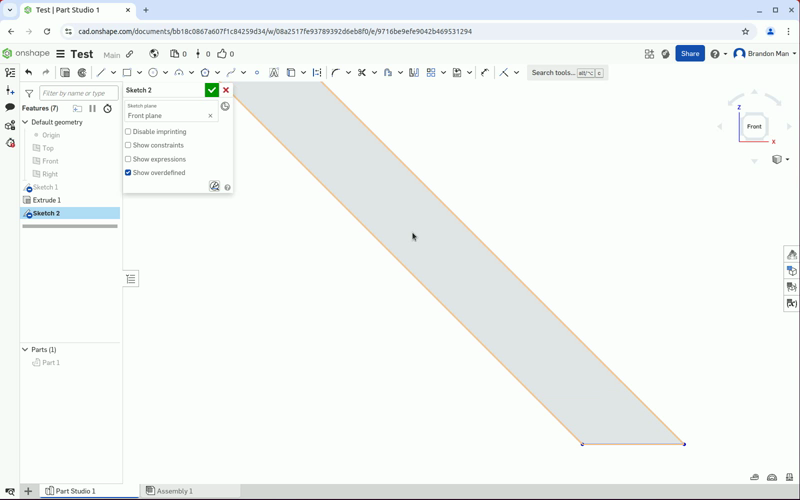
scroll(6)
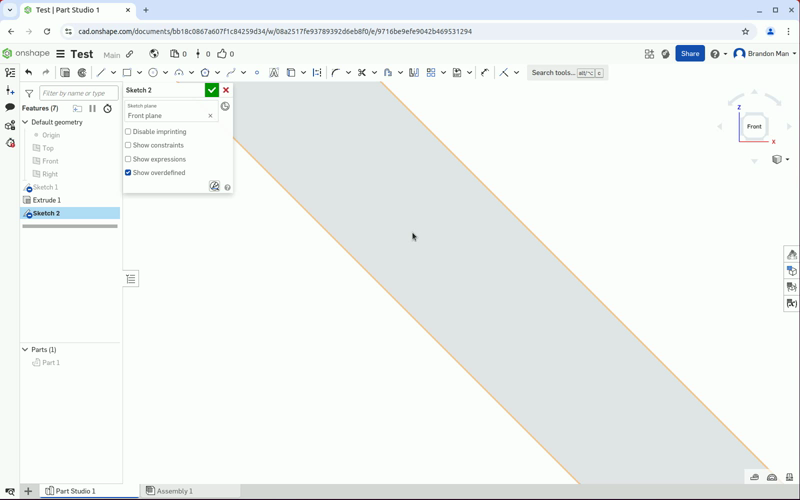
click(412, 232)
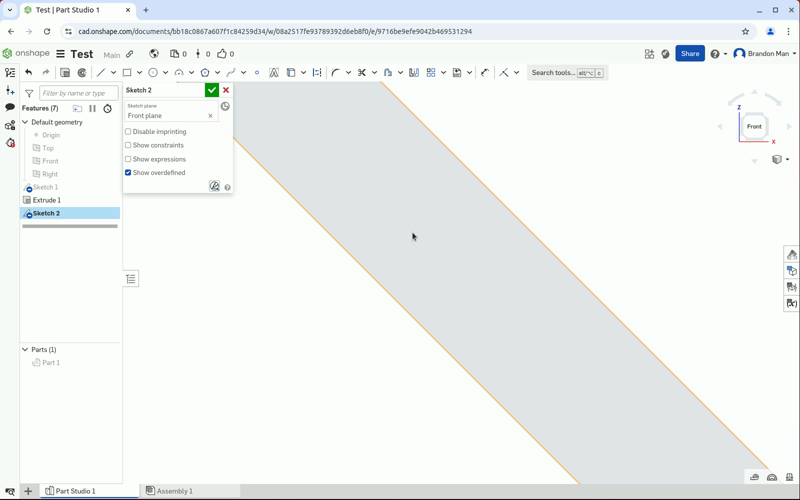
scroll(-6)
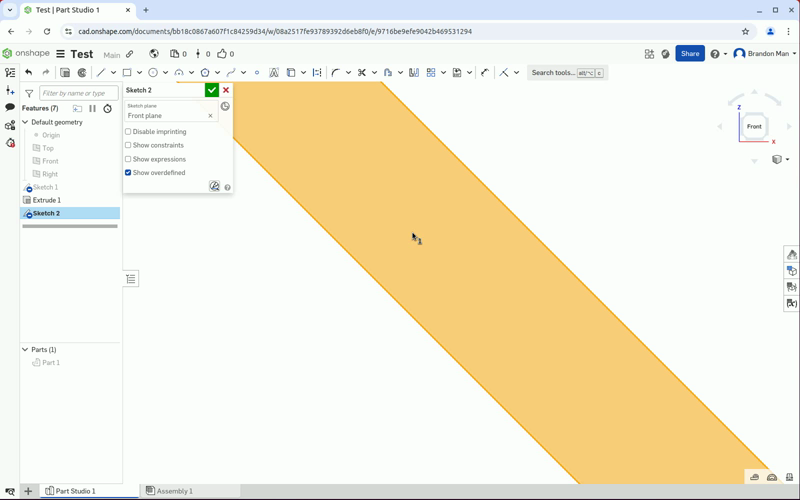
scroll(-6)
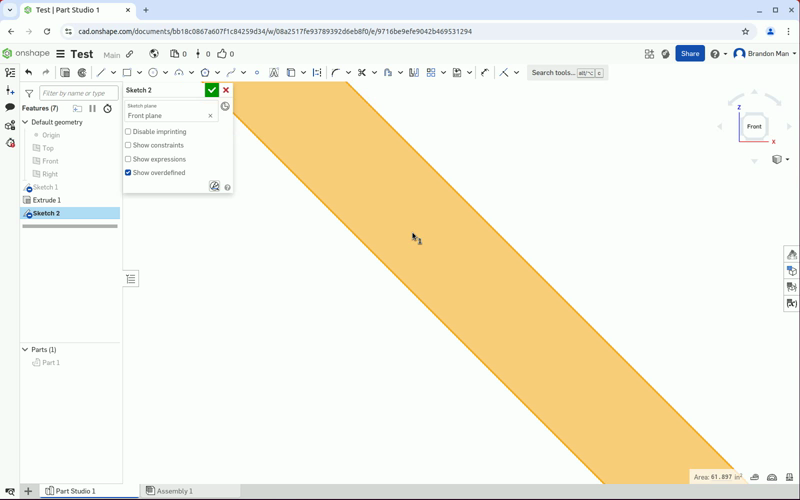
scroll(-6)
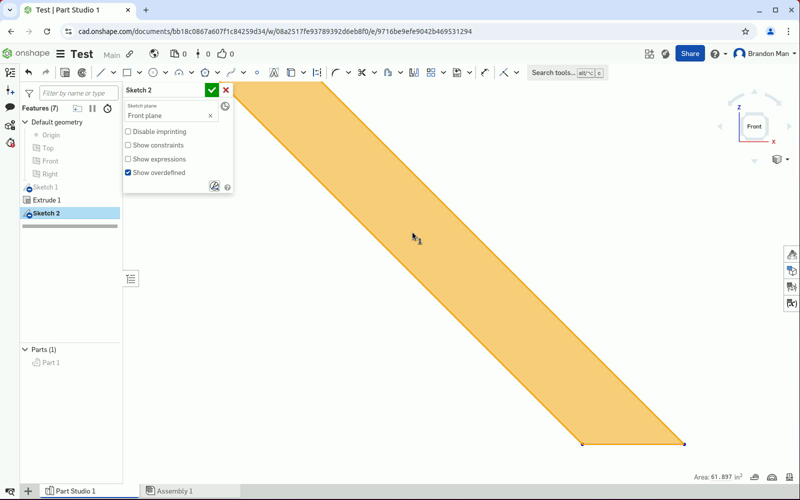
scroll(-6)
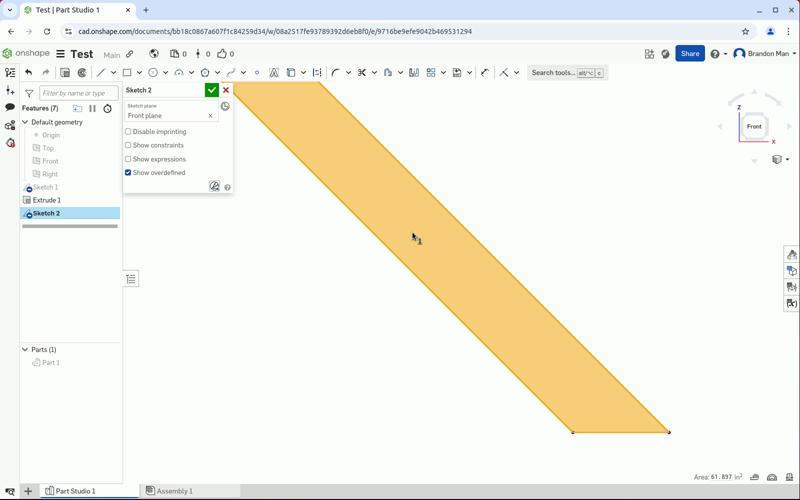
scroll(-6)
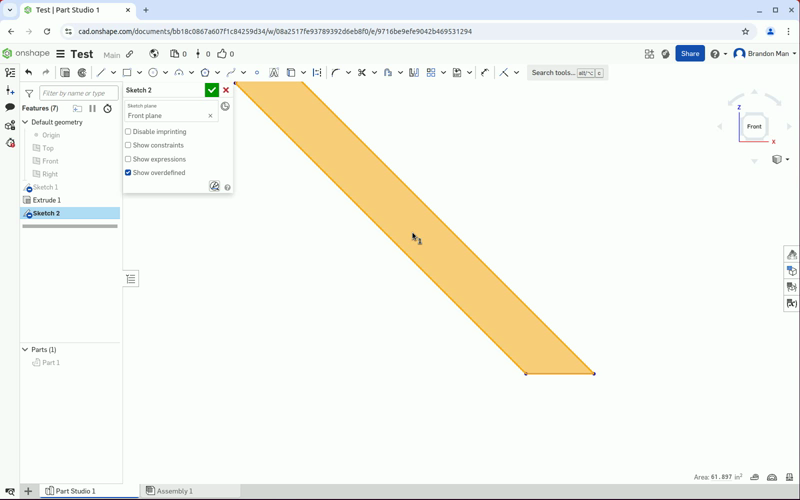
scroll(-6)
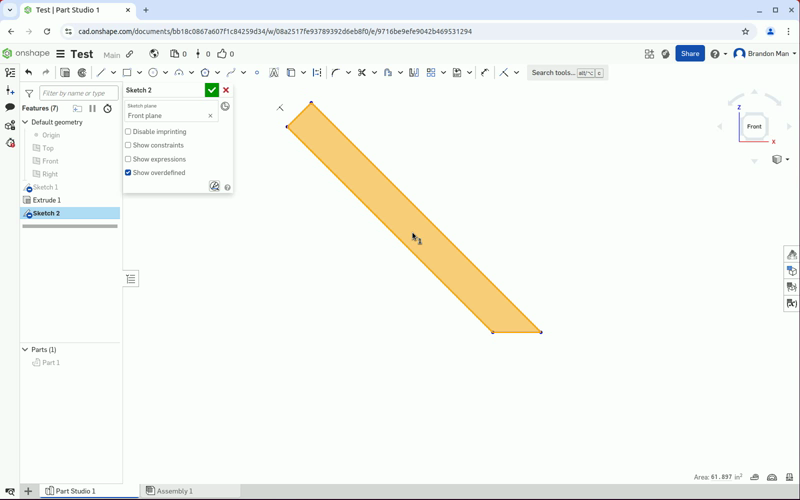
scroll(-6)
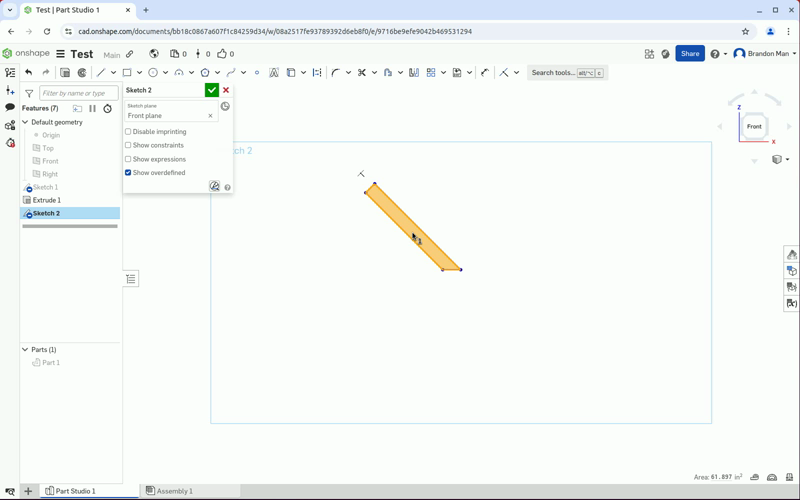
mouse_move(73, 352)
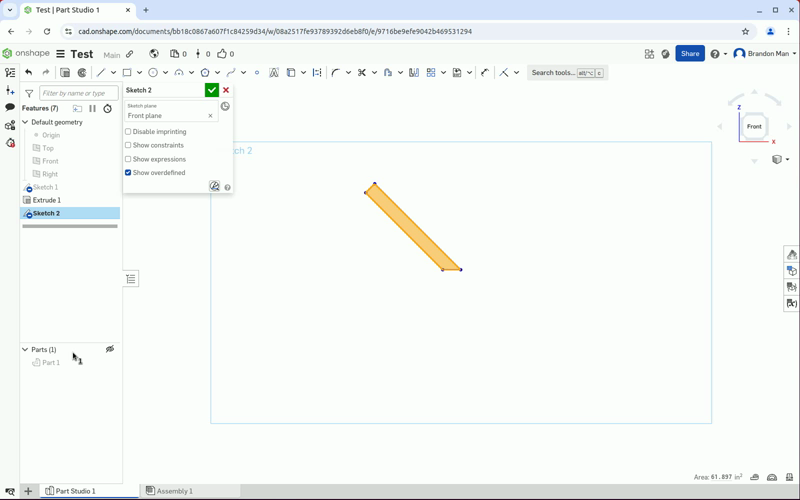
key(shift+y)
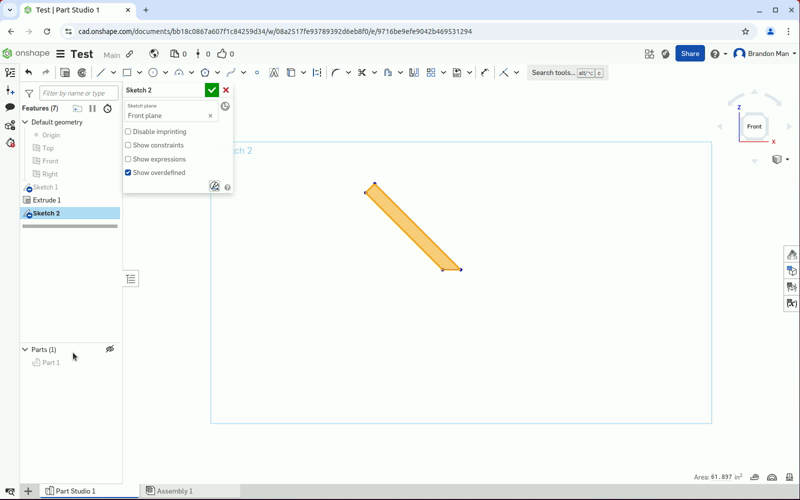
key(shift+e)
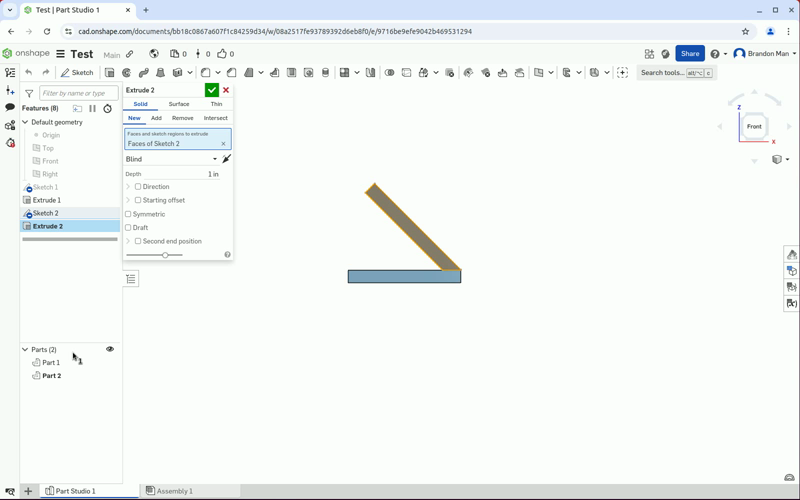
mouse_move(143, 106)
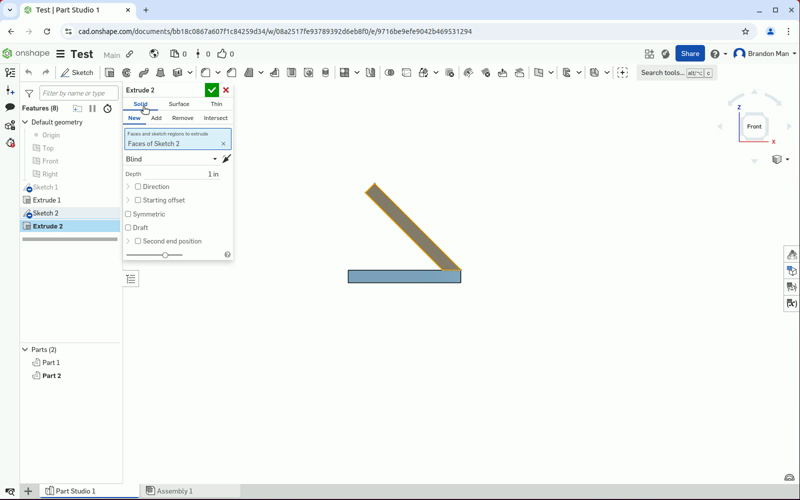
click(143, 106)
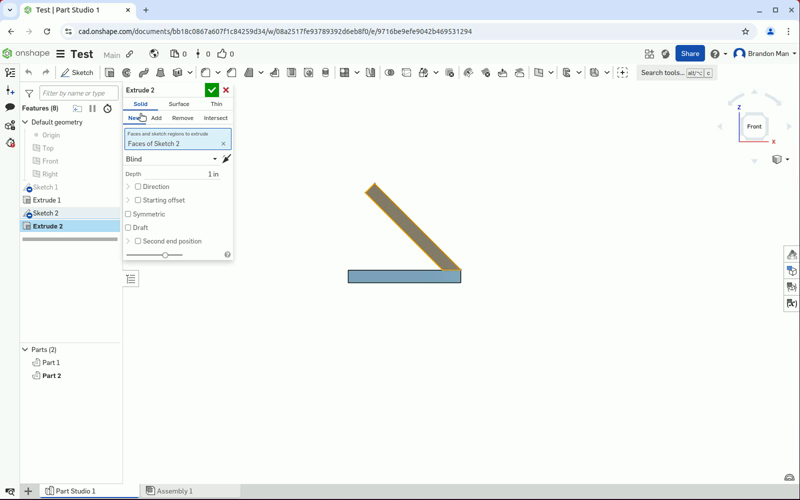
mouse_move(137, 120)
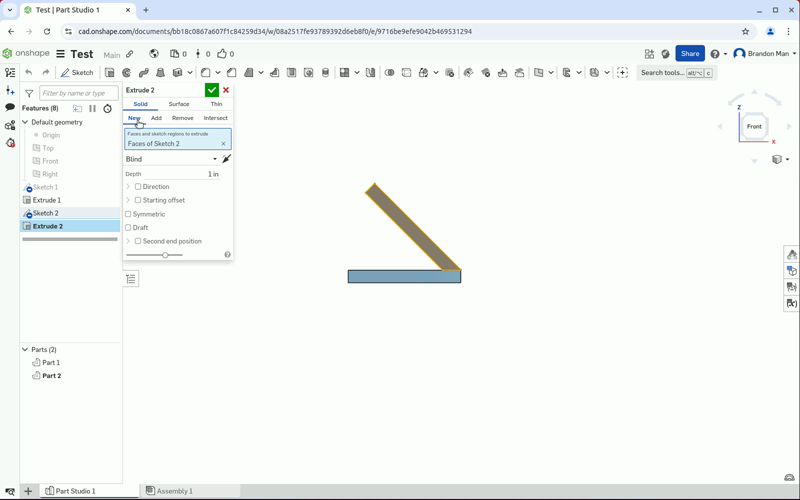
click(137, 120)
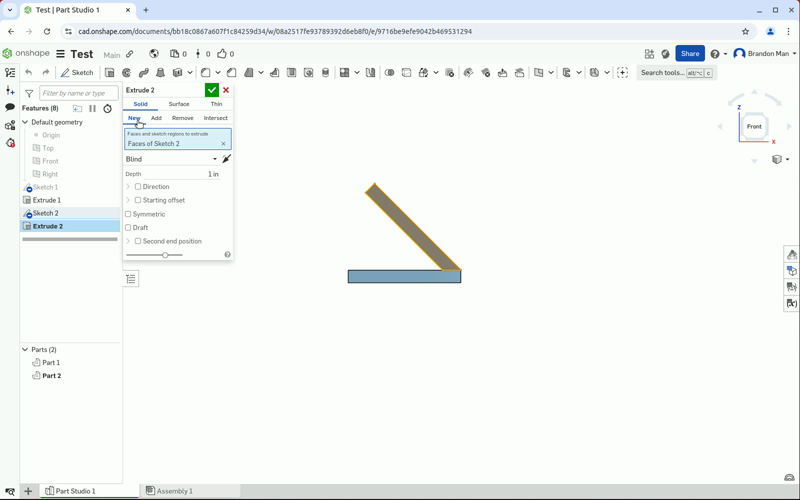
key(tab, 4)
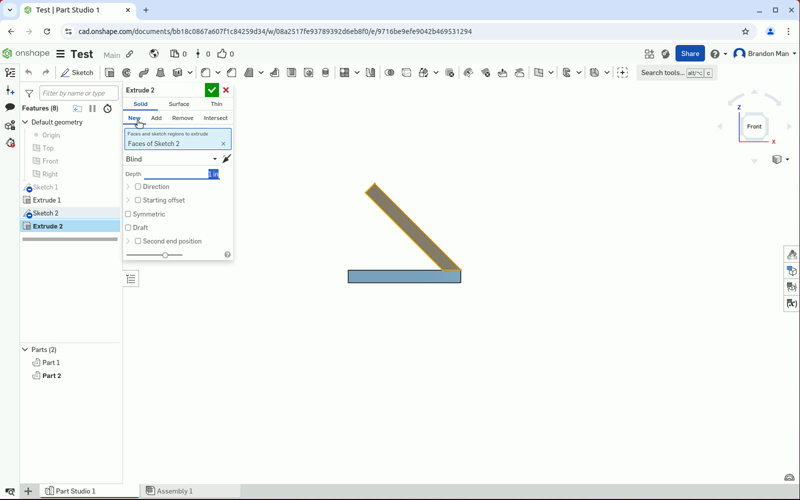
text(2.648)
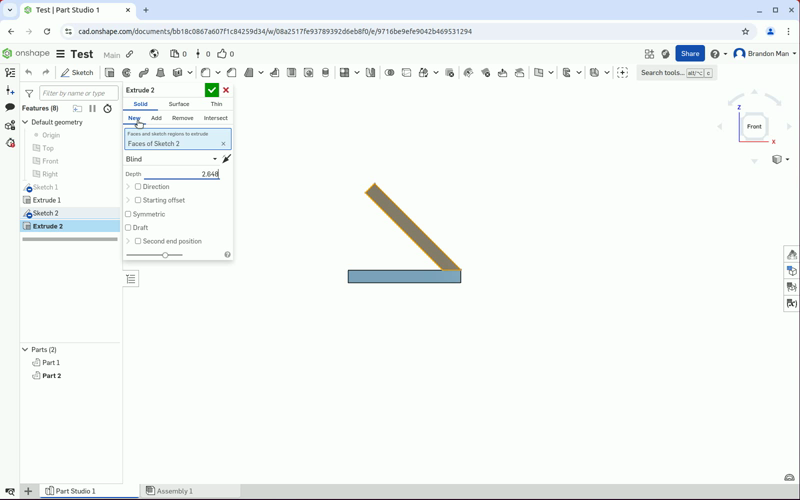
key(enter)
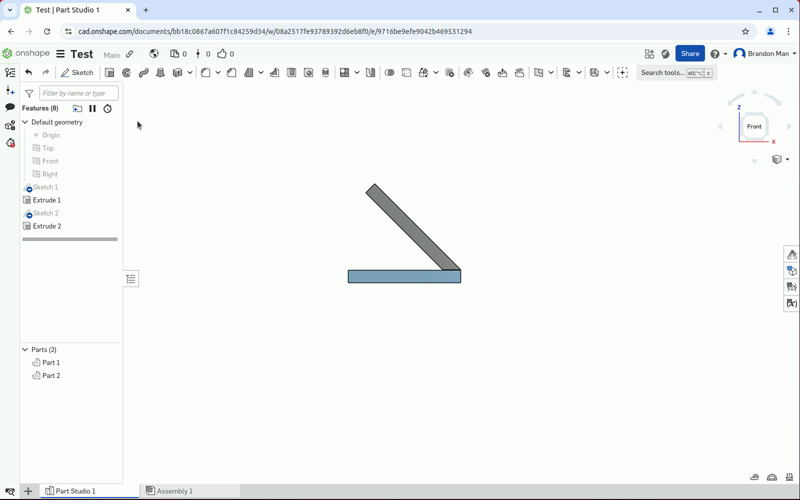
key(shift+h)
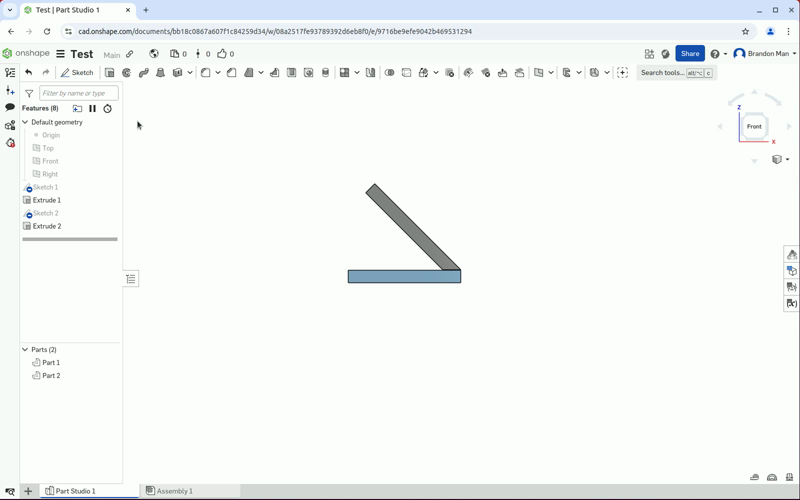
key(shift+h)
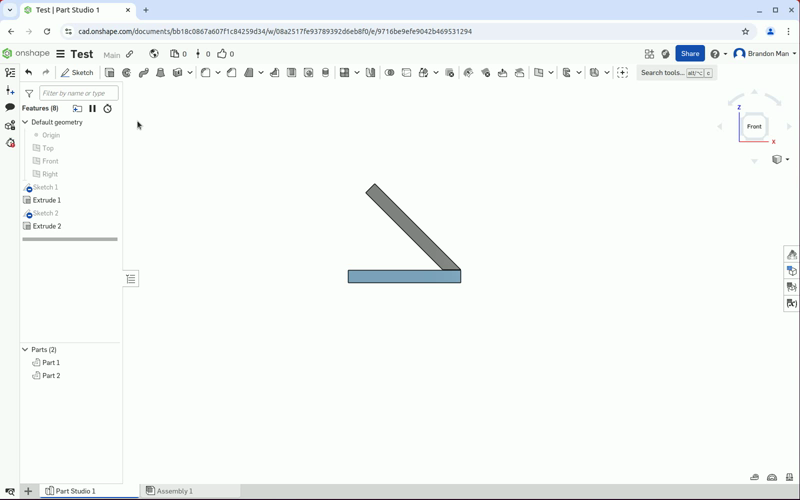
mouse_move(73, 189)
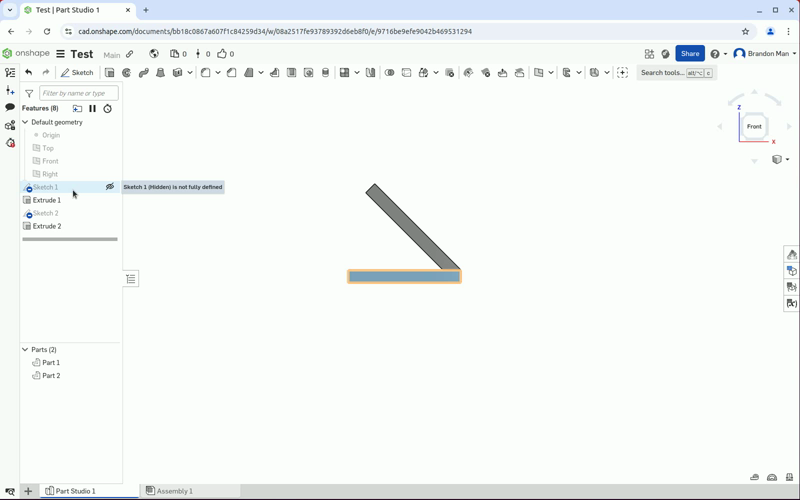
click(73, 189)
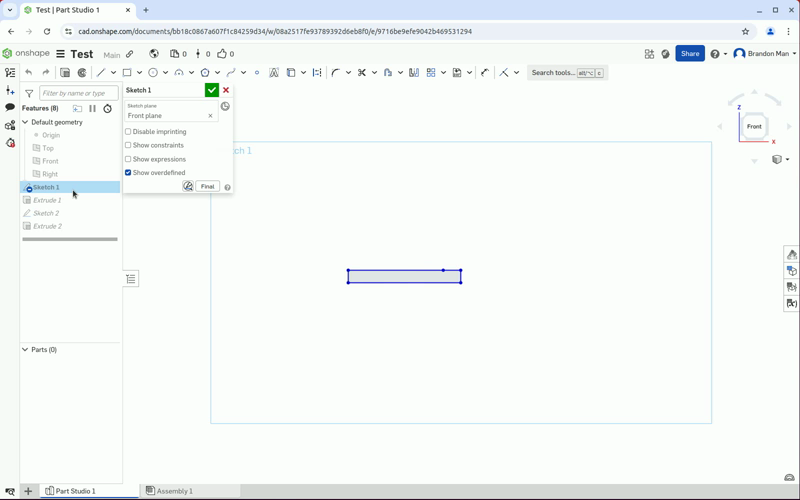
mouse_move(229, 92)
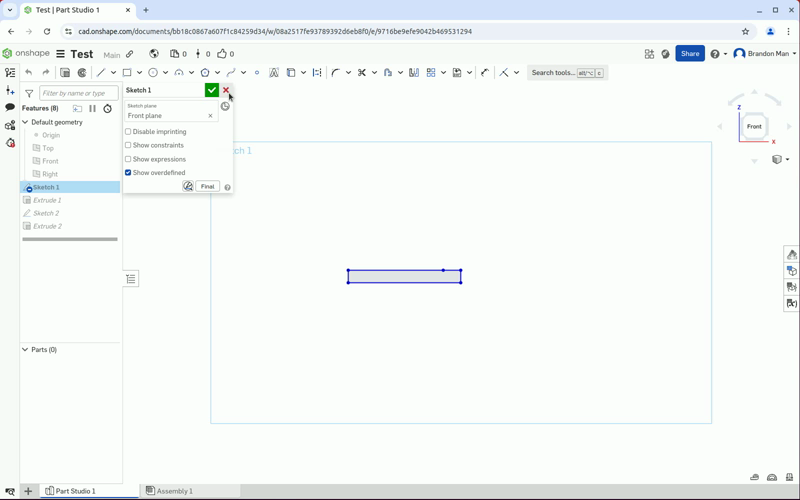
click(229, 92)
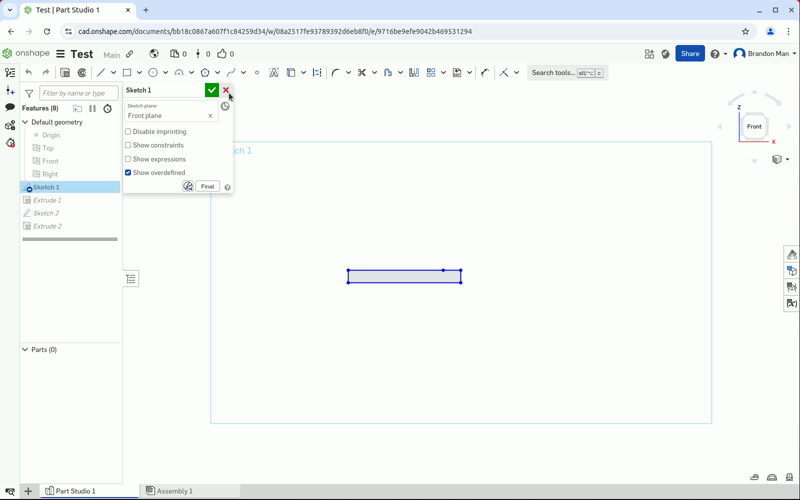
key(shift+s)
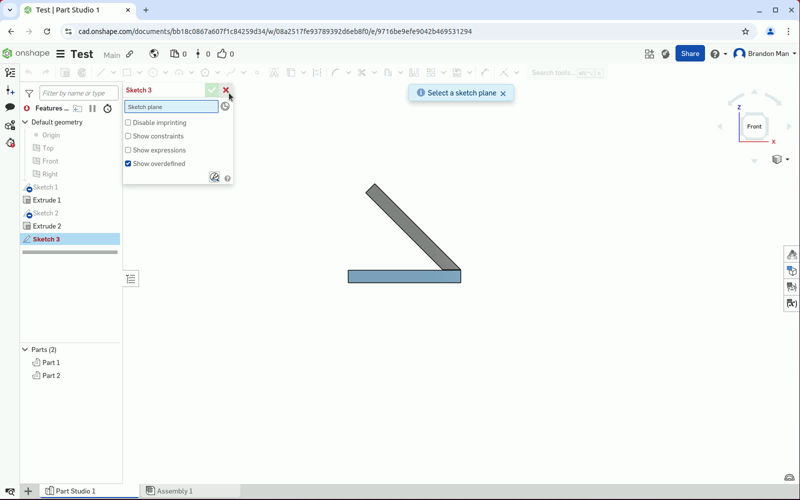
mouse_move(73, 163)
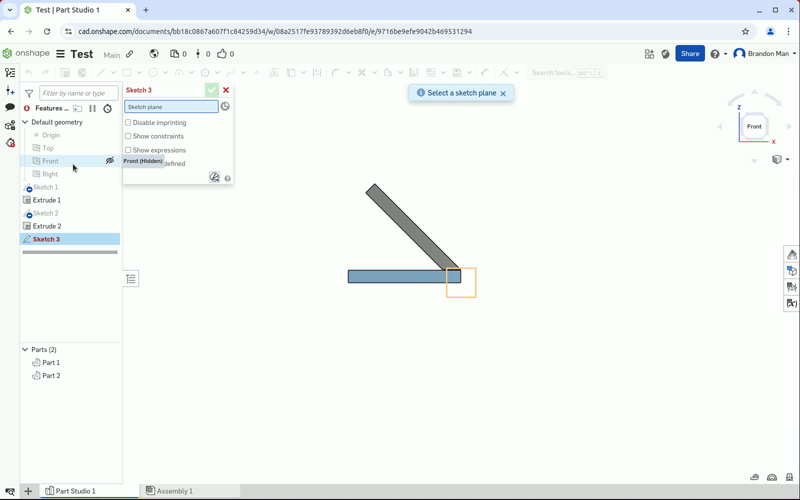
click(73, 163)
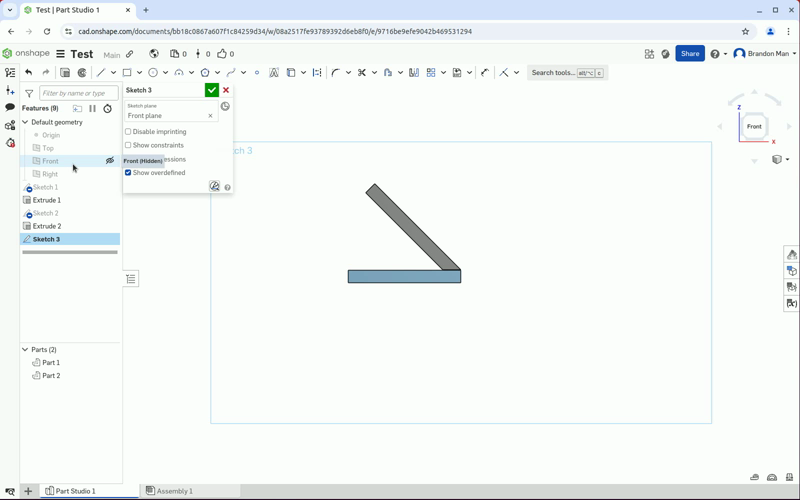
mouse_move(73, 352)
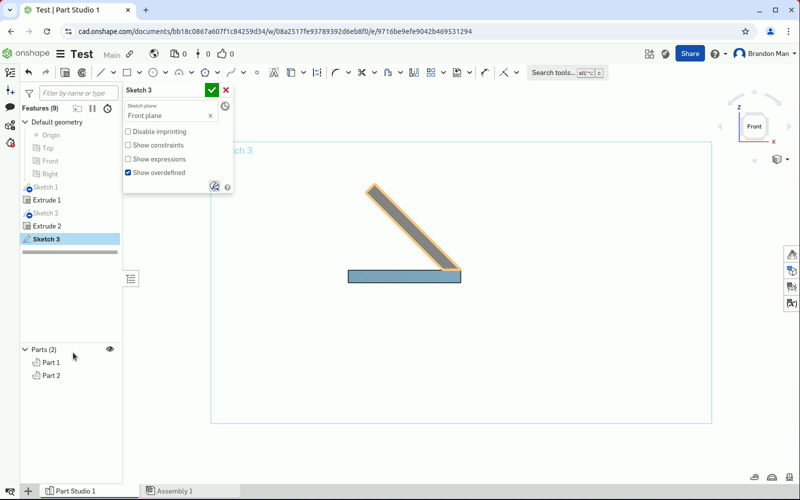
key(y)
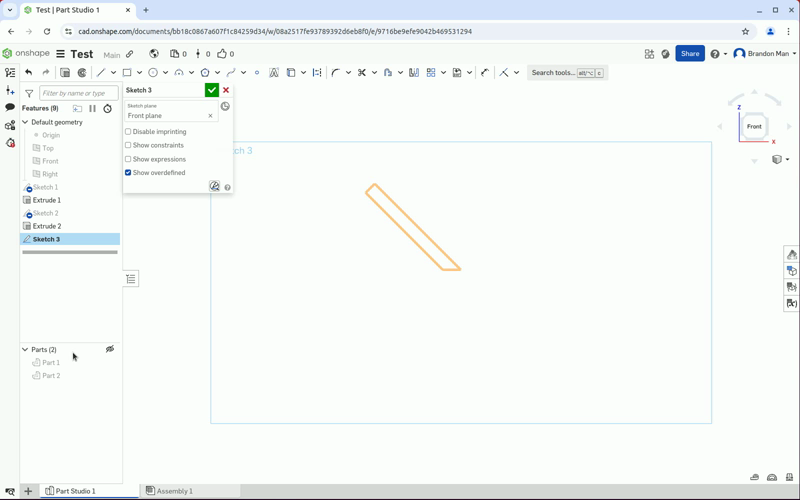
key(l)
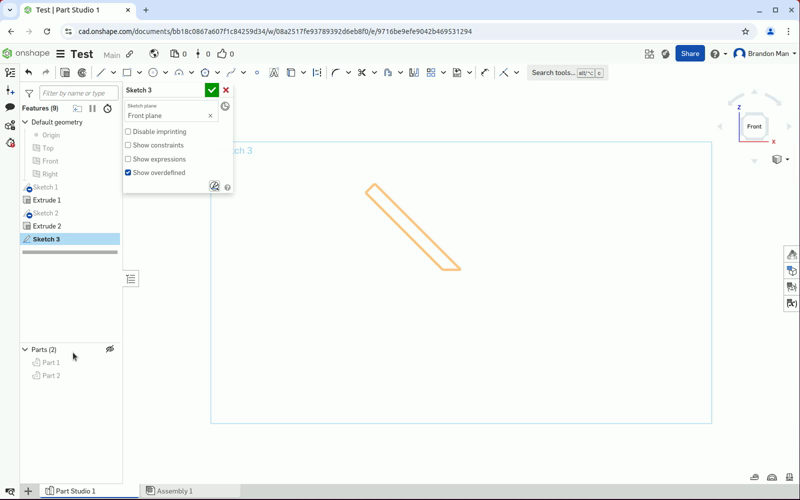
key_down(shift)
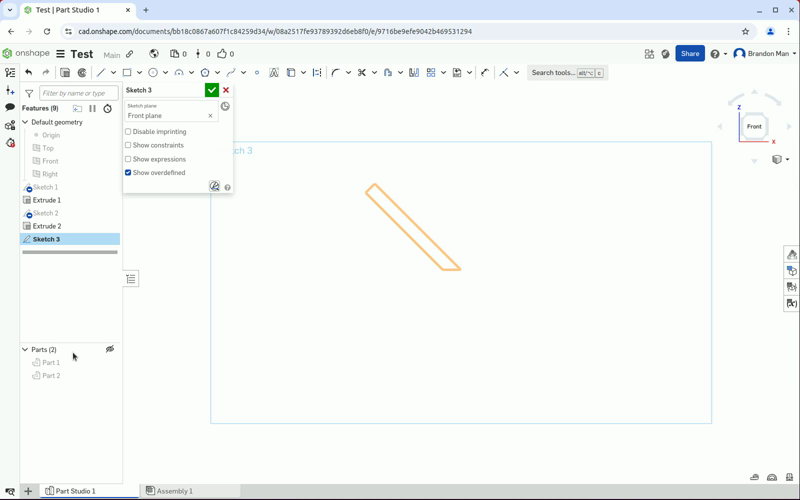
mouse_move(374, 184)
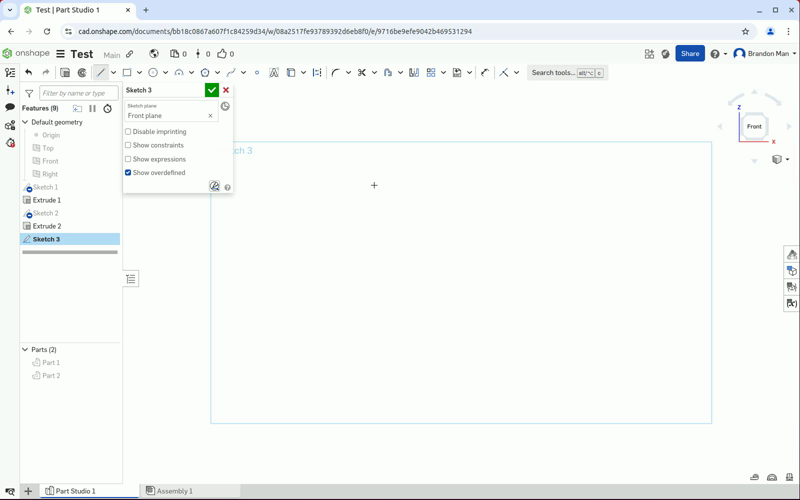
click(374, 184)
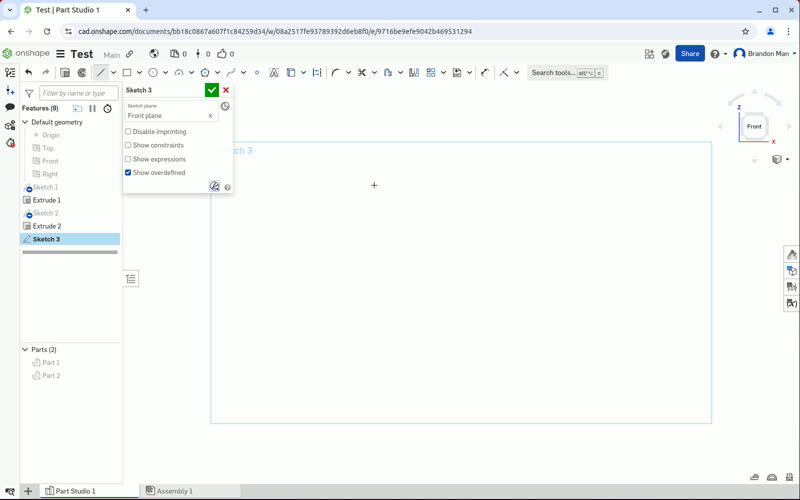
key_up(shift)
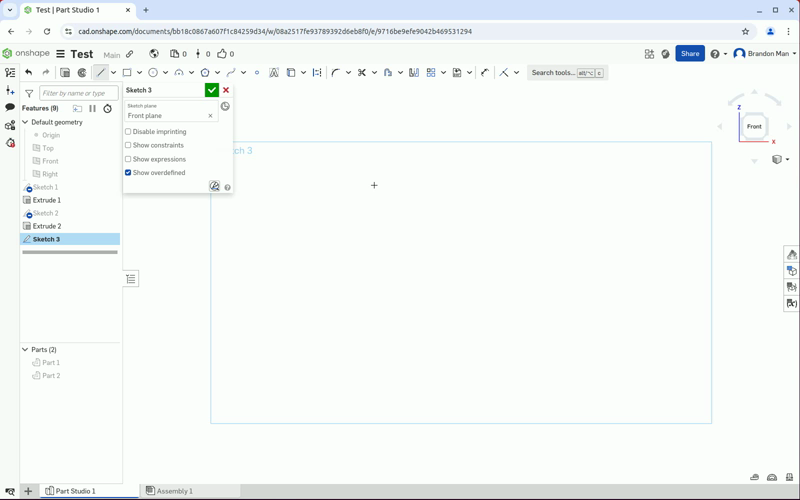
key_down(shift)
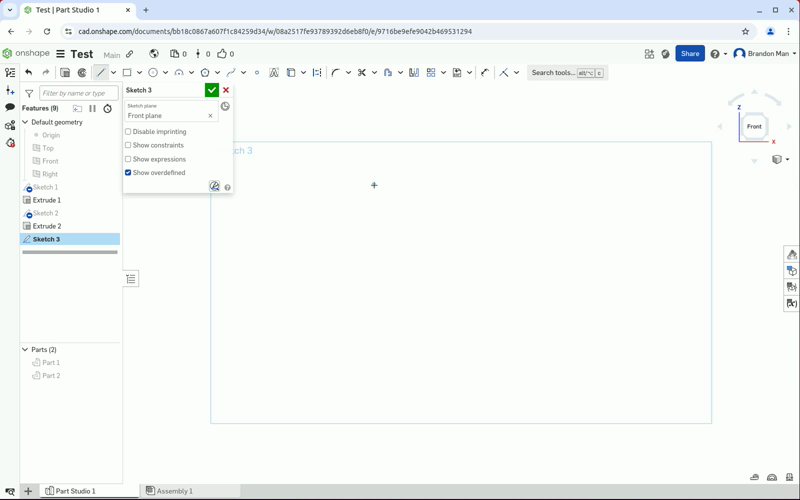
mouse_move(459, 270)
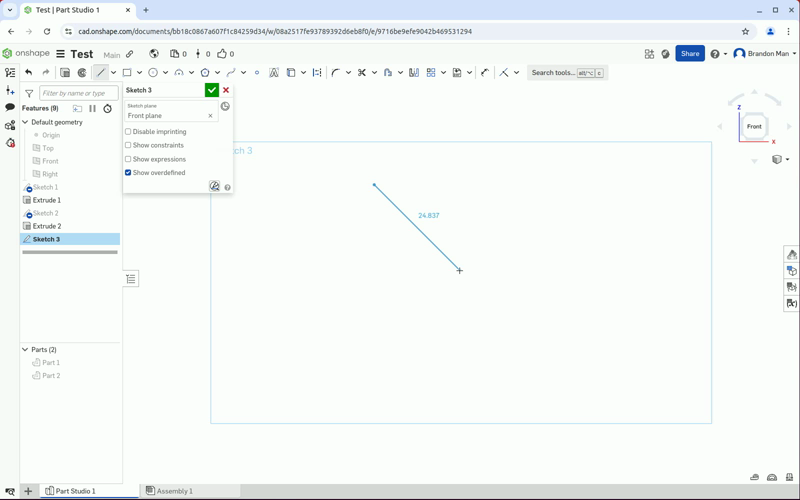
click(459, 270)
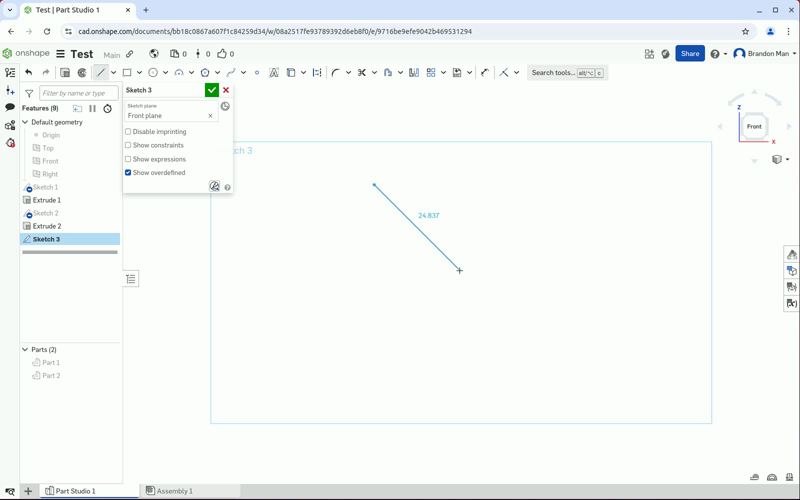
key_up(shift)
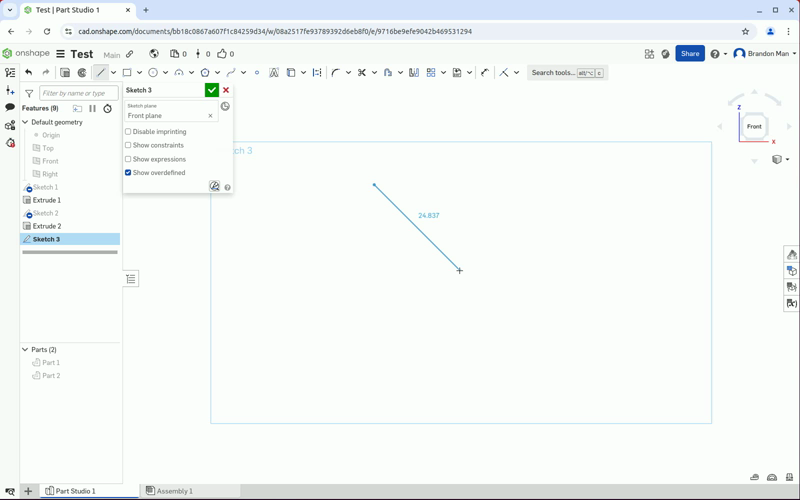
key_down(shift)
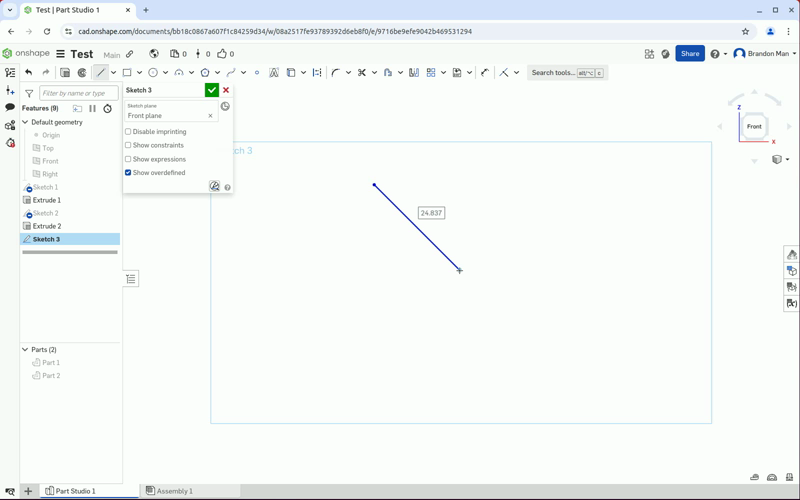
mouse_move(489, 270)
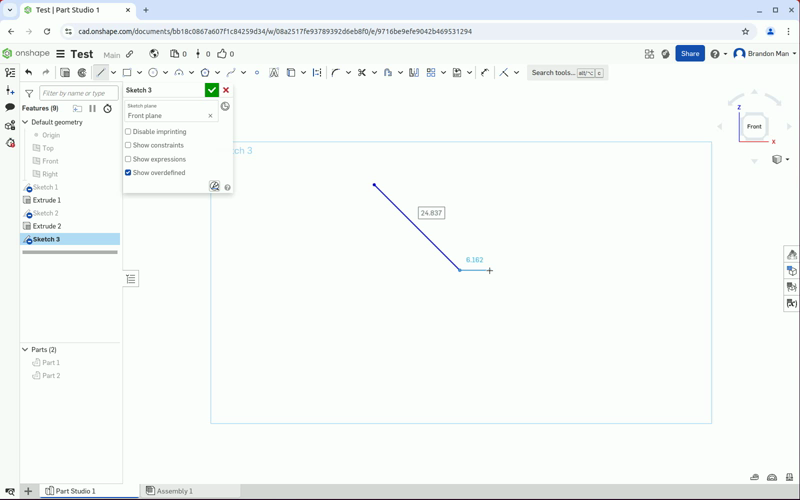
mouse_move(464, 266)
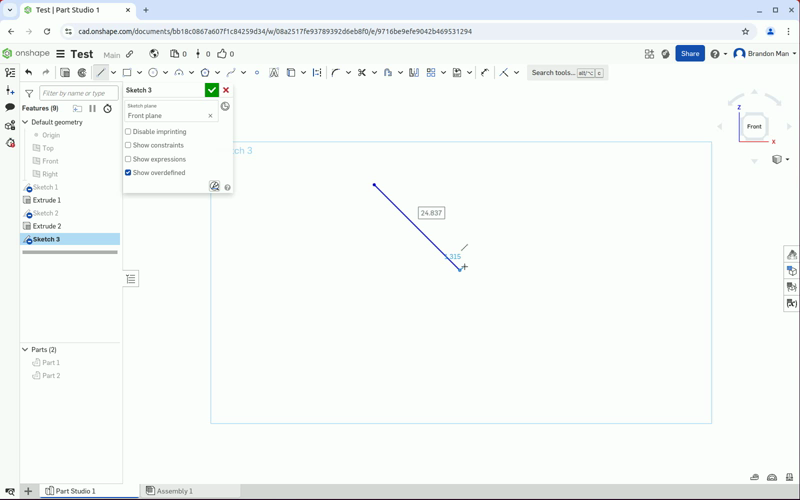
scroll(6)
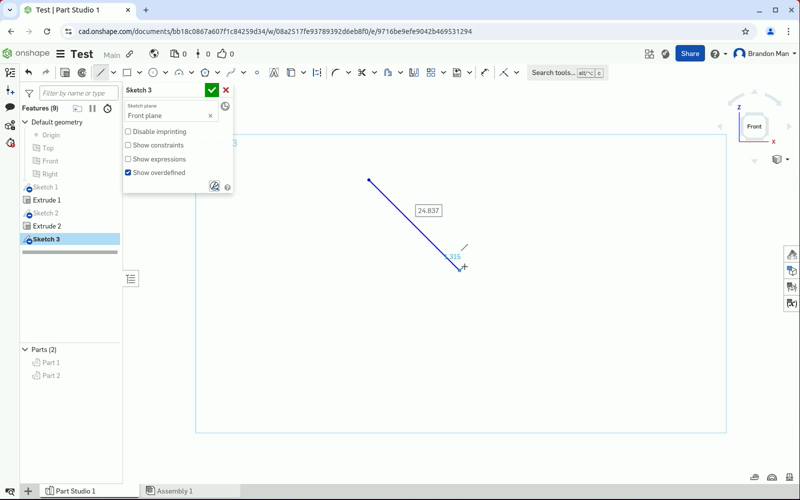
scroll(6)
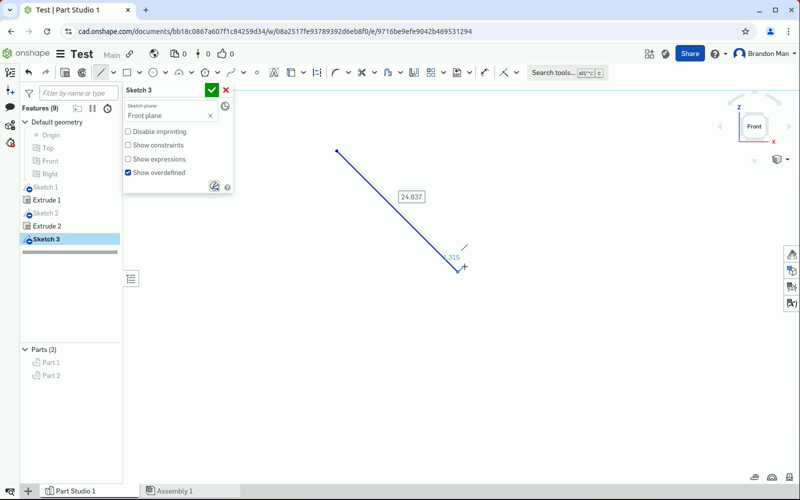
scroll(6)
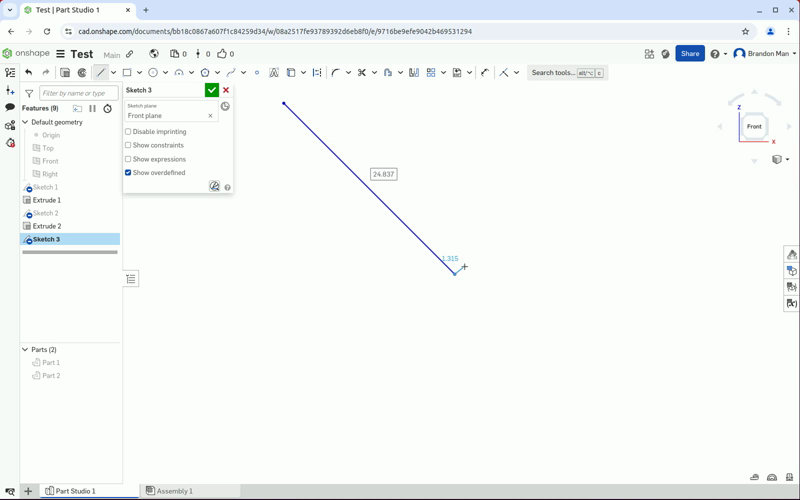
scroll(6)
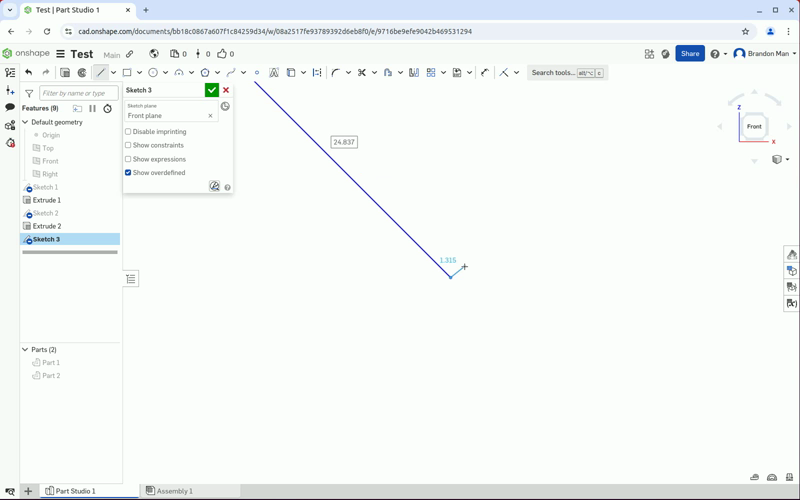
scroll(6)
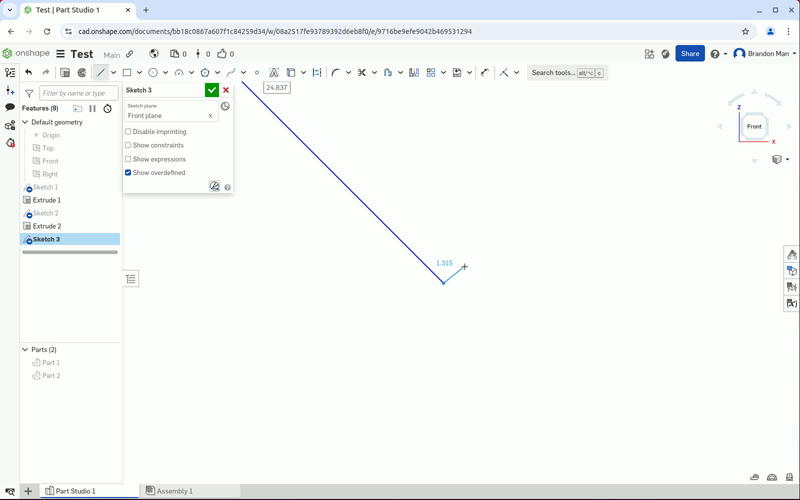
scroll(6)
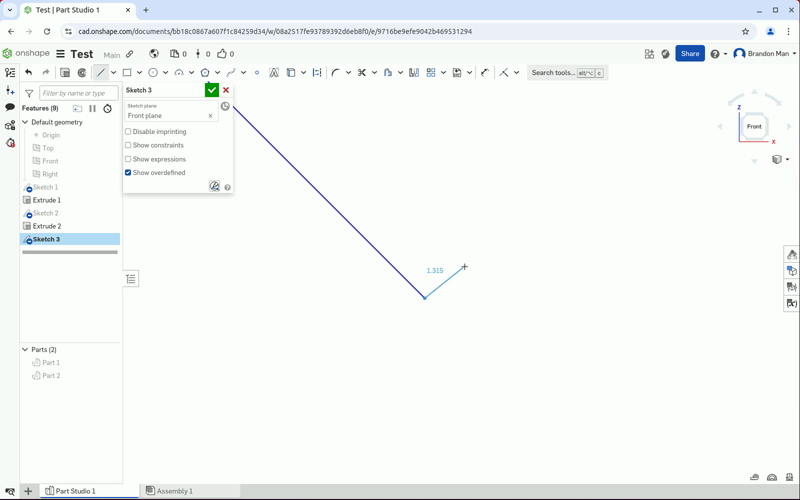
scroll(6)
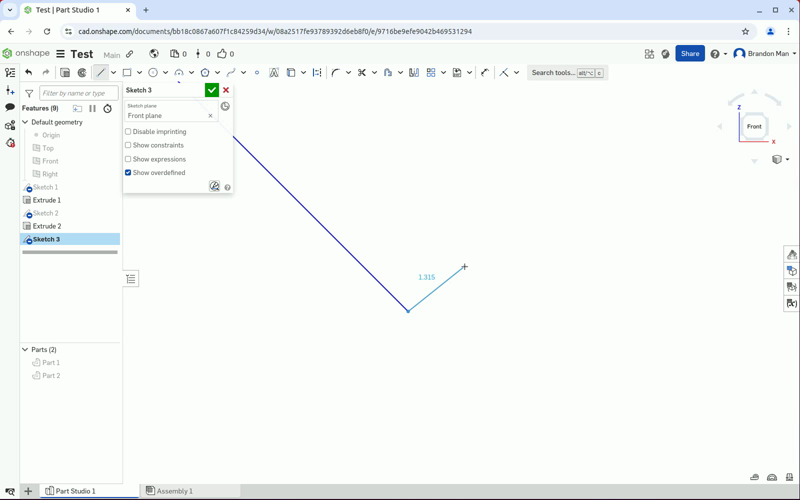
click(464, 266)
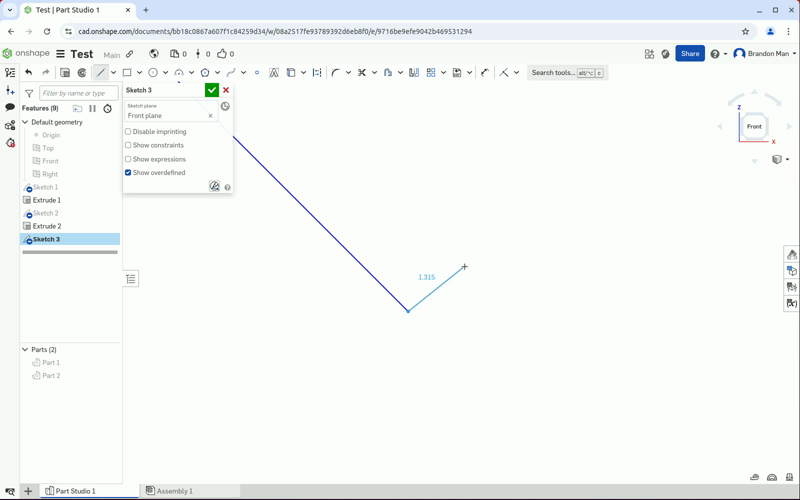
scroll(-6)
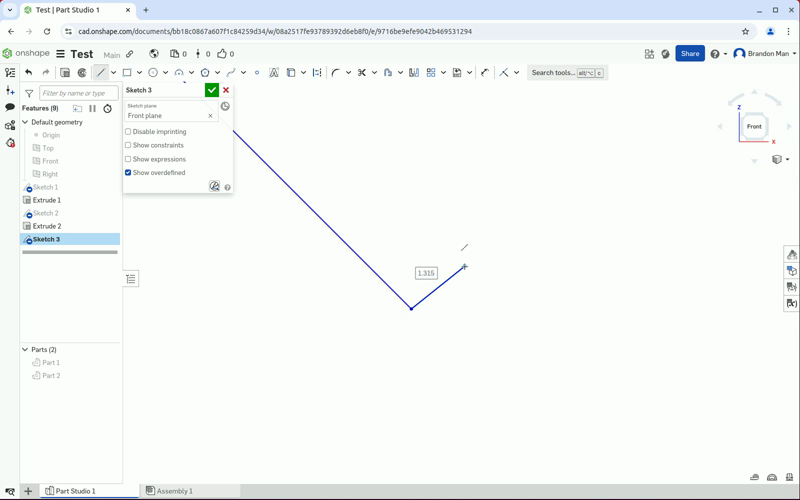
scroll(-6)
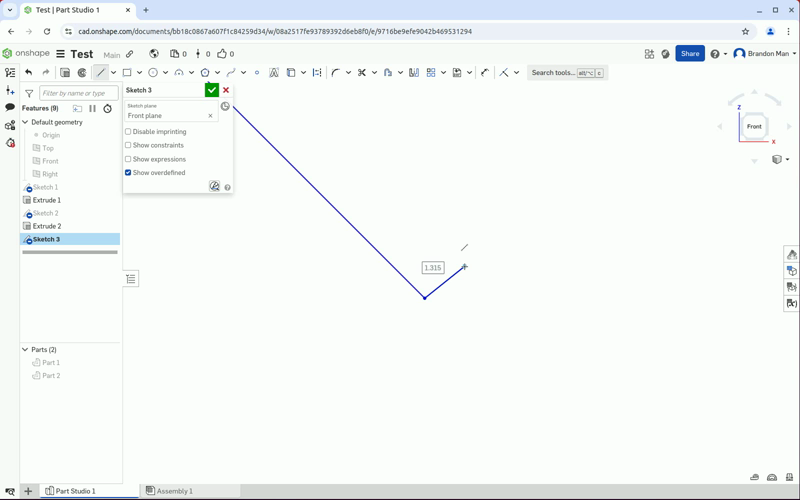
scroll(-6)
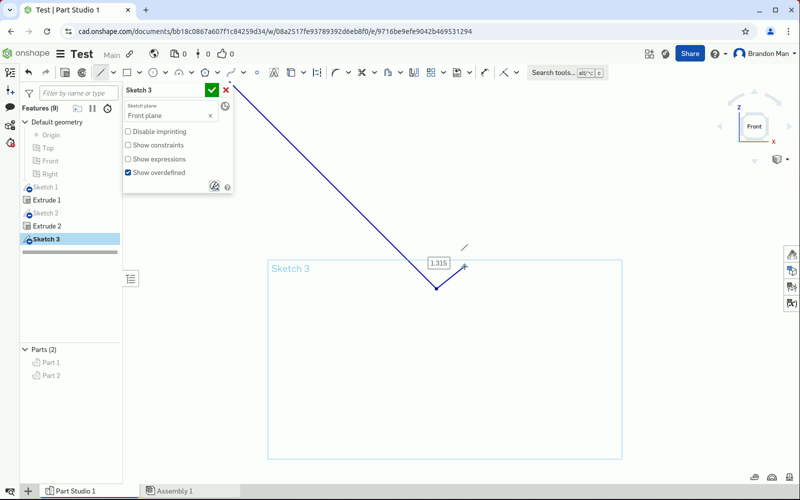
scroll(-6)
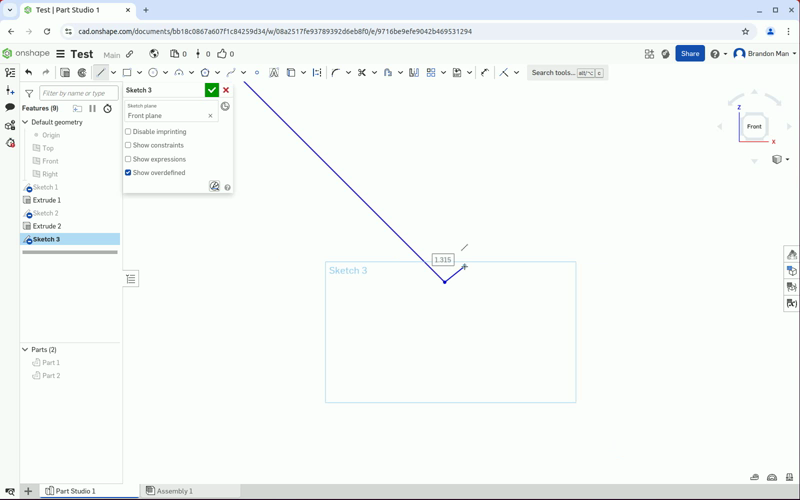
scroll(-6)
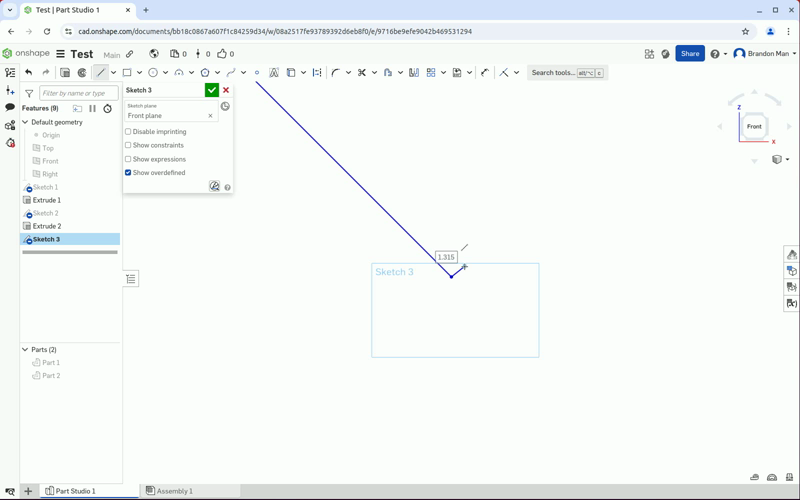
scroll(-6)
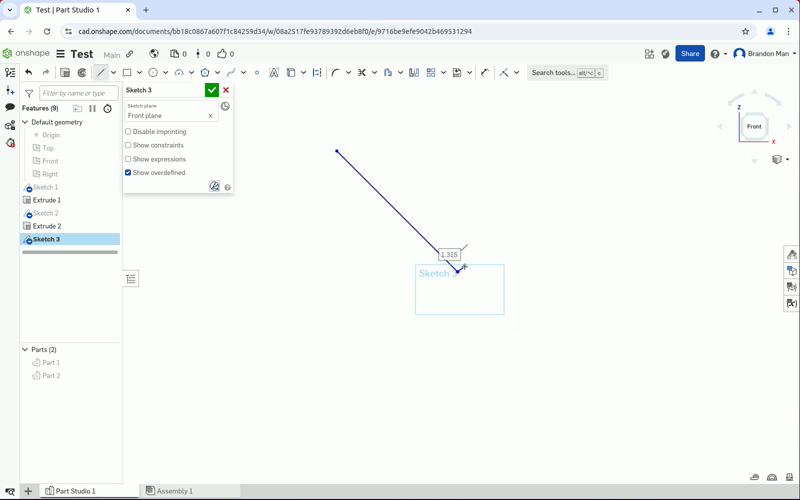
scroll(-6)
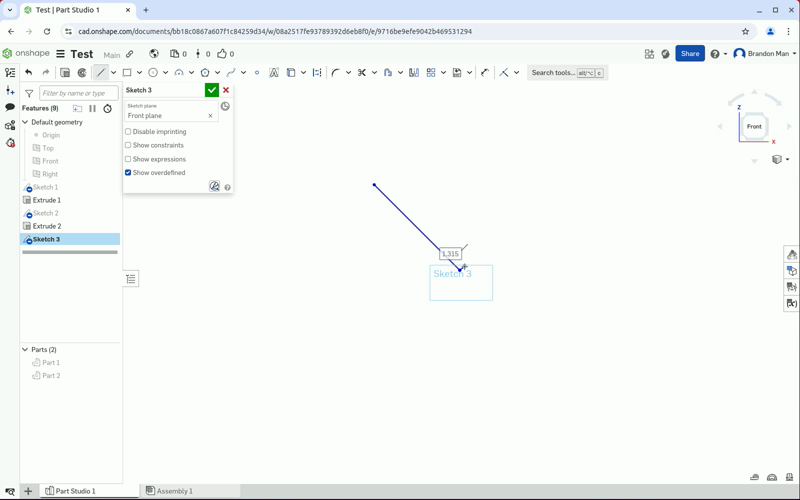
key_up(shift)
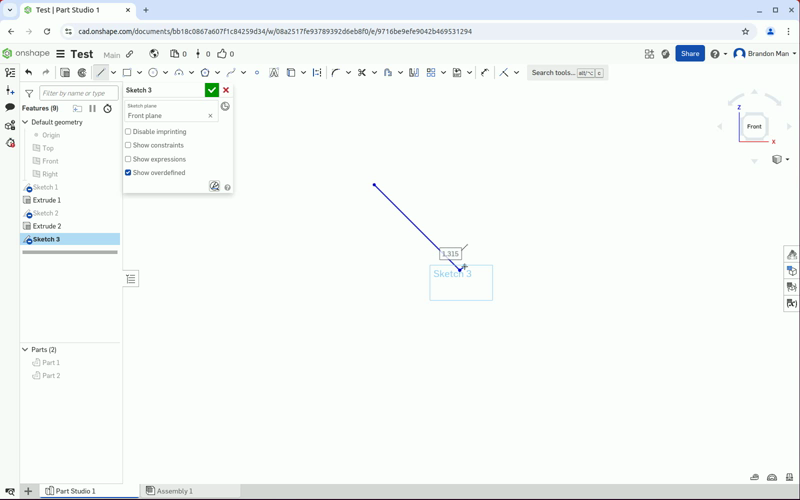
key_down(shift)
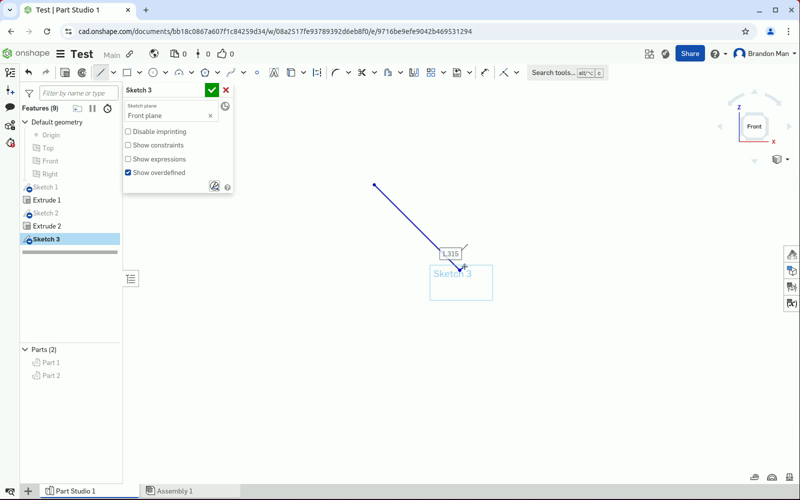
mouse_move(378, 179)
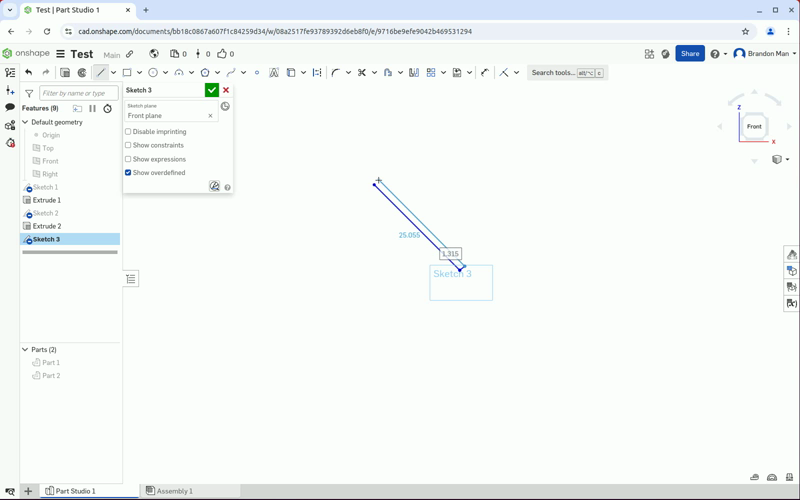
click(378, 179)
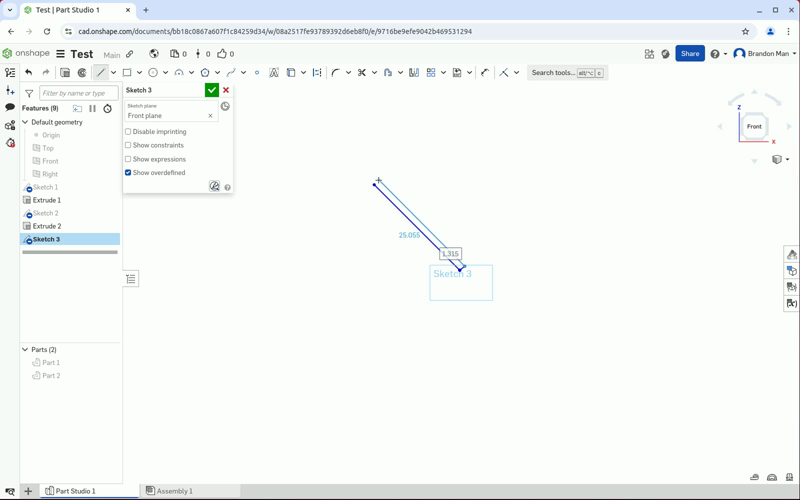
key_up(shift)
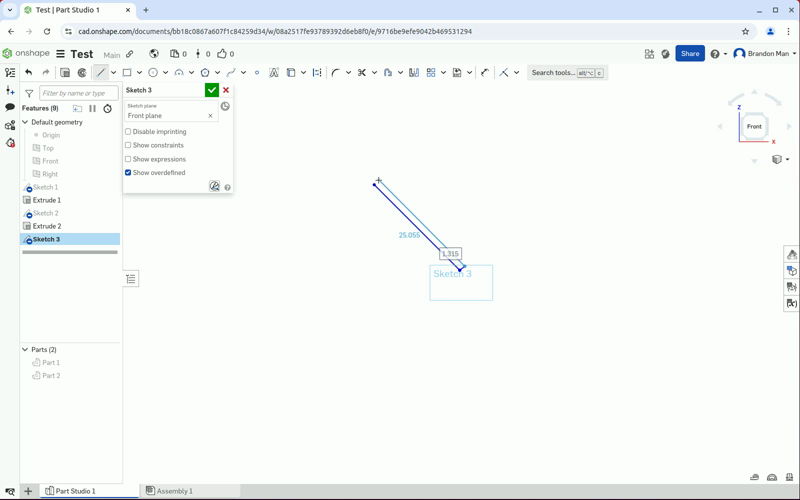
mouse_move(408, 179)
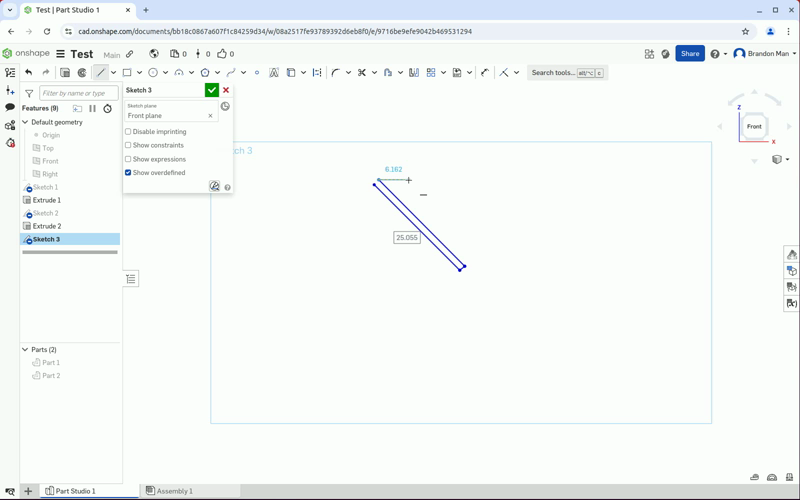
key_down(shift)
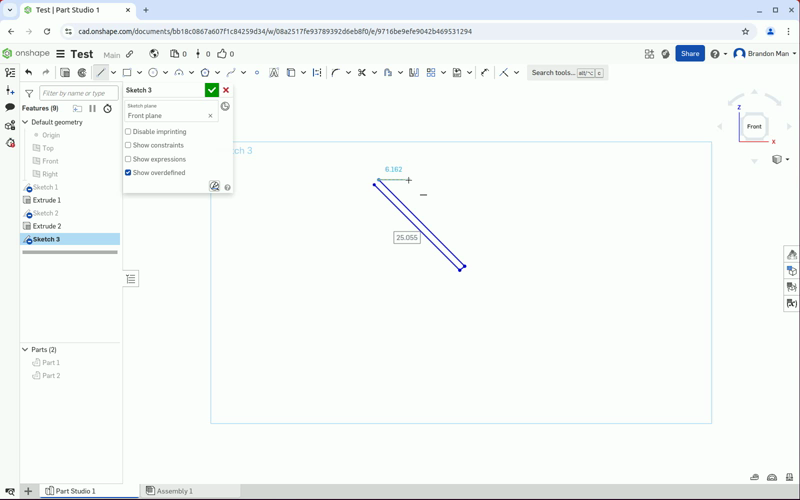
mouse_move(374, 184)
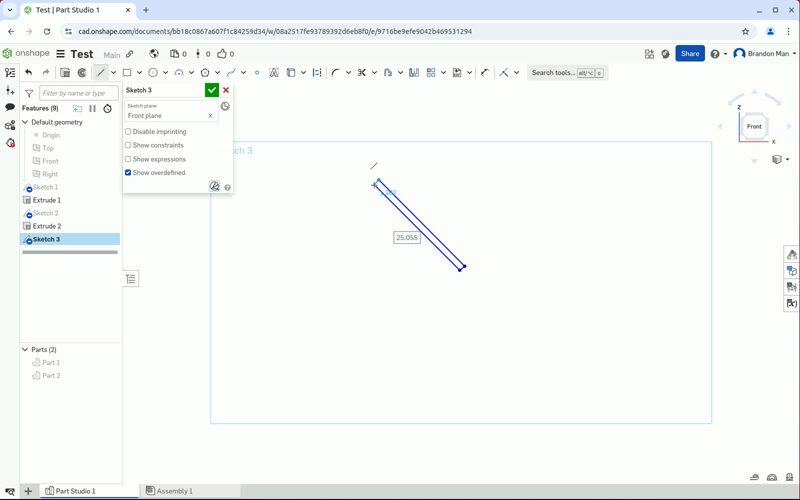
scroll(6)
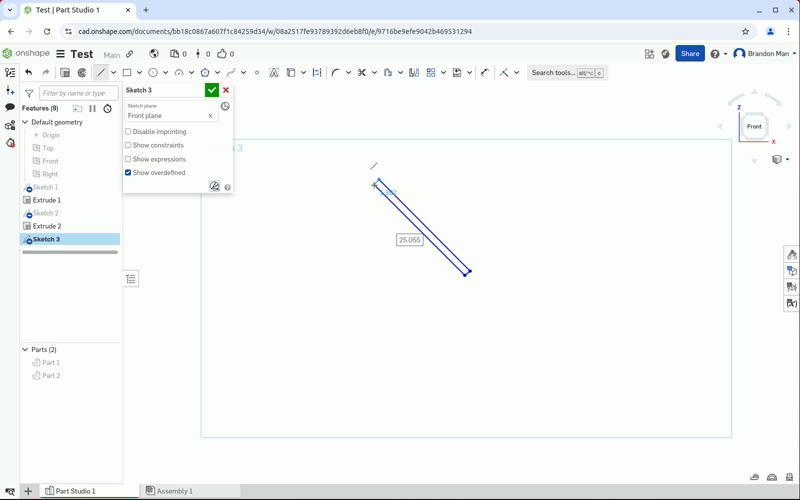
scroll(6)
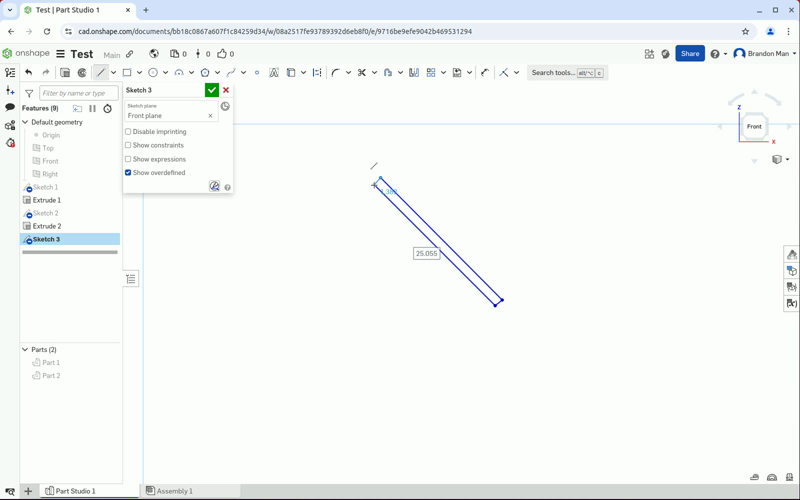
scroll(6)
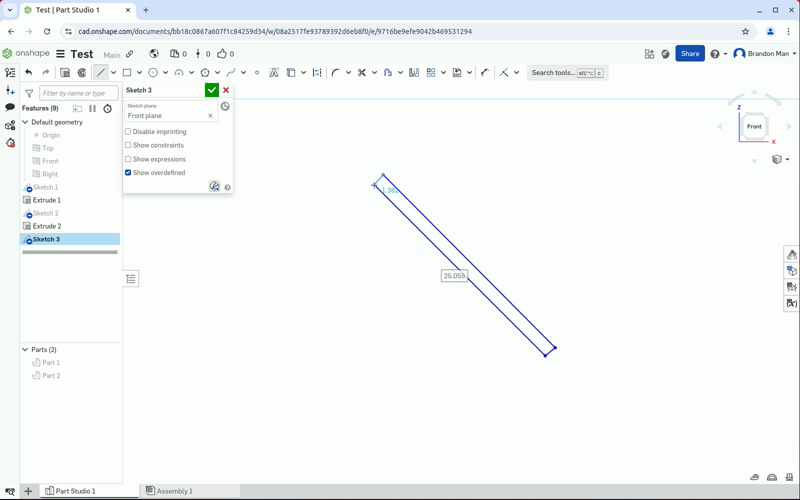
scroll(6)
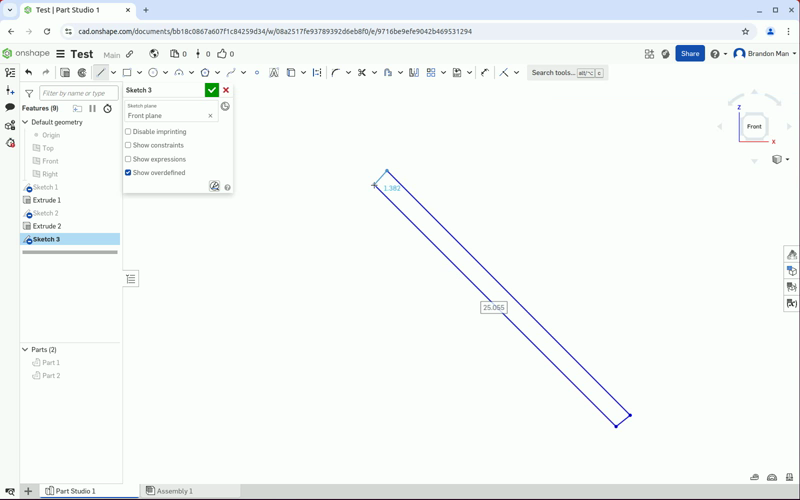
scroll(6)
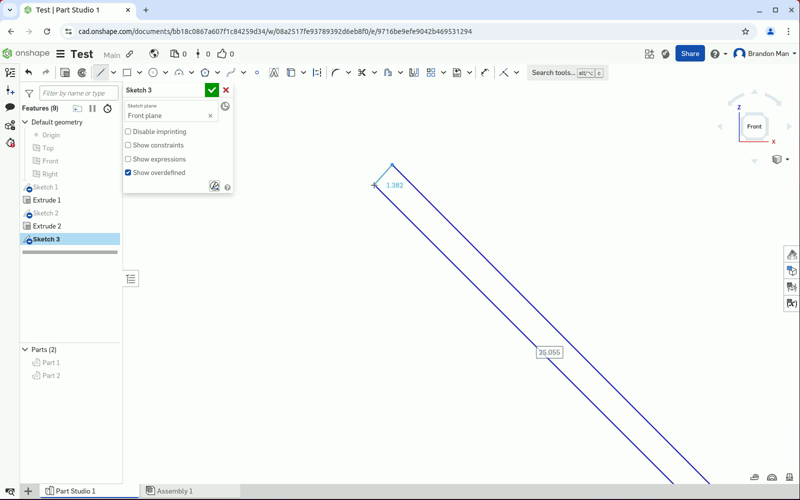
scroll(6)
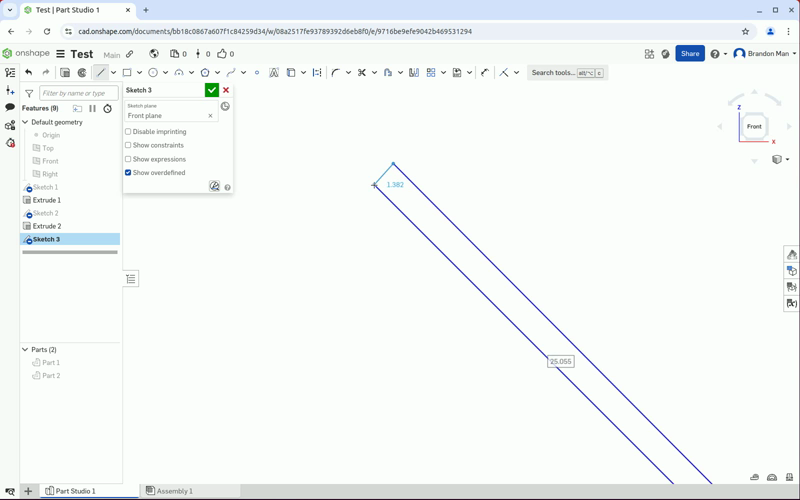
scroll(6)
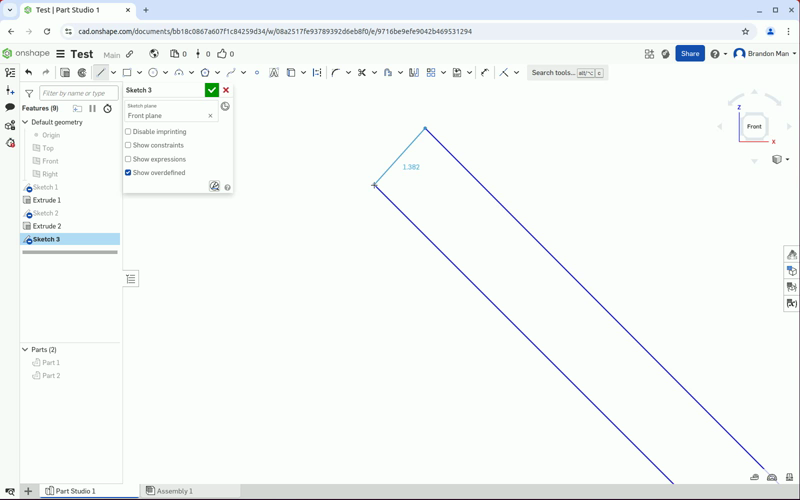
key_up(shift)
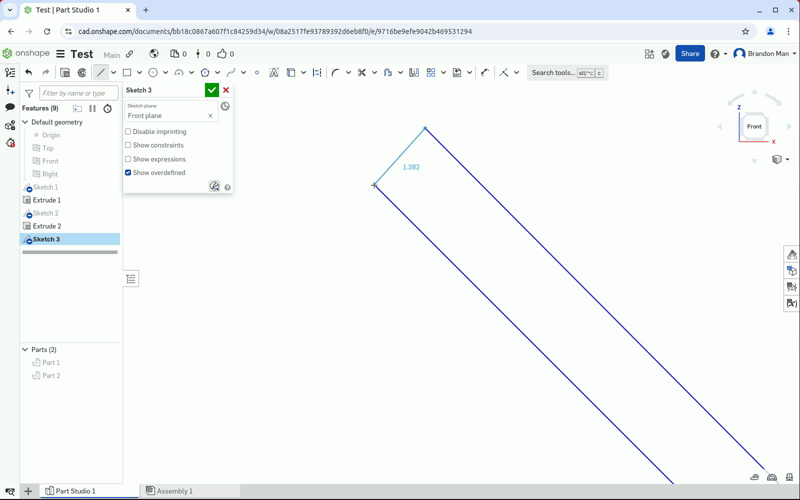
click(374, 184)
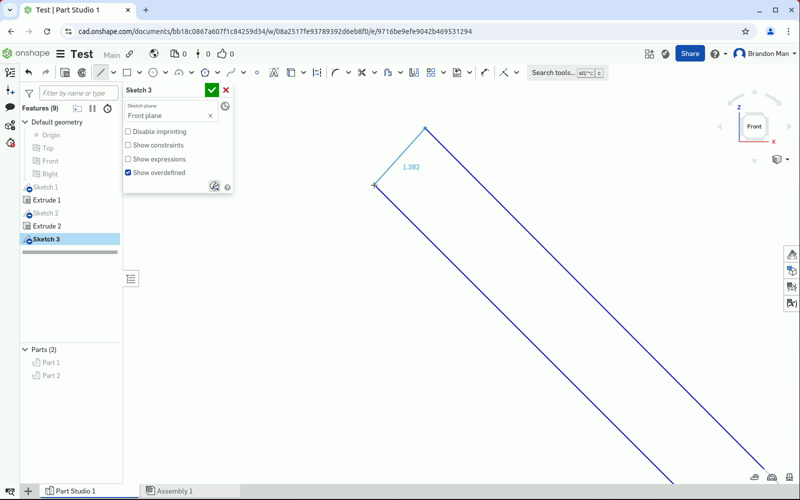
scroll(-6)
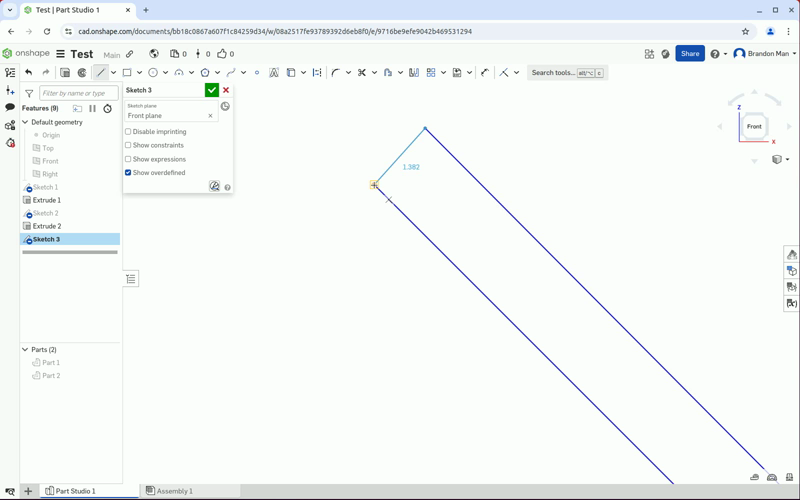
scroll(-6)
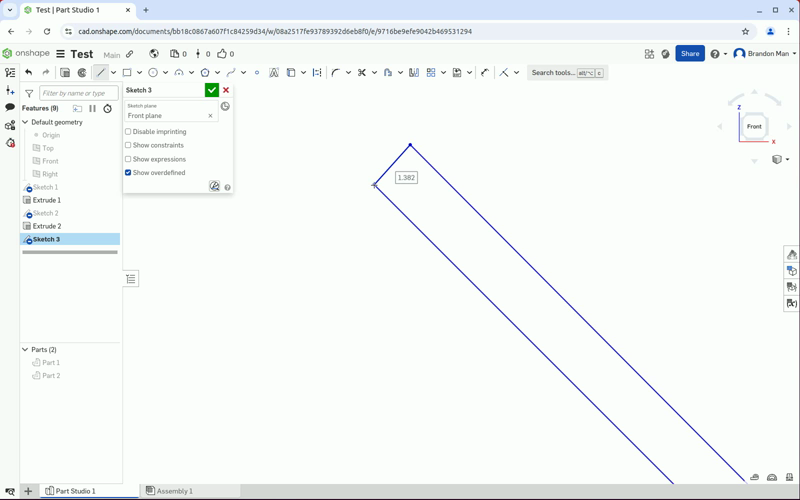
scroll(-6)
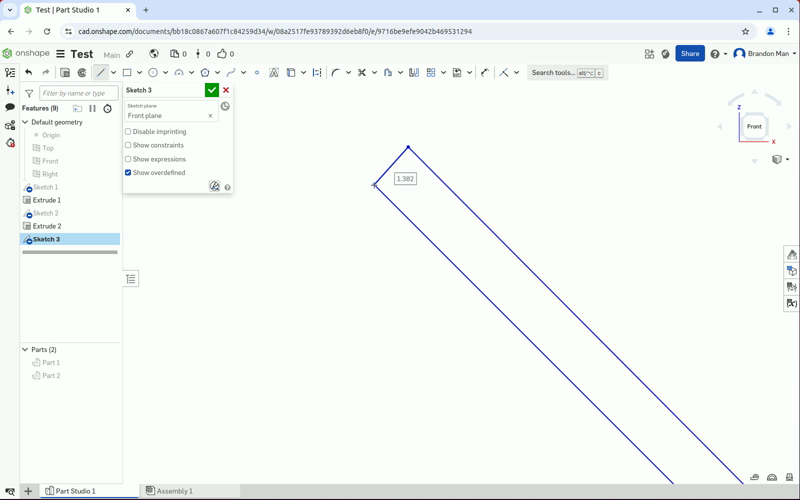
scroll(-6)
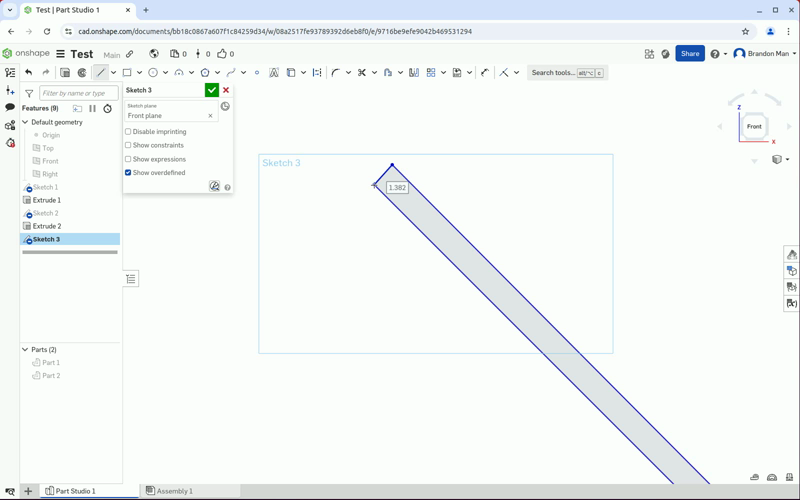
scroll(-6)
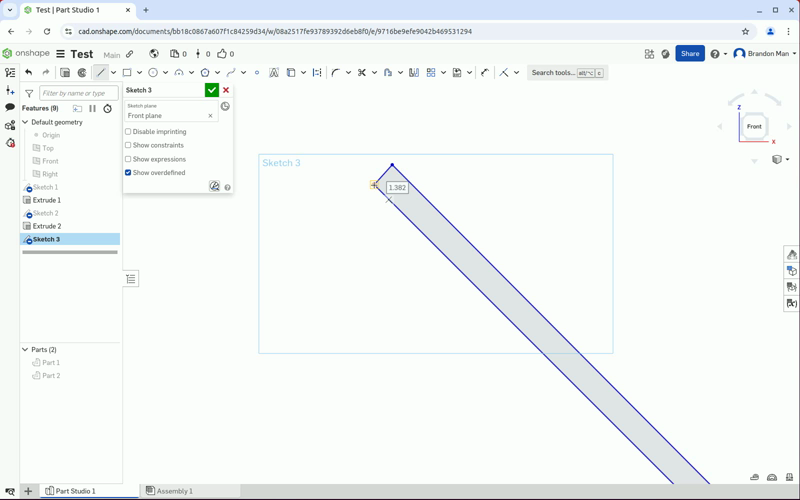
scroll(-6)
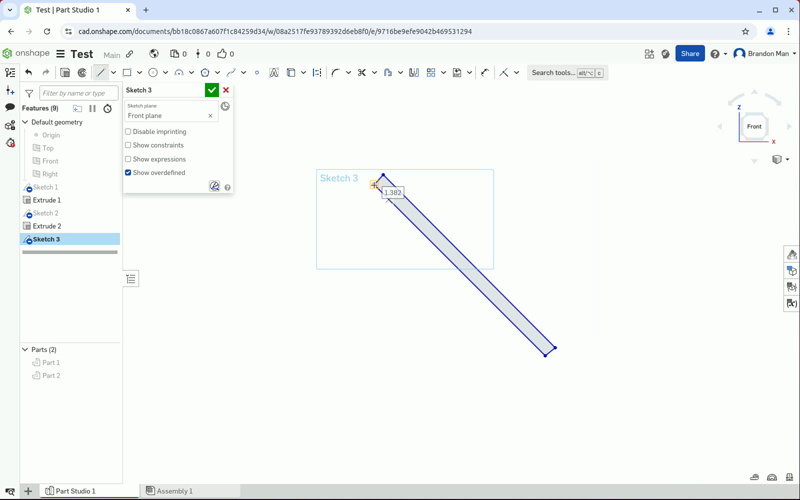
scroll(-6)
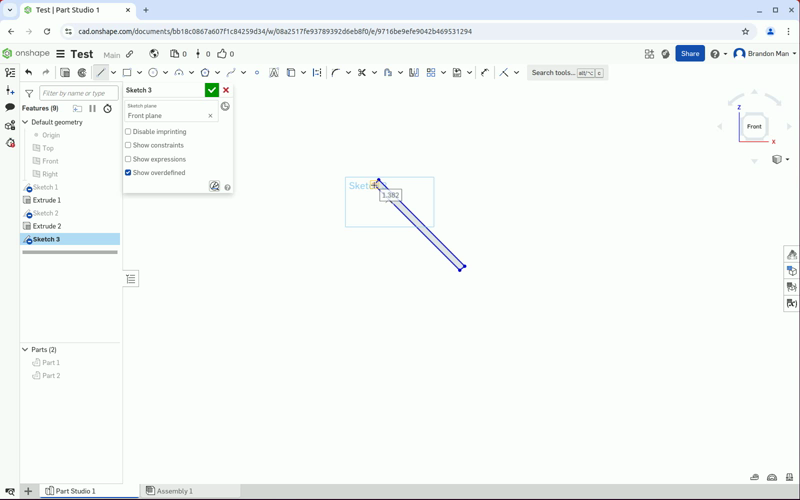
key(esc)
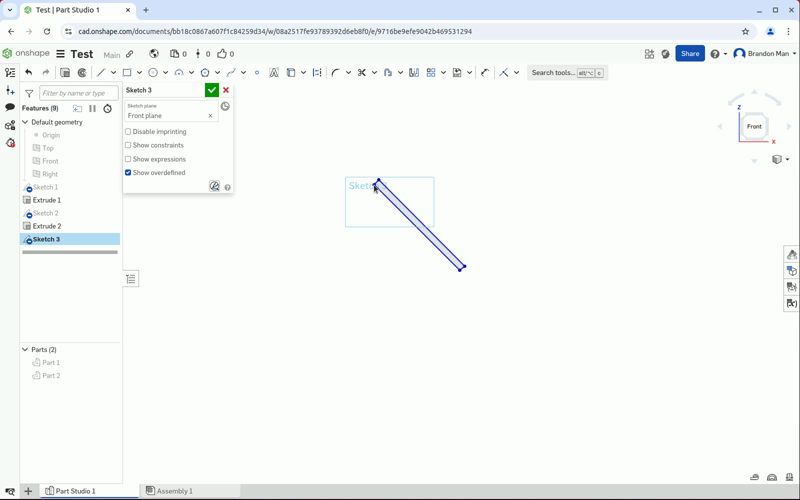
mouse_move(437, 240)
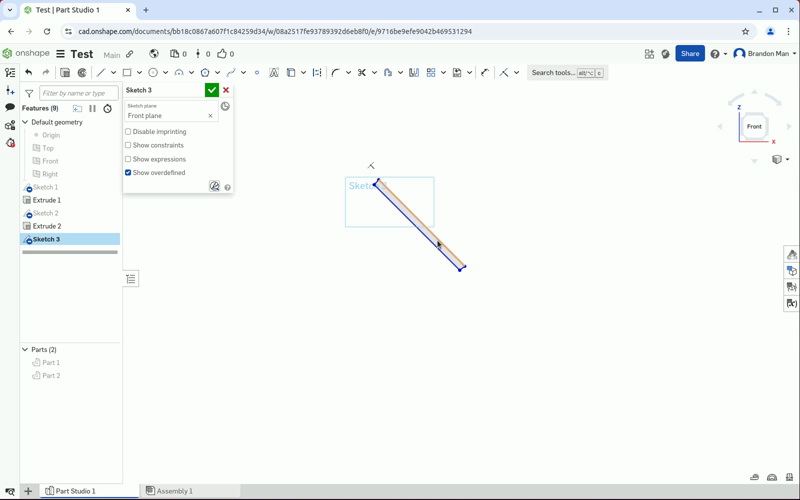
scroll(6)
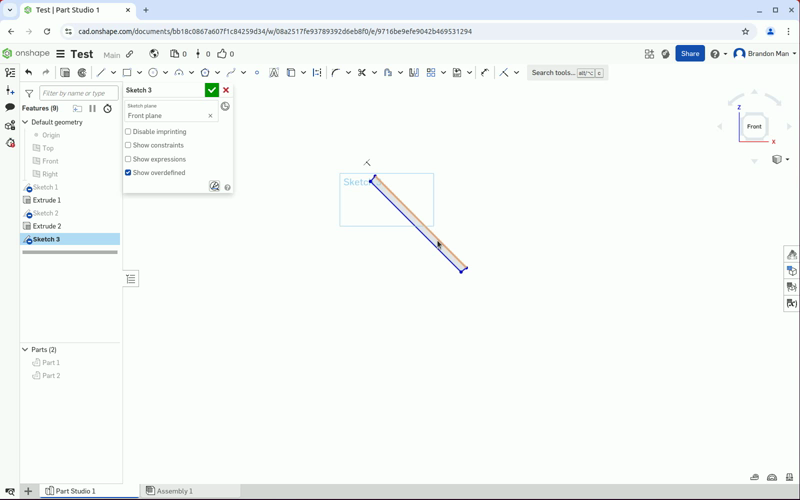
scroll(6)
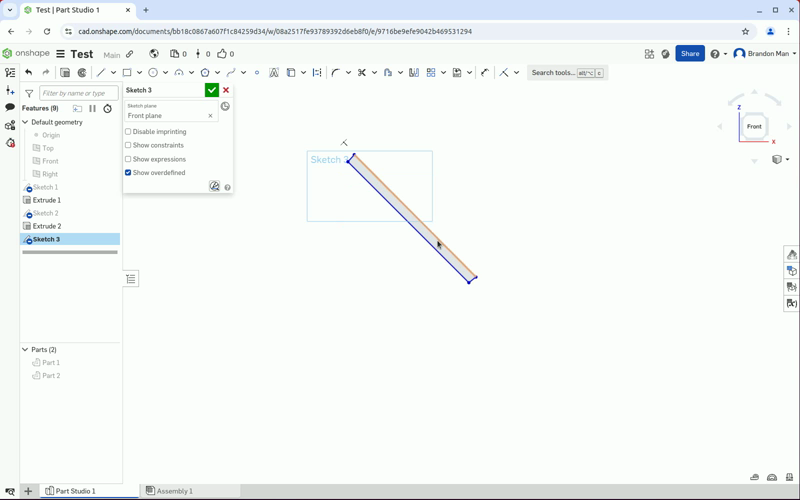
scroll(6)
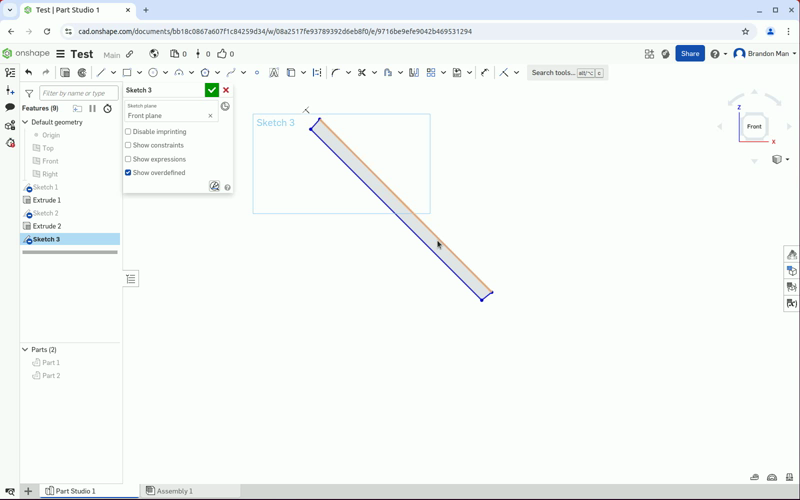
scroll(6)
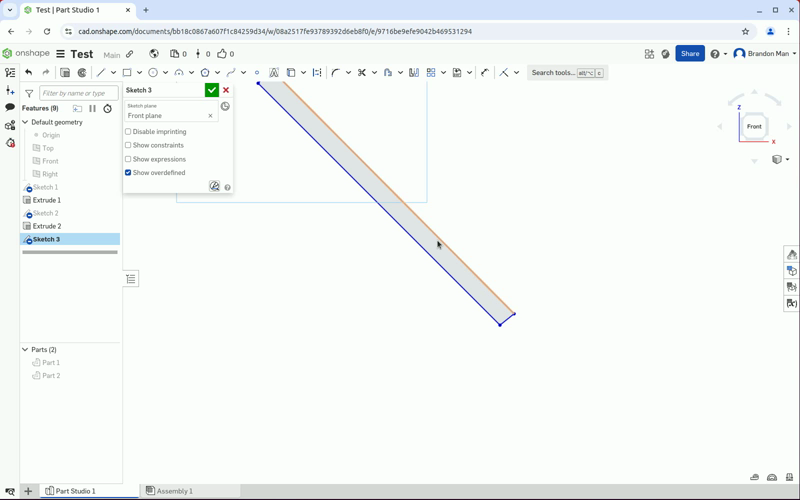
scroll(6)
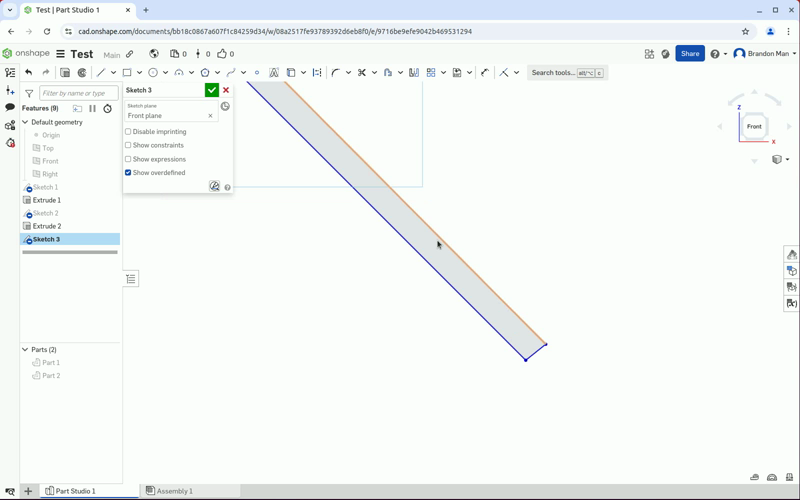
scroll(6)
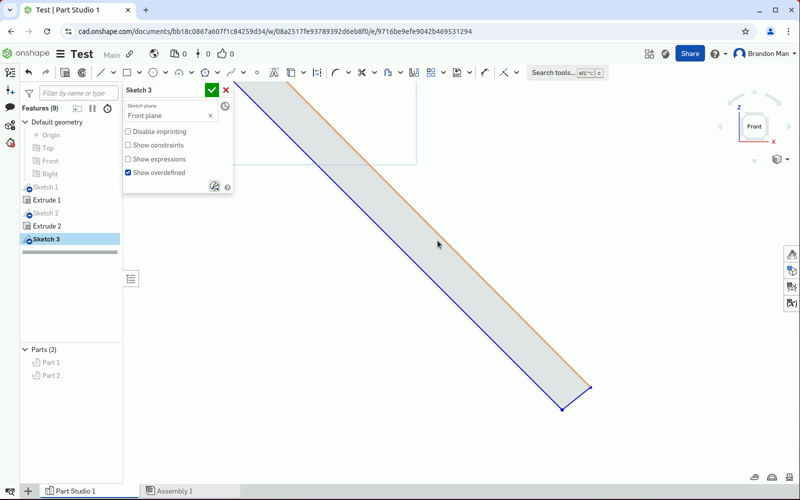
scroll(6)
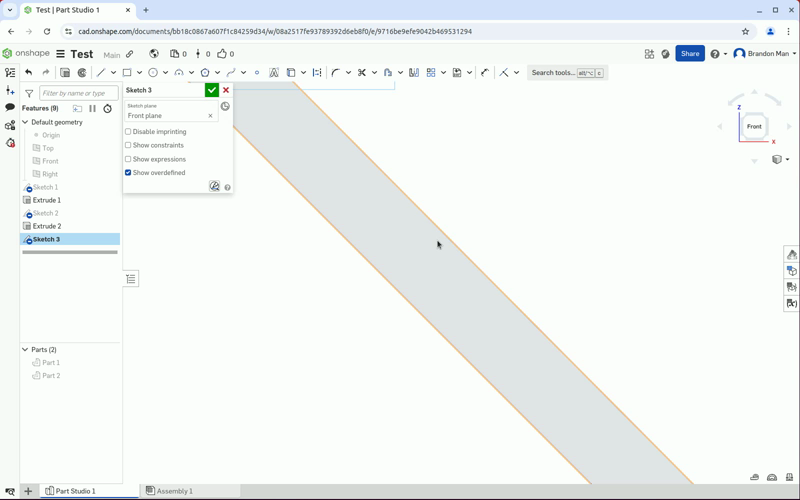
click(437, 240)
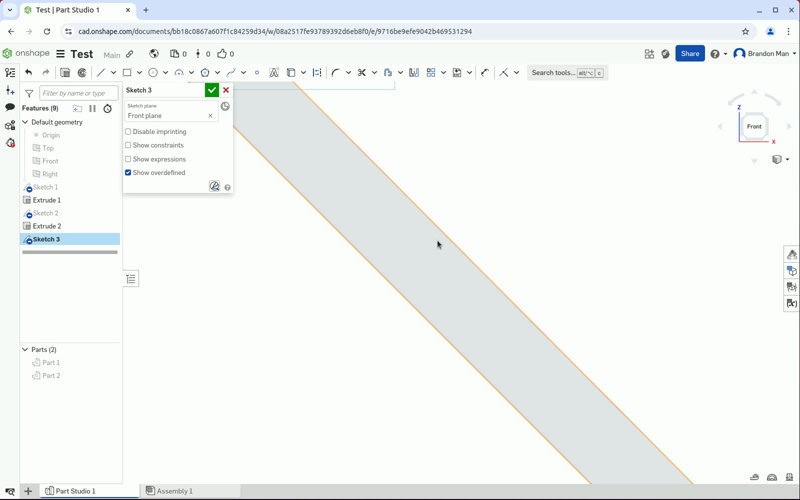
scroll(-6)
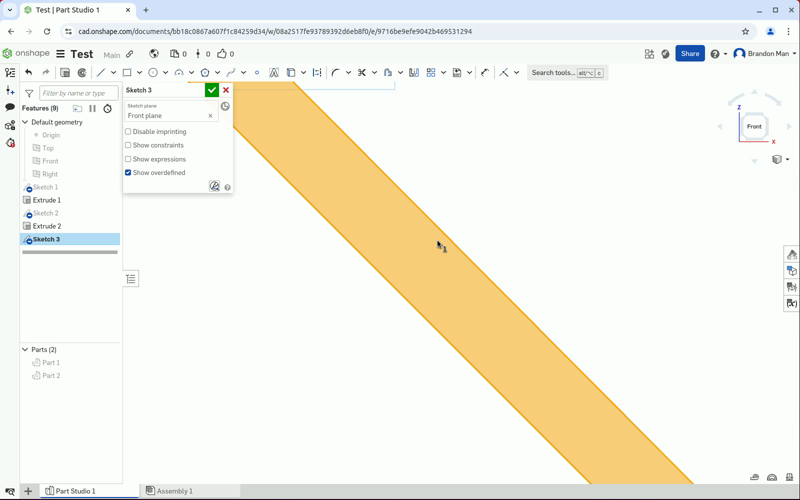
scroll(-6)
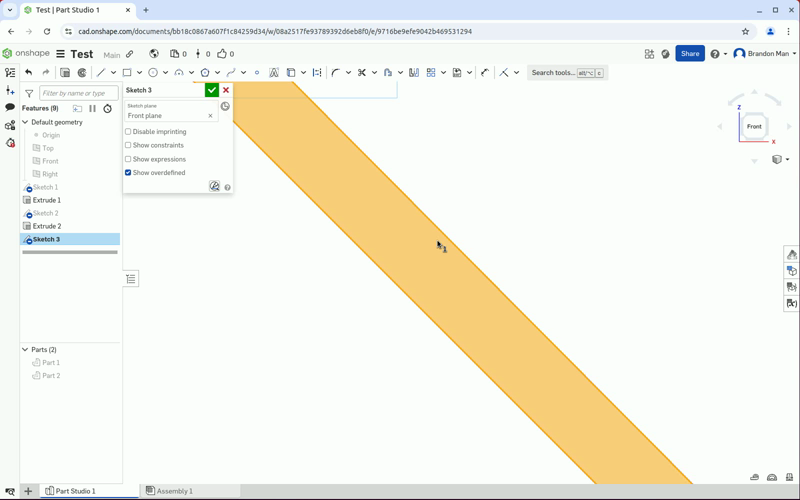
scroll(-6)
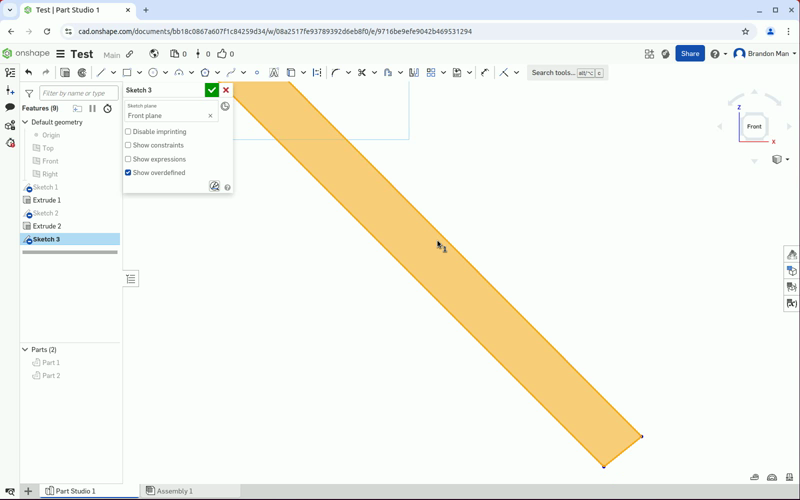
scroll(-6)
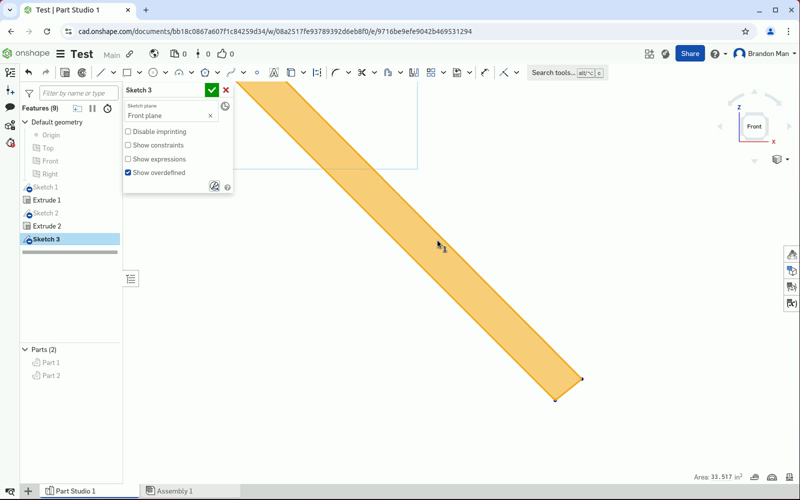
scroll(-6)
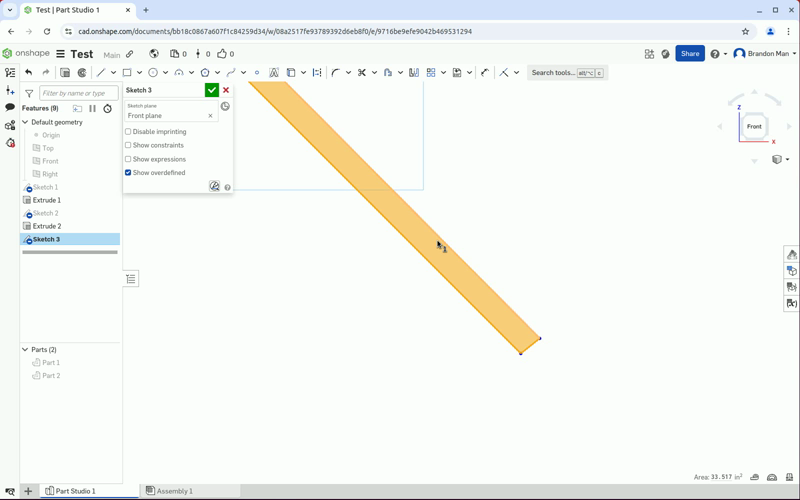
scroll(-6)
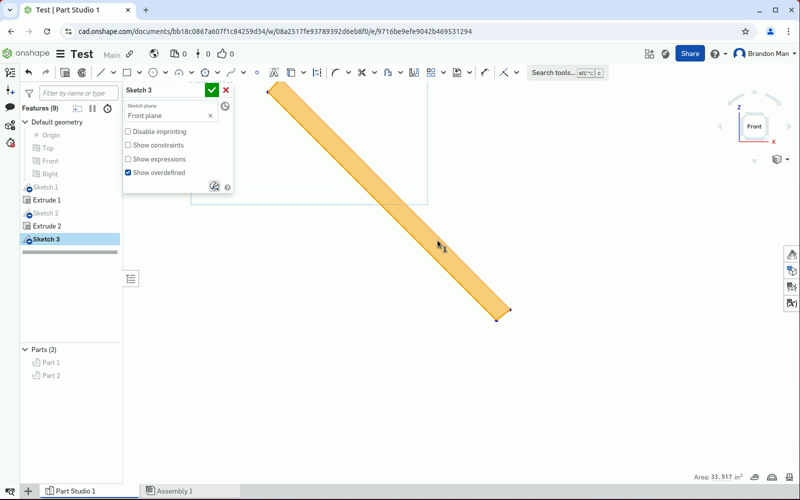
scroll(-6)
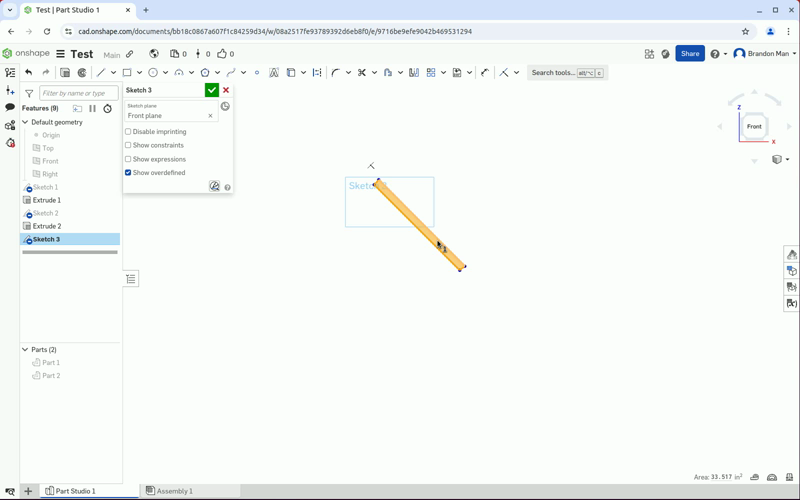
mouse_move(73, 352)
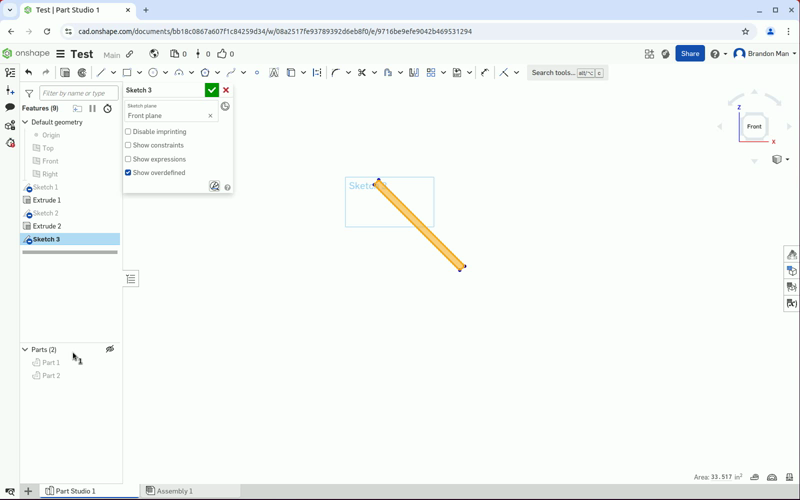
key(shift+y)
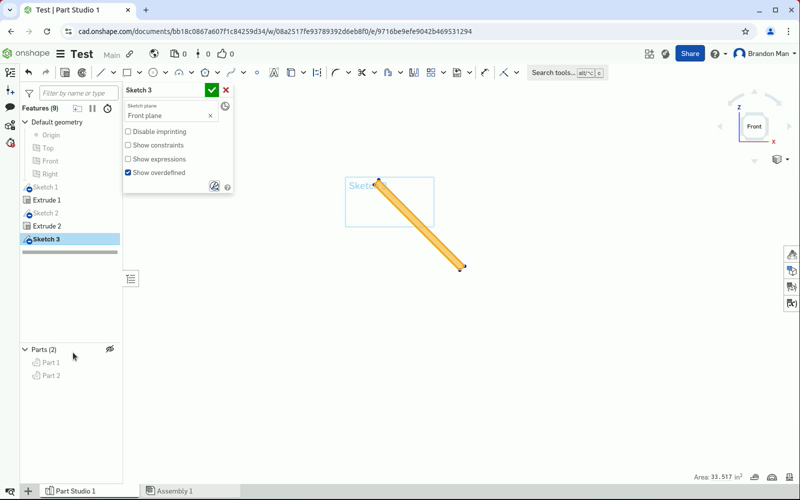
key(shift+e)
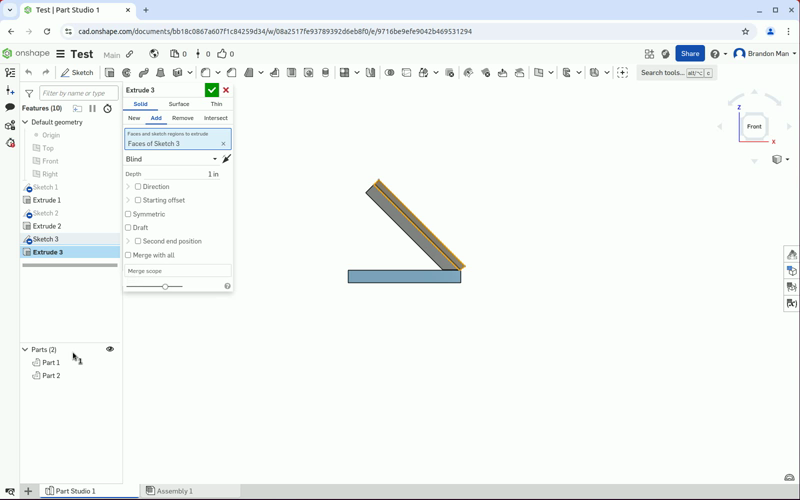
mouse_move(143, 106)
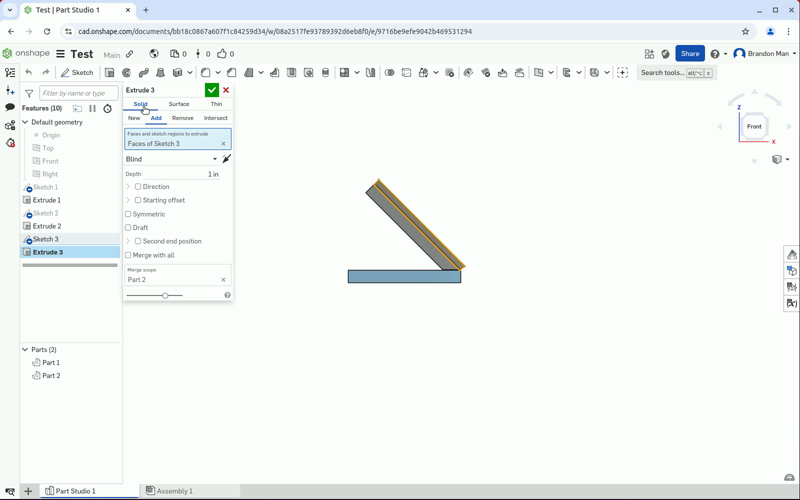
click(143, 106)
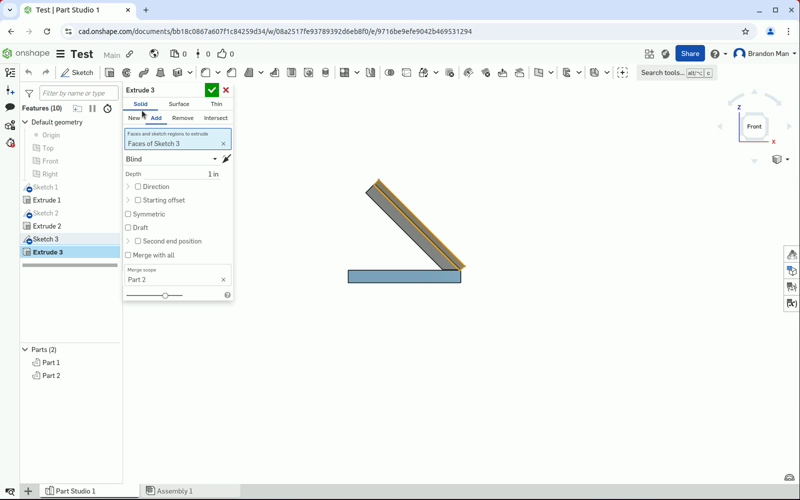
mouse_move(137, 120)
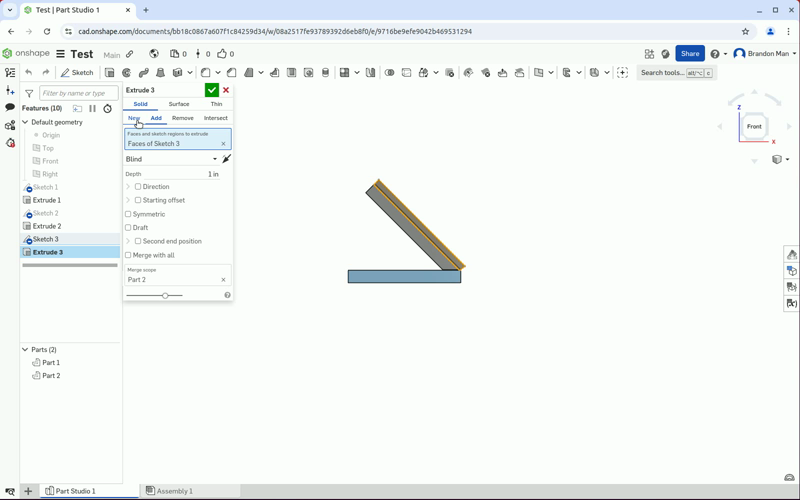
click(137, 120)
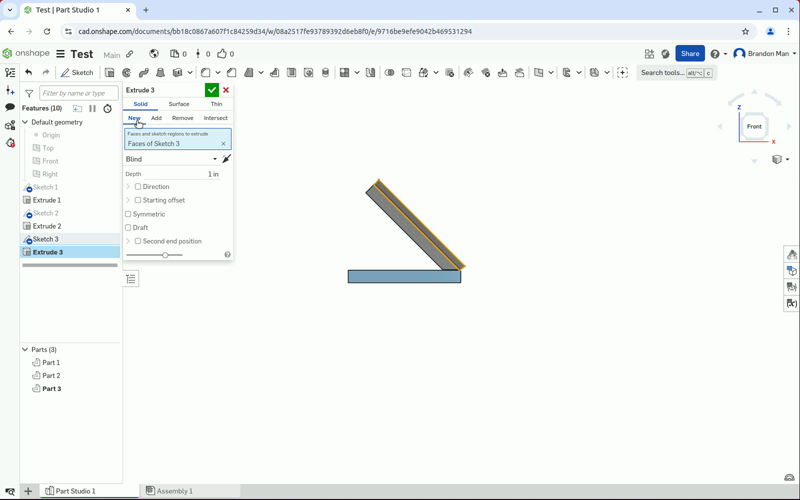
key(tab, 4)
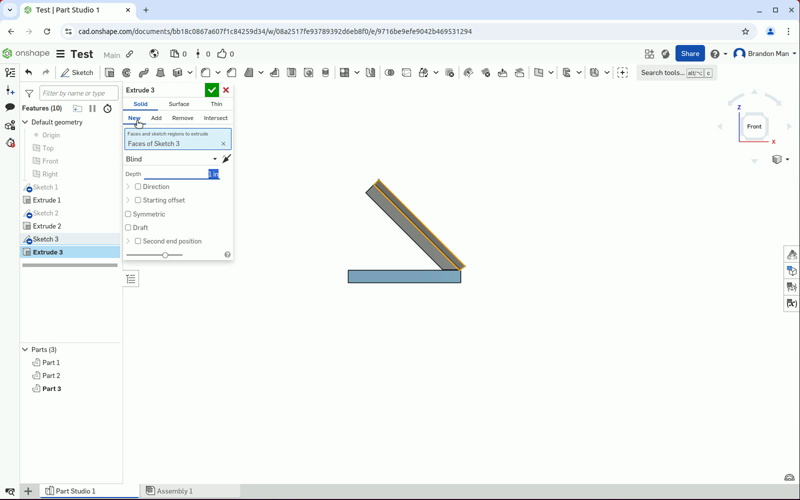
text(0.722)
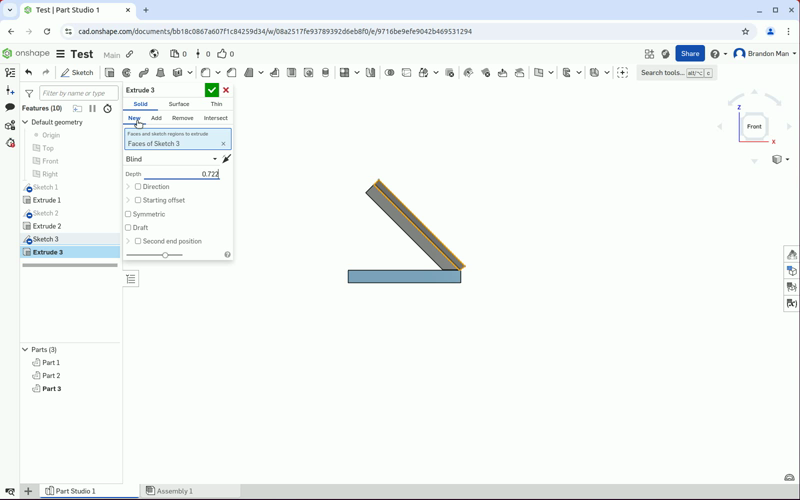
key(enter)
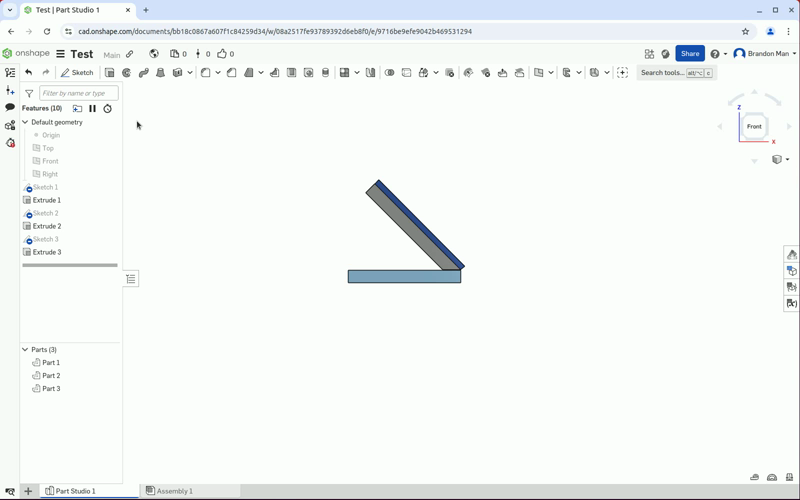
key(shift+h)
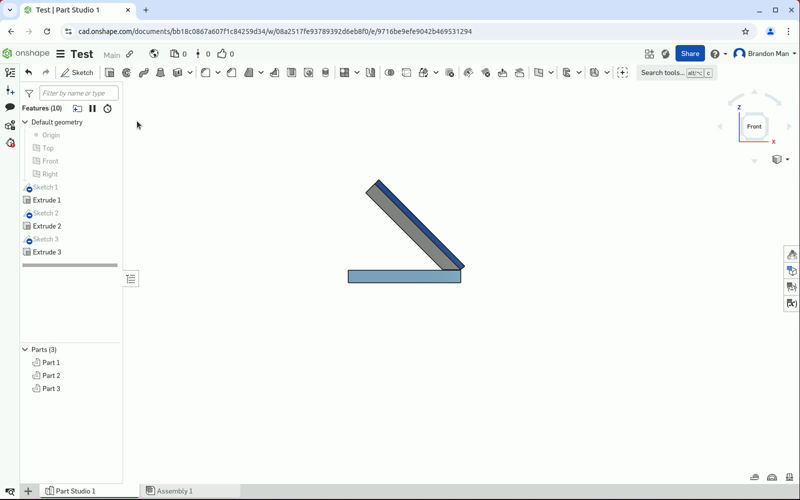
key(shift+h)
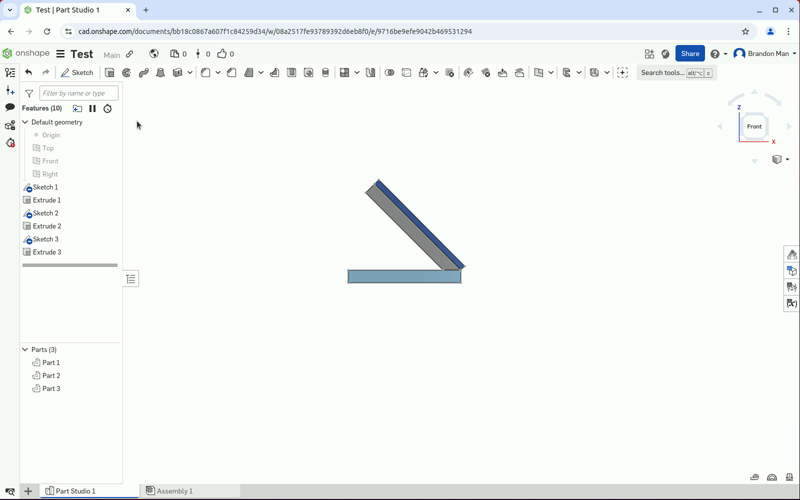
key(shift+7)
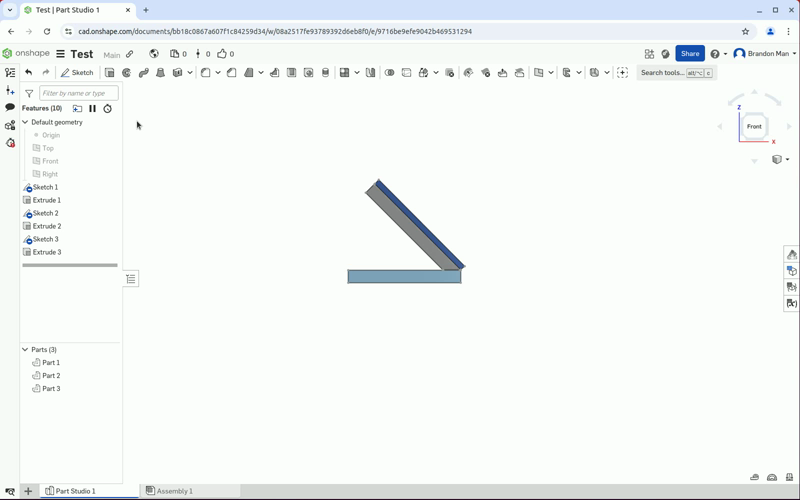
key(left, 2)
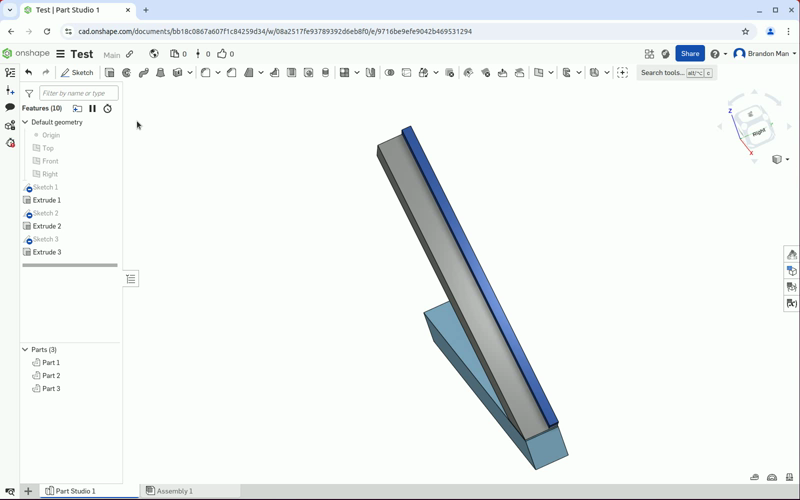
key(down, 2)
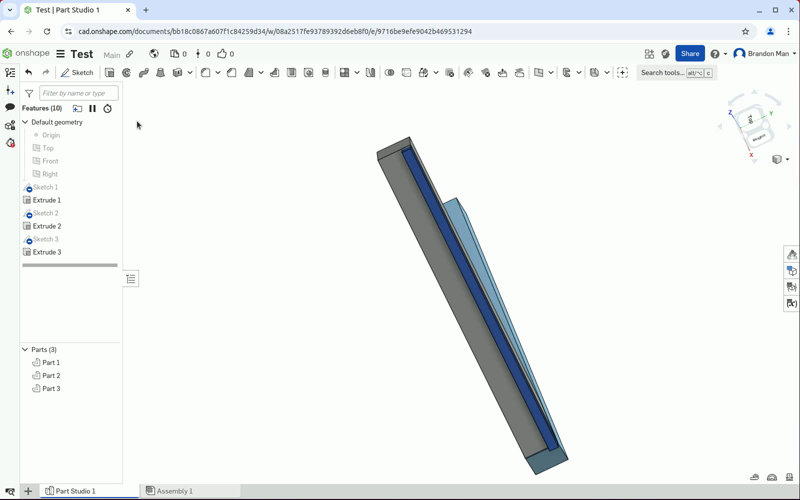
key(up, 2)
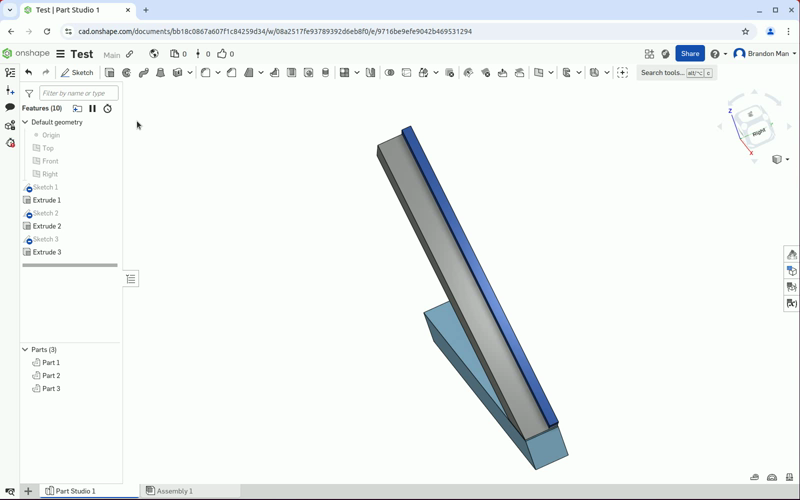
key(right, 2)
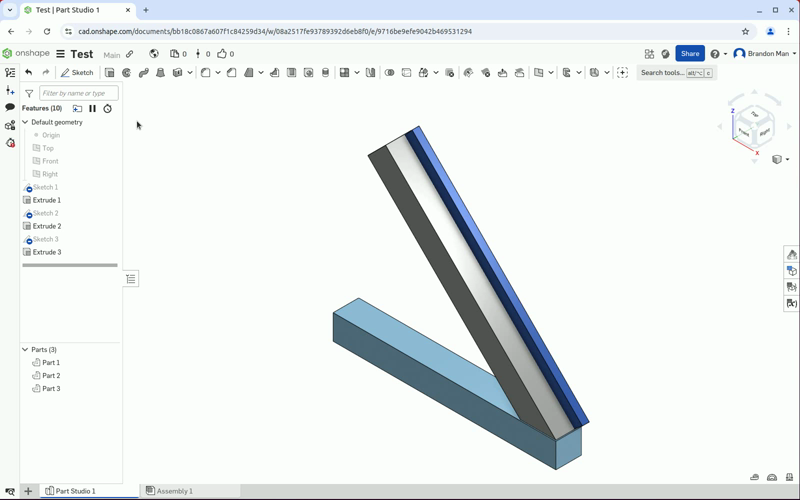
mouse_move(73, 189)
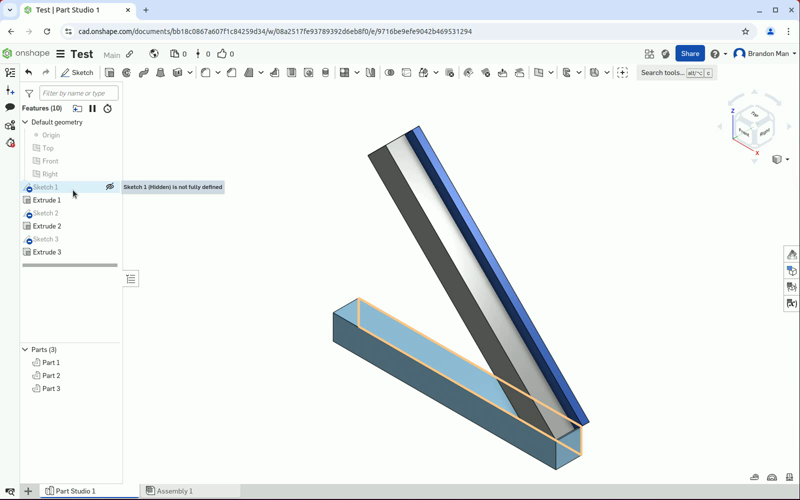
click(73, 189)